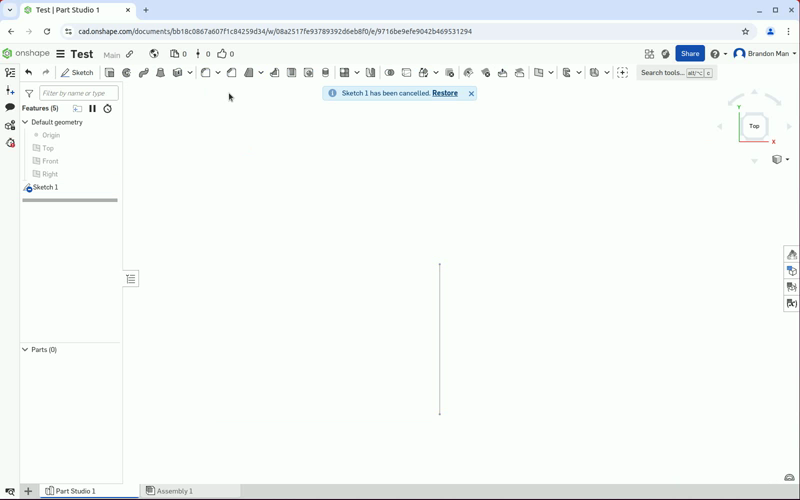
key(shift+h)
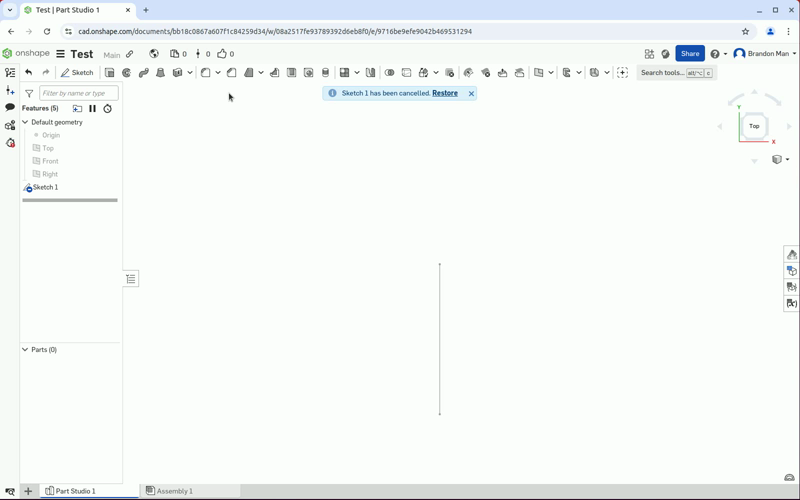
key(shift+s)
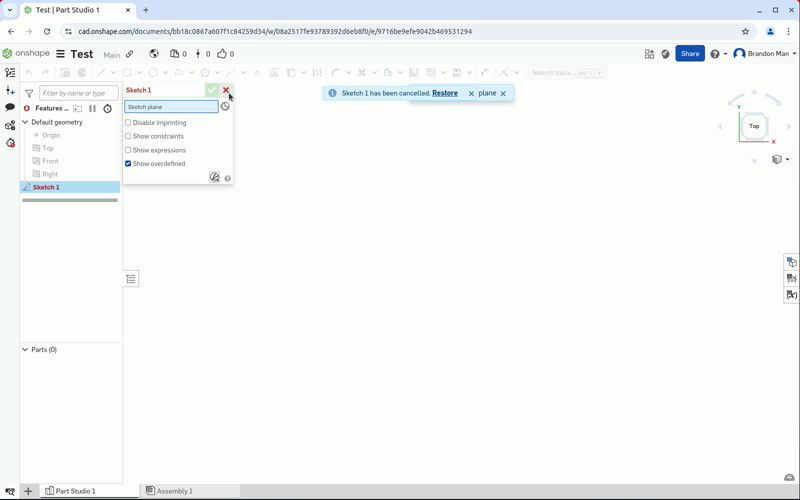
mouse_move(73, 150)
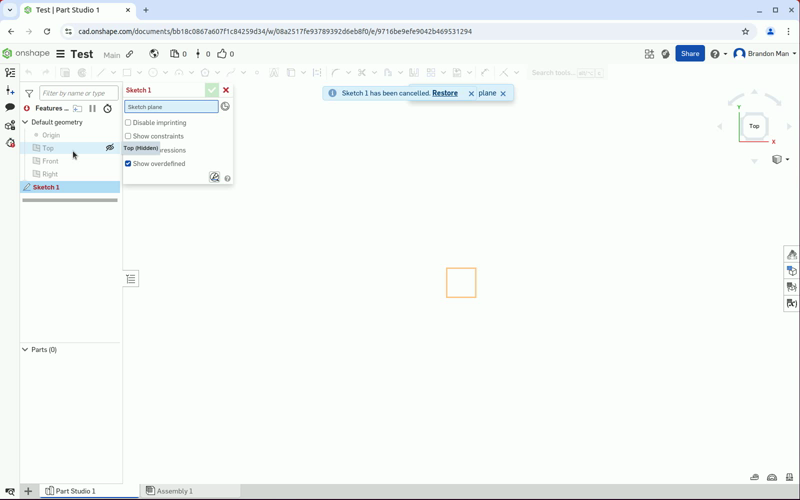
click(73, 150)
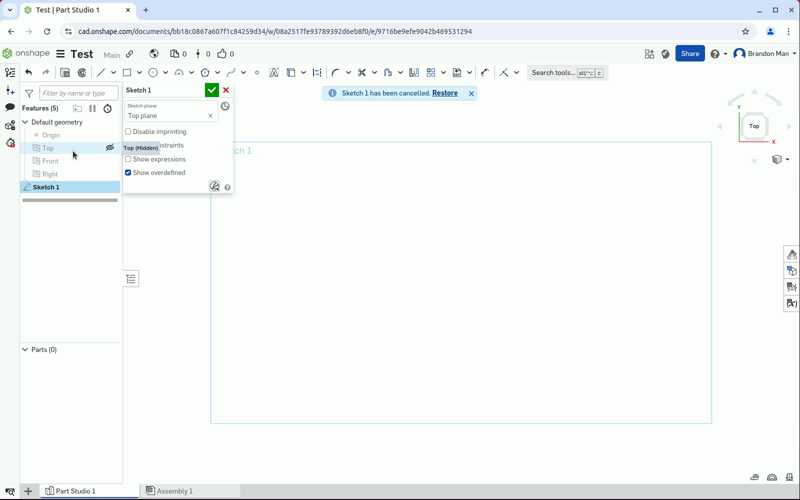
mouse_move(73, 352)
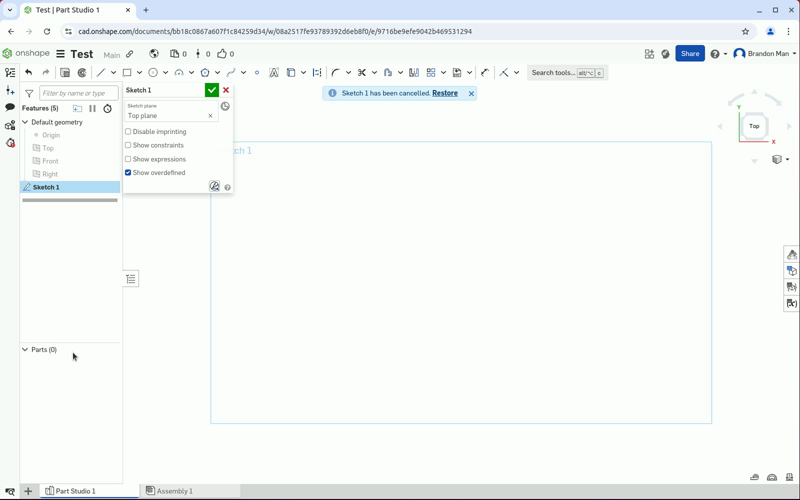
key(y)
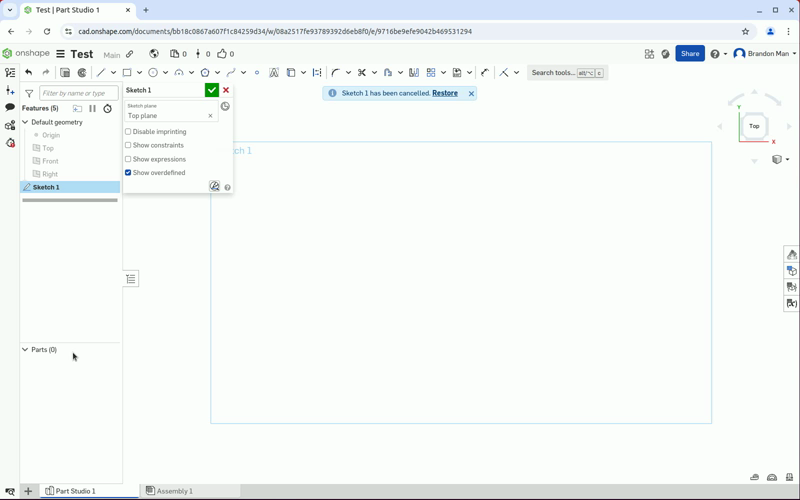
key(l)
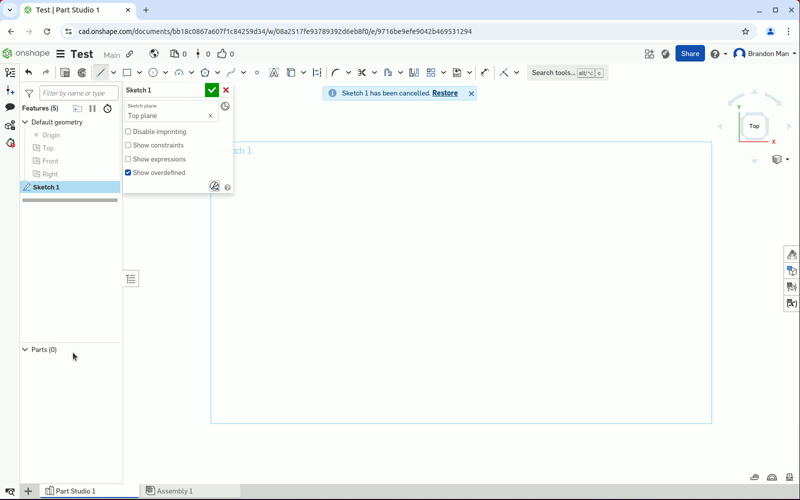
key_down(shift)
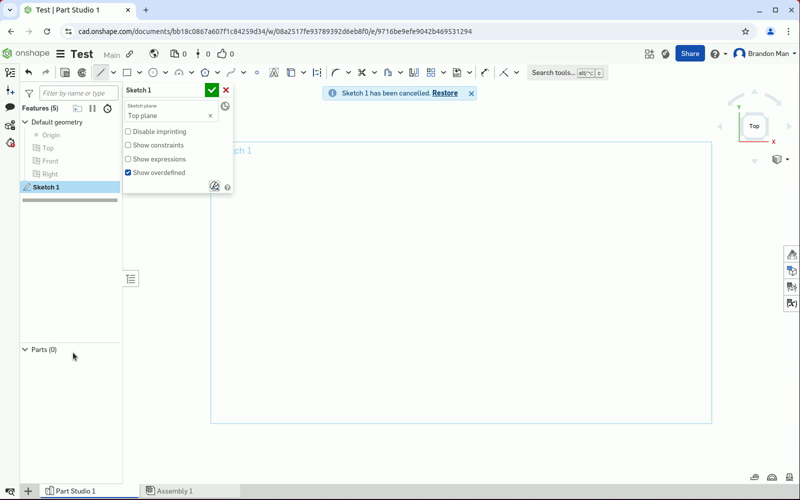
mouse_move(374, 395)
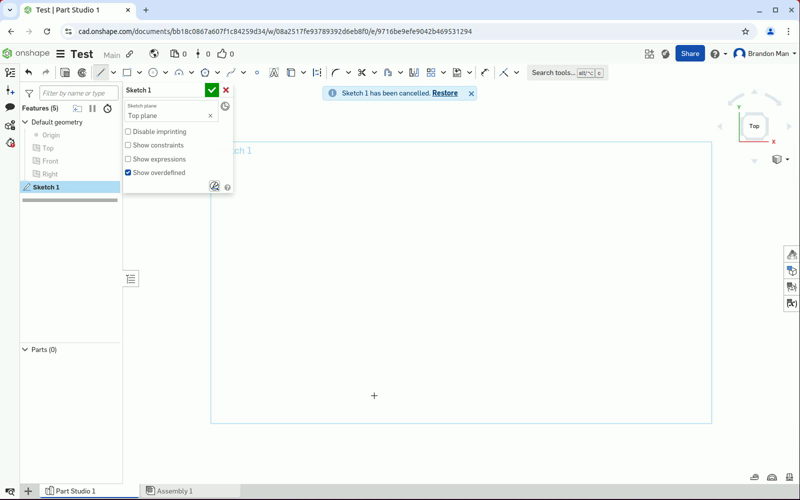
click(374, 395)
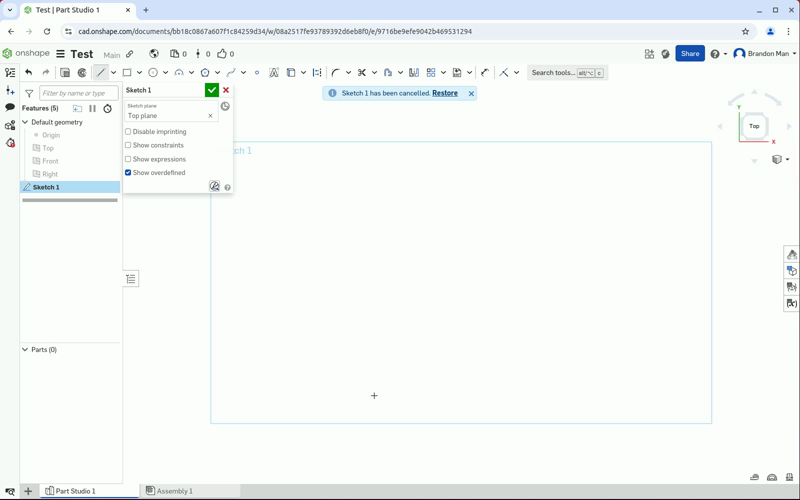
key_up(shift)
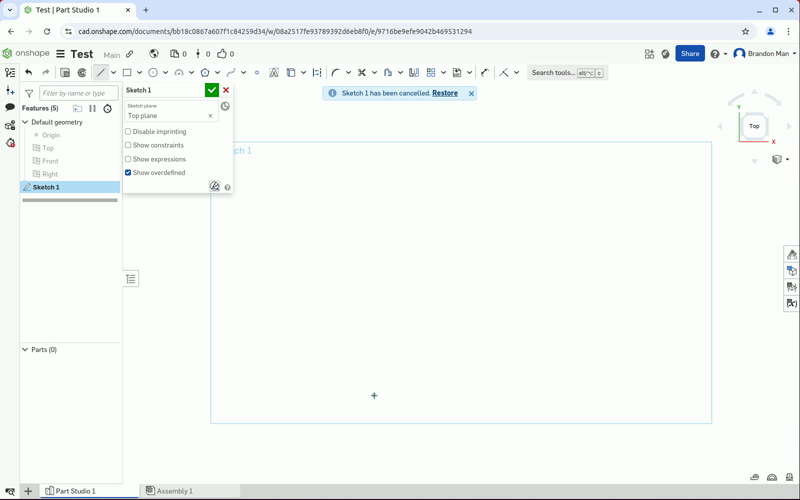
key_down(shift)
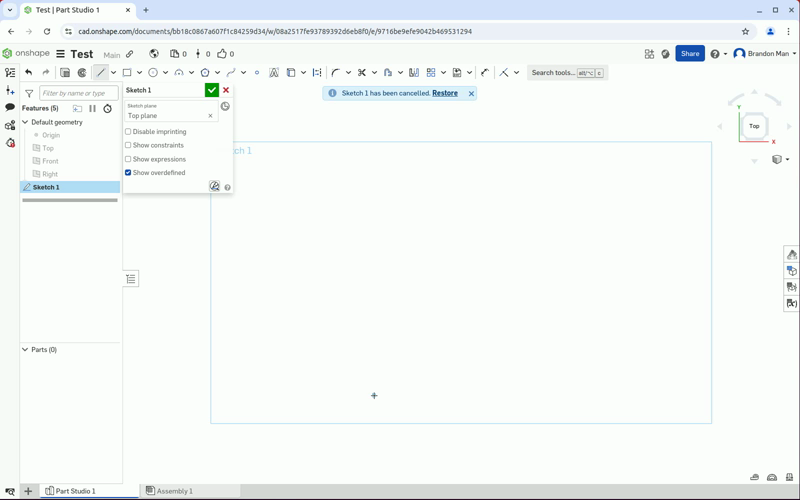
mouse_move(546, 395)
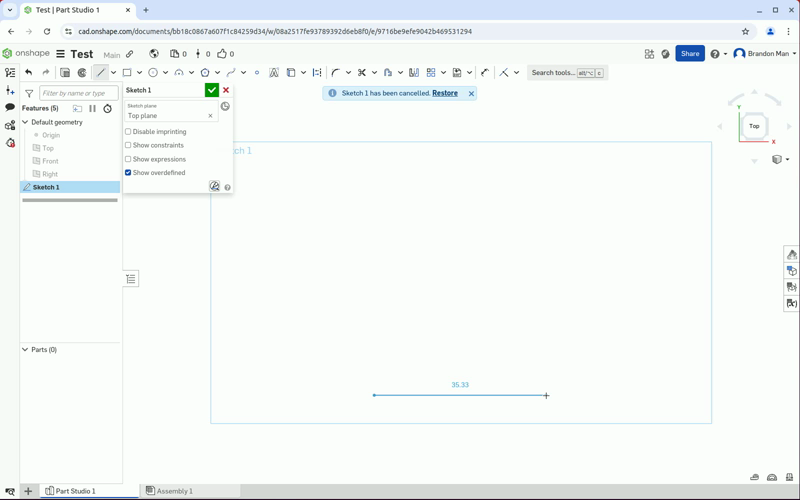
click(546, 395)
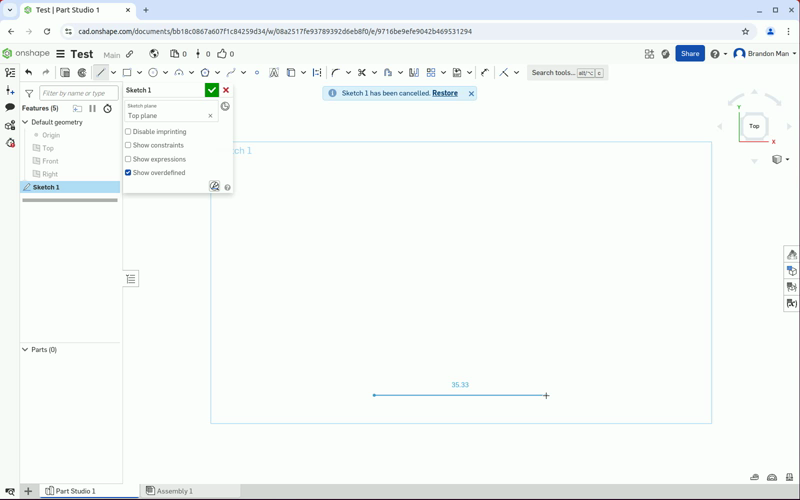
key_up(shift)
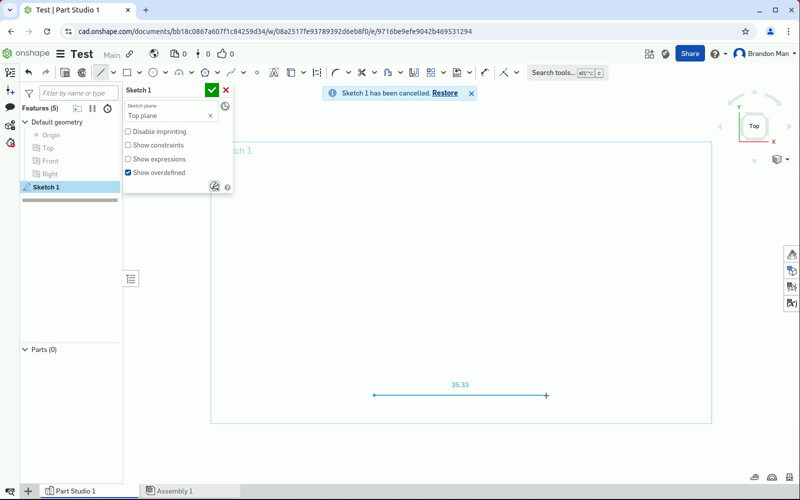
key_down(shift)
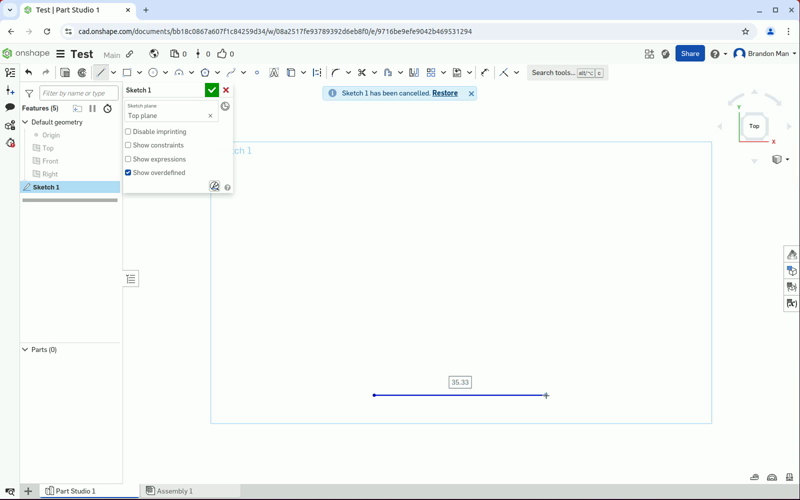
mouse_move(546, 171)
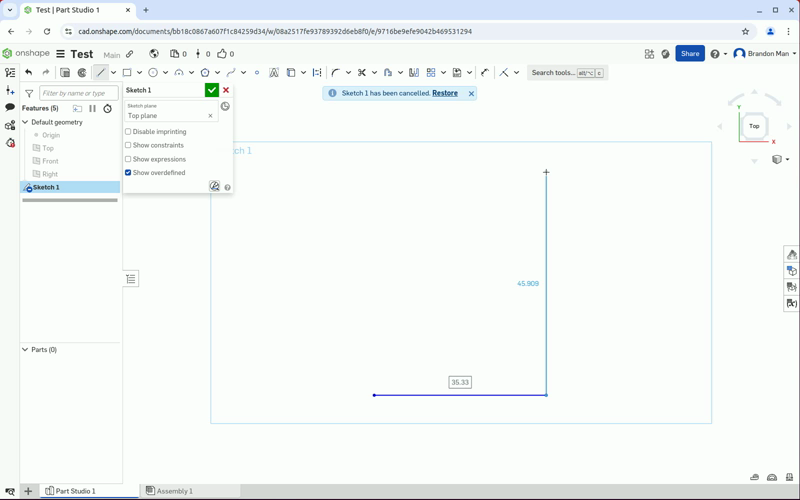
click(546, 171)
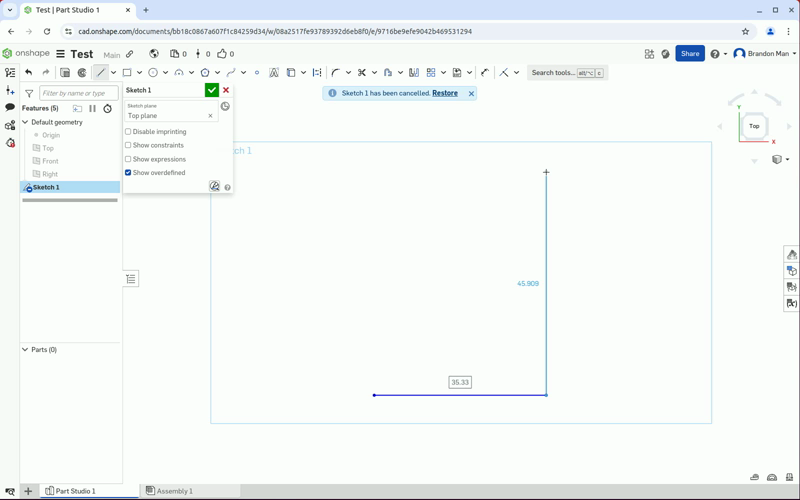
key_up(shift)
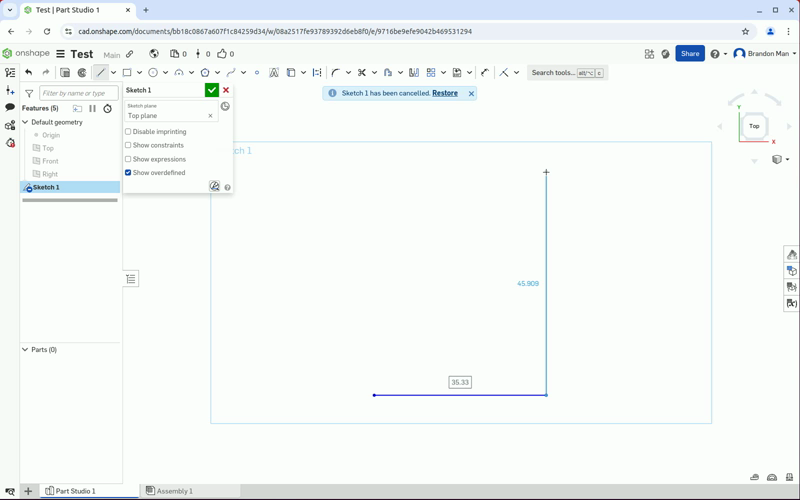
key_down(shift)
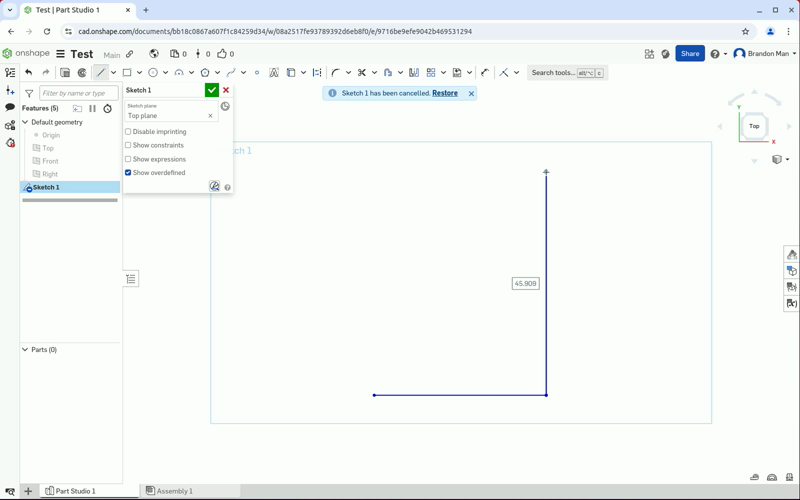
mouse_move(374, 171)
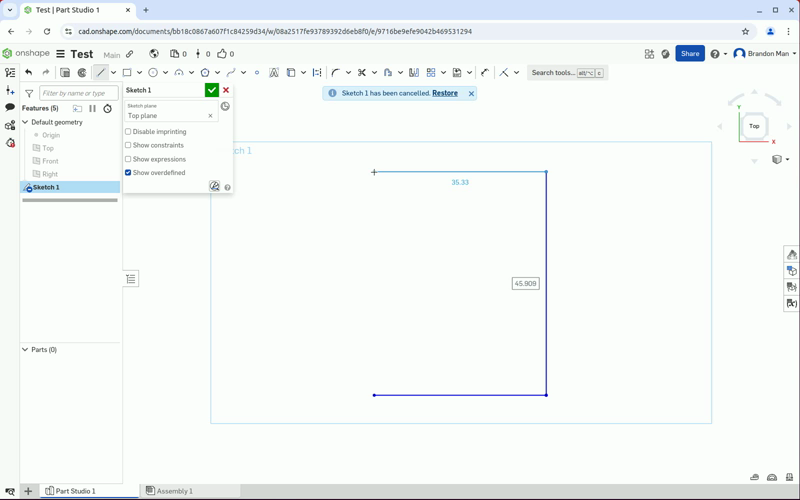
click(374, 171)
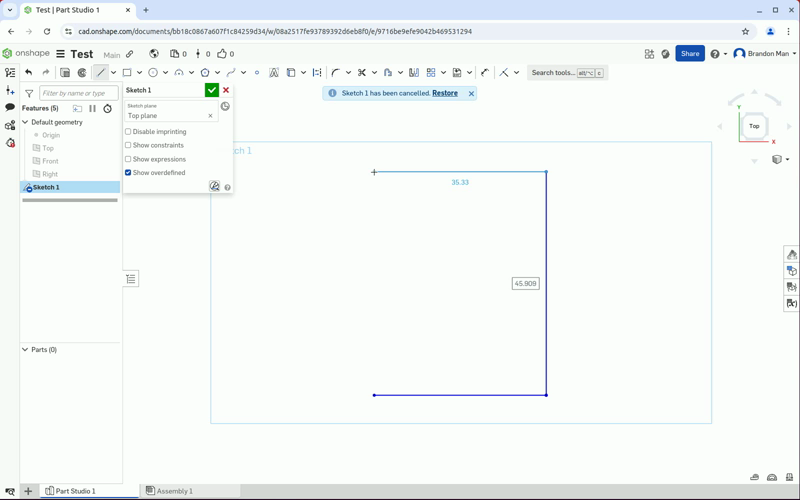
key_up(shift)
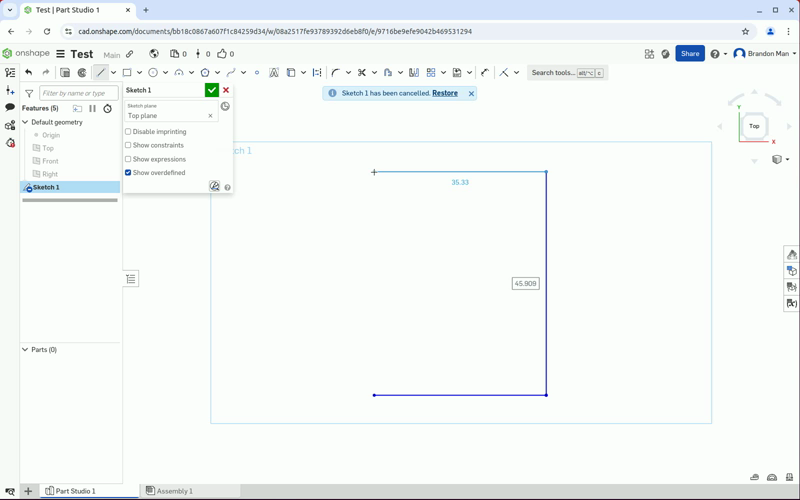
key_down(shift)
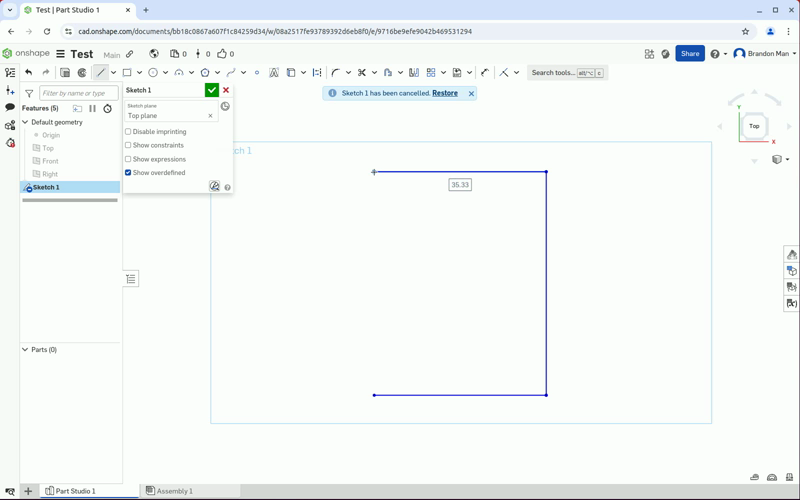
mouse_move(374, 395)
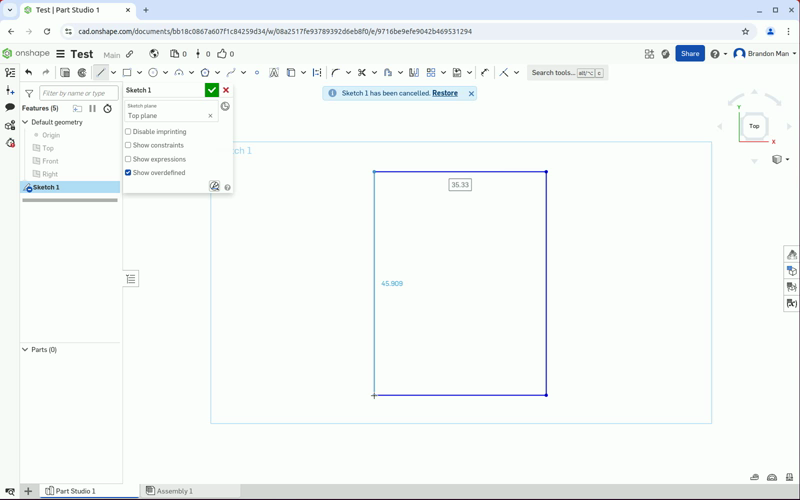
key_up(shift)
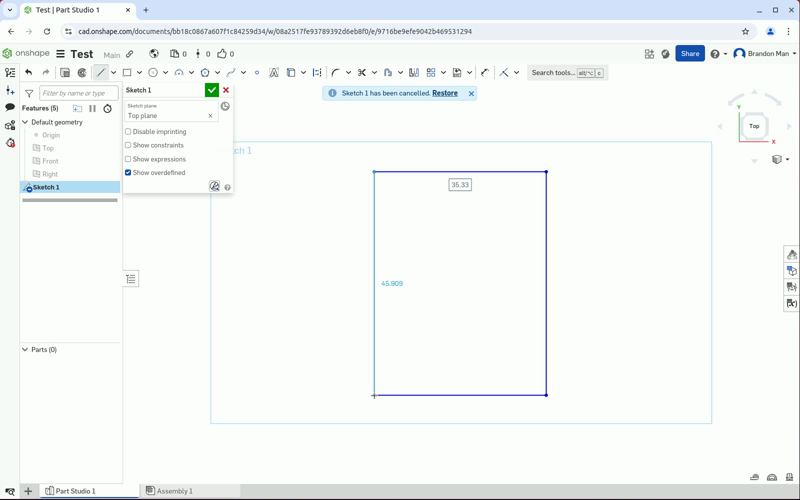
click(374, 395)
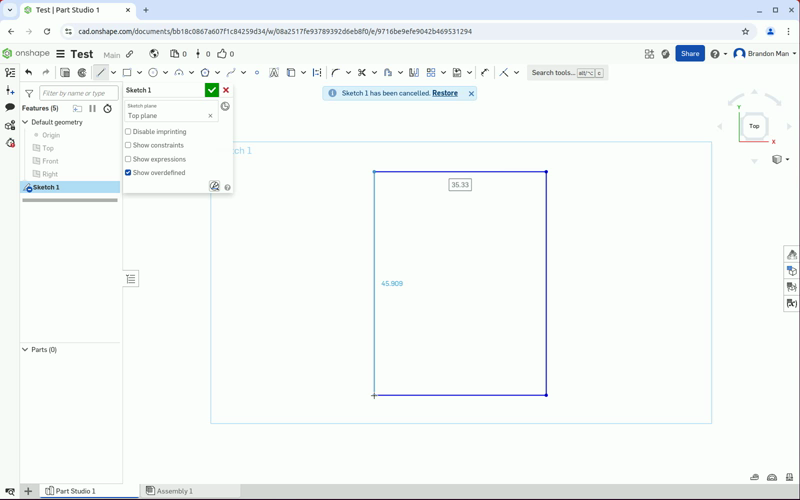
key(esc)
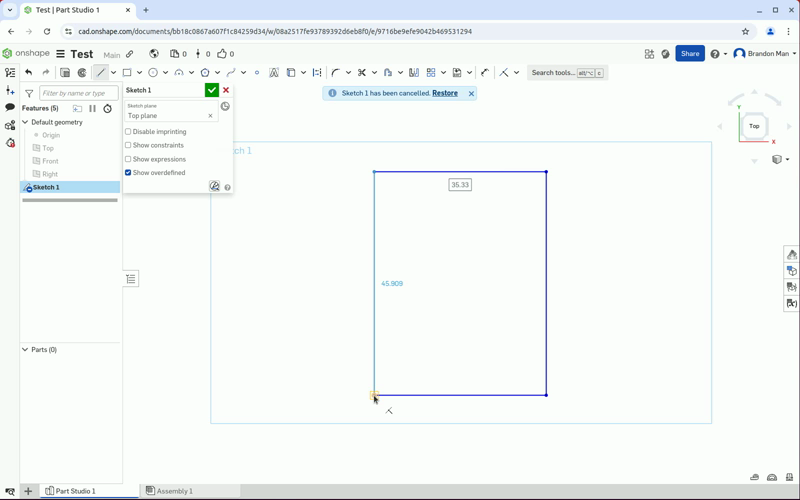
mouse_move(503, 281)
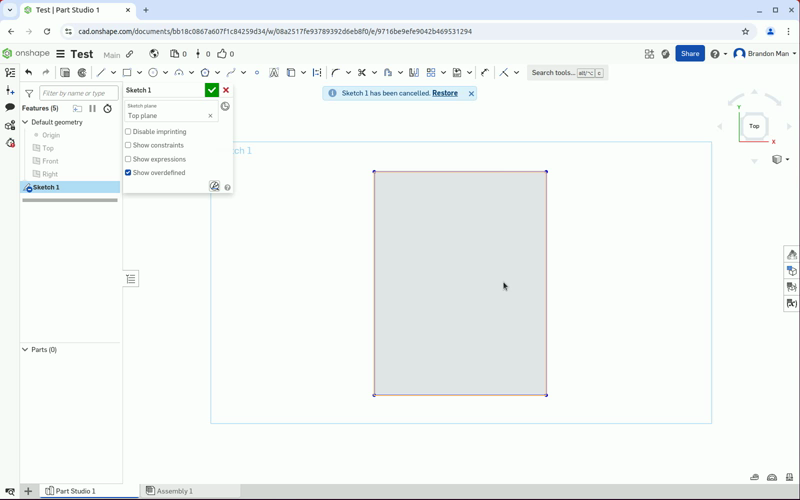
click(503, 281)
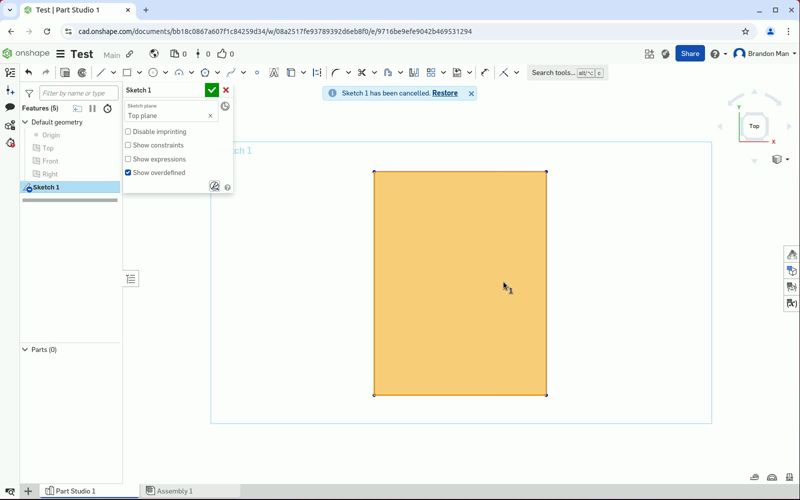
mouse_move(73, 352)
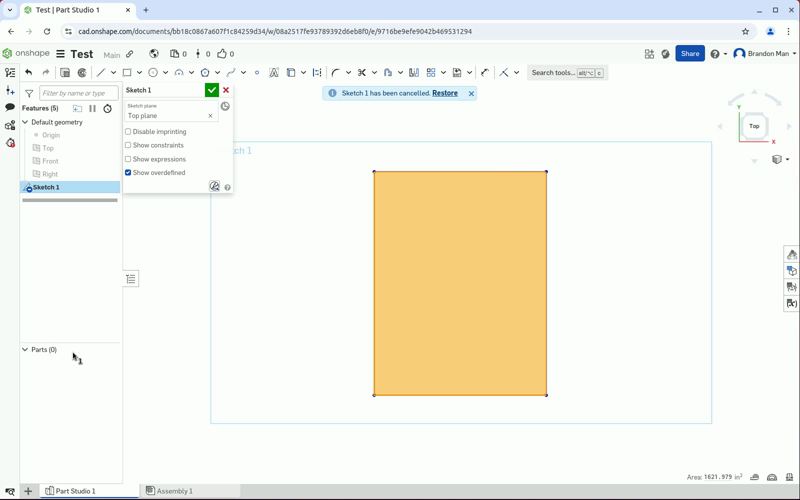
key(shift+y)
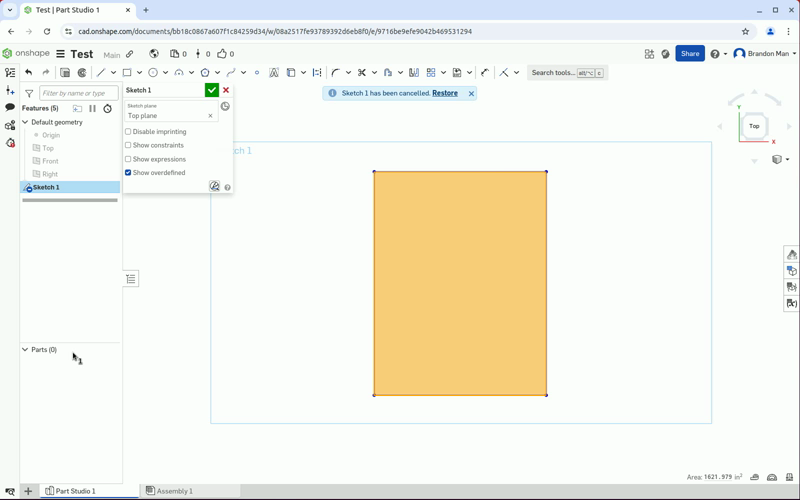
key(shift+e)
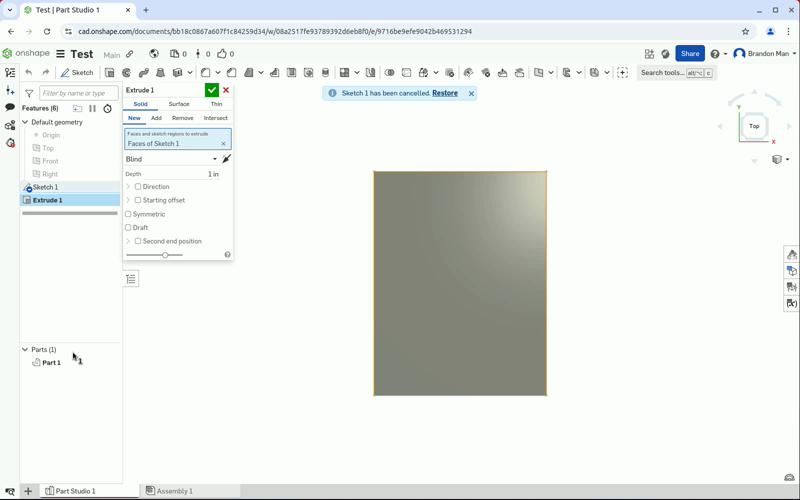
mouse_move(143, 106)
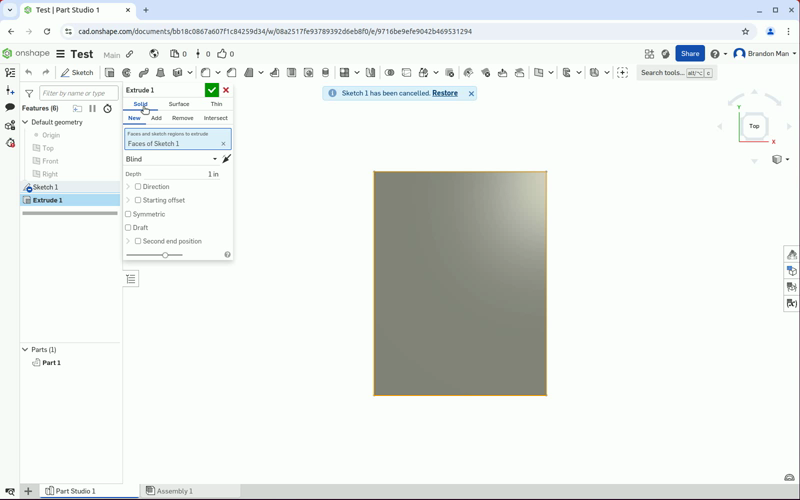
click(143, 106)
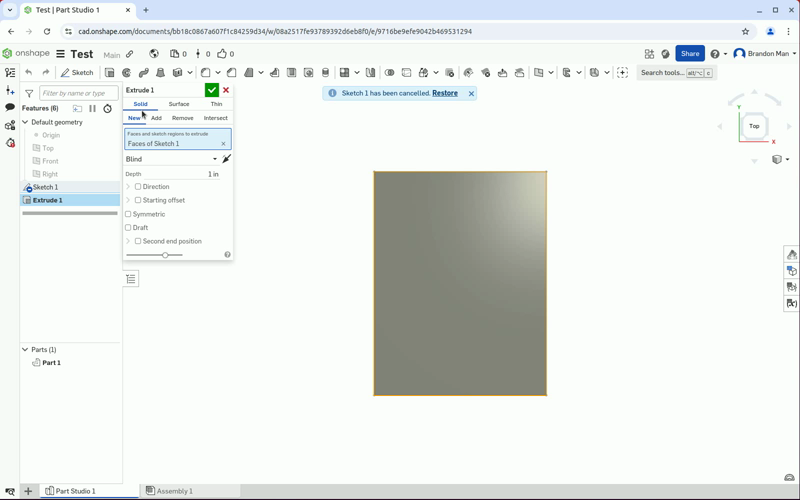
mouse_move(137, 120)
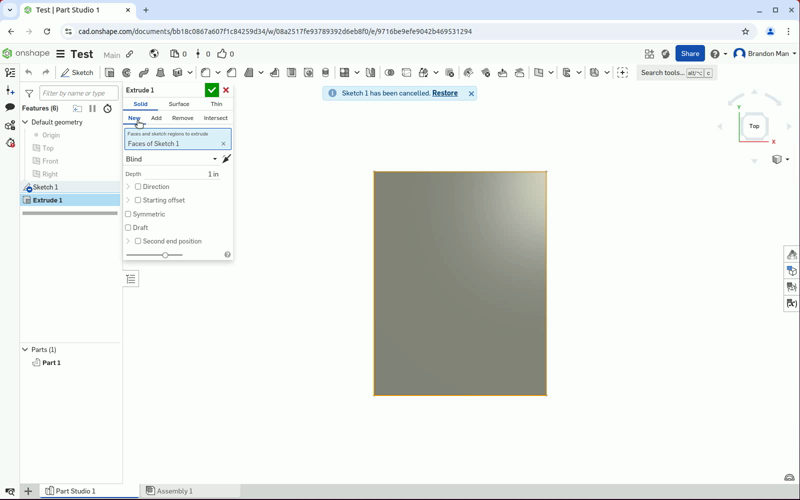
click(137, 120)
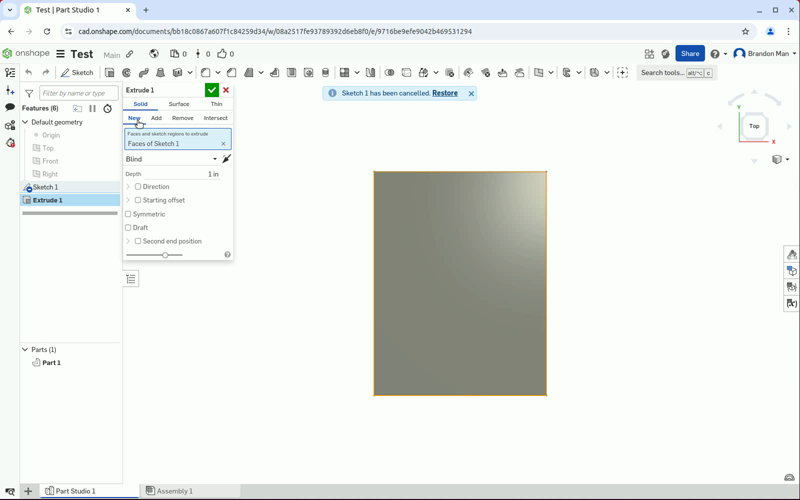
key(tab, 4)
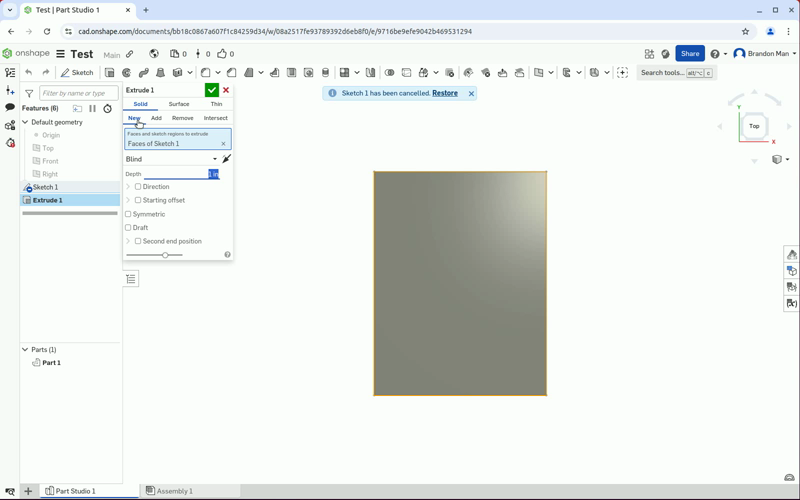
text(4.333)
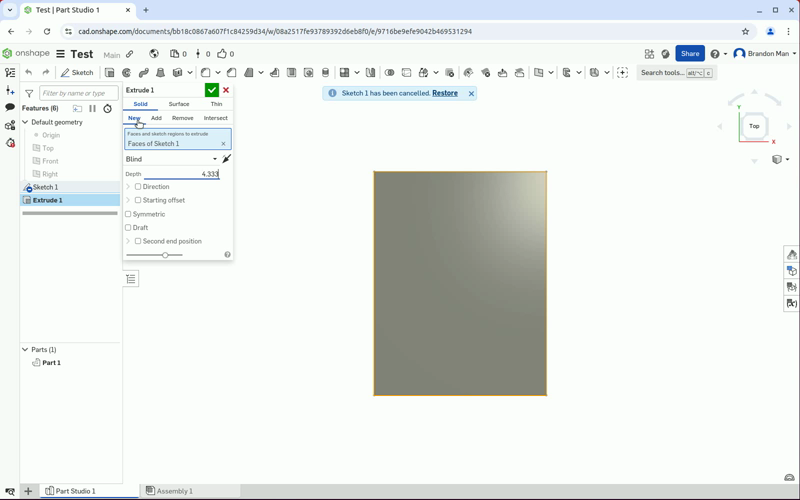
key(enter)
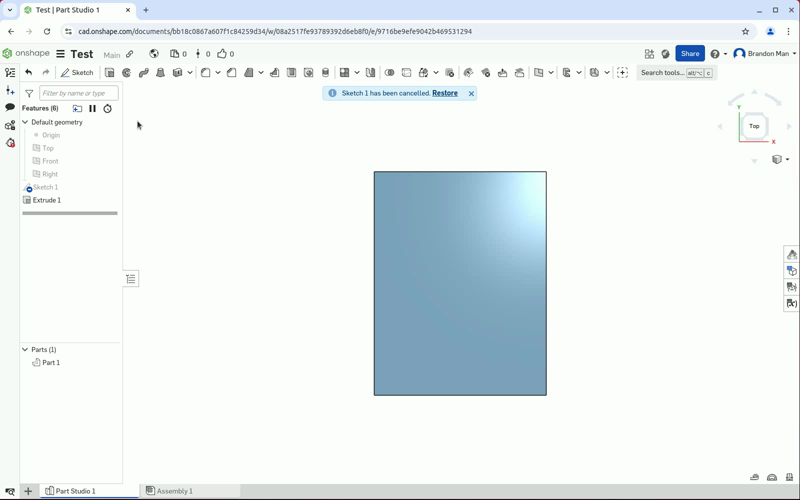
key(shift+h)
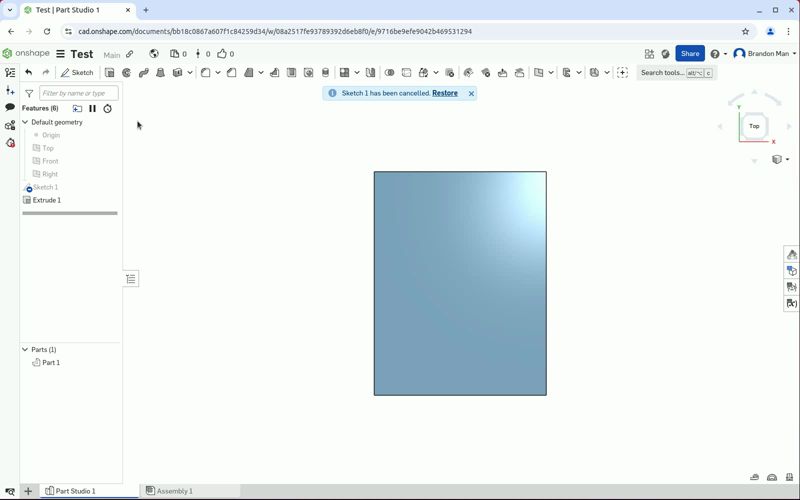
key(shift+h)
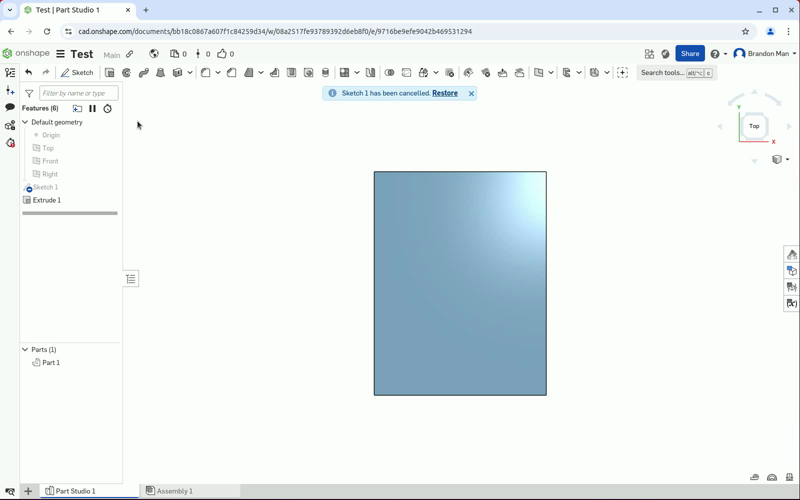
mouse_move(73, 189)
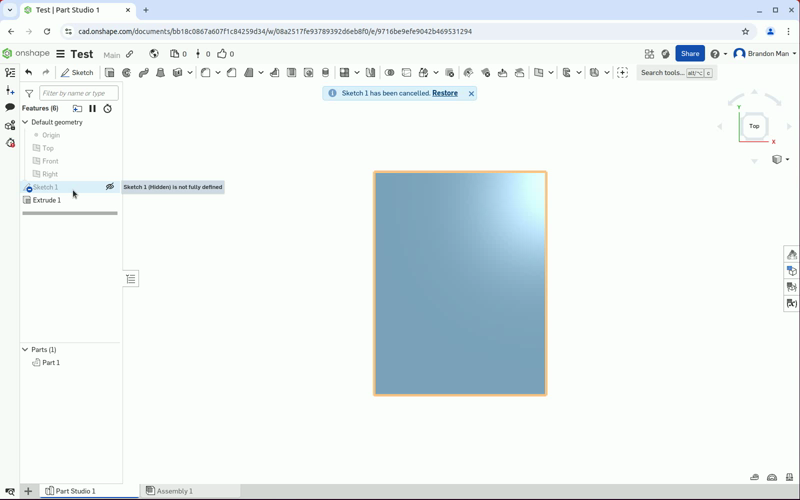
click(73, 189)
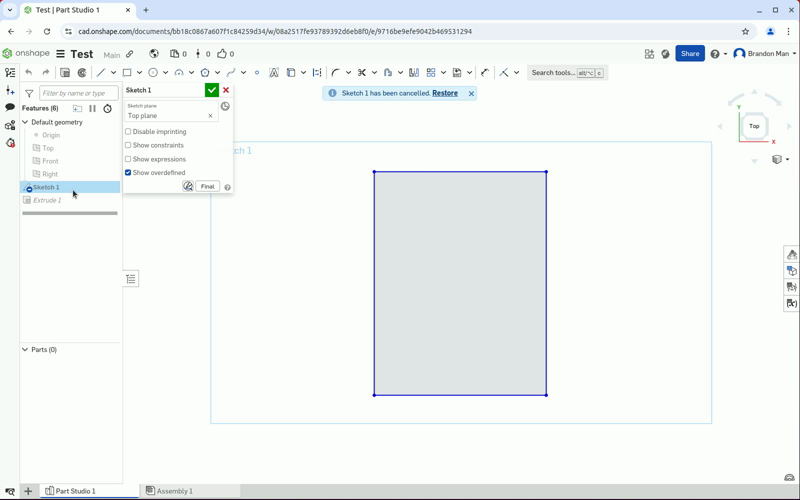
mouse_move(229, 92)
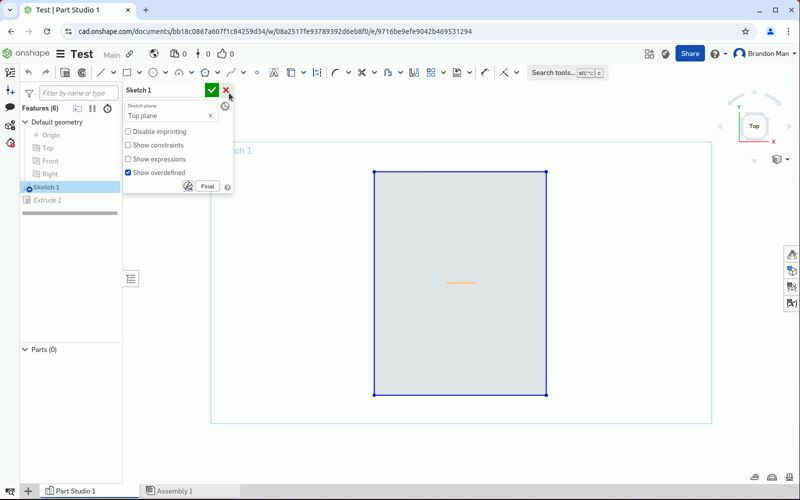
click(229, 92)
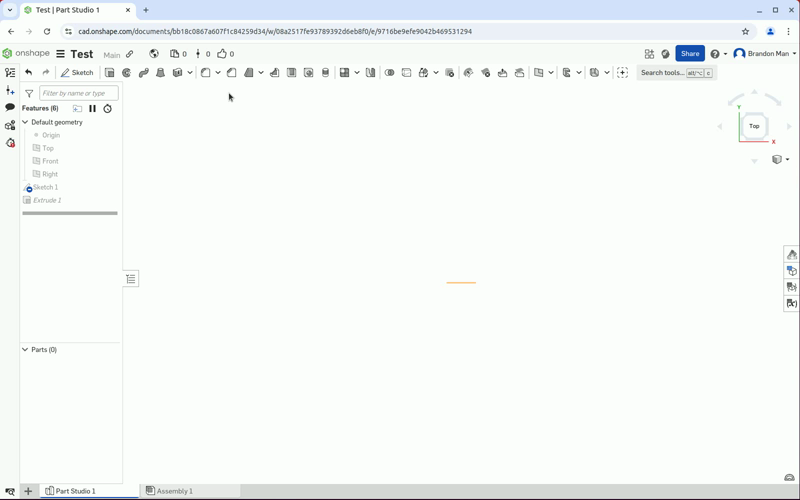
mouse_move(541, 75)
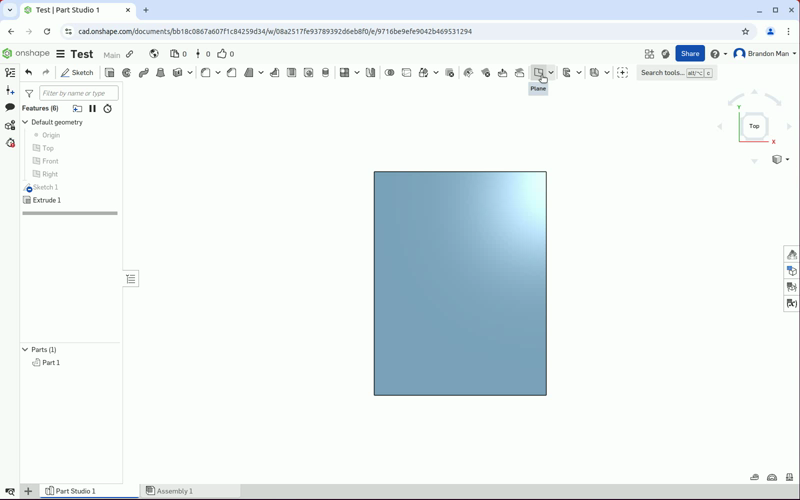
click(541, 75)
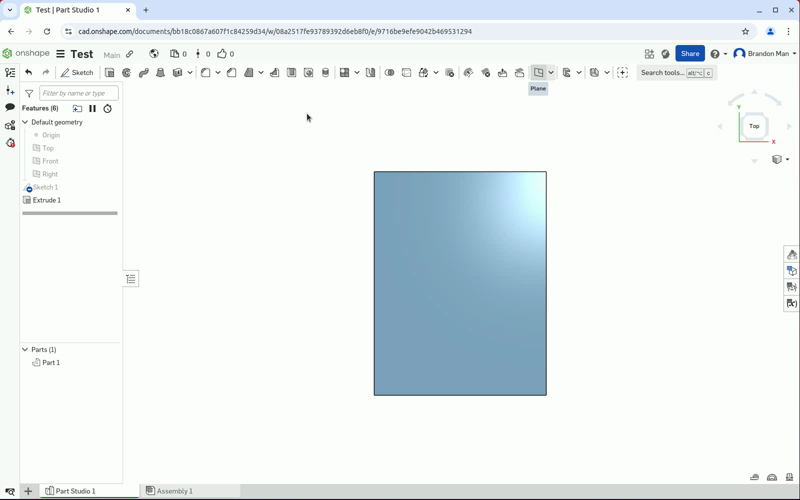
mouse_move(73, 150)
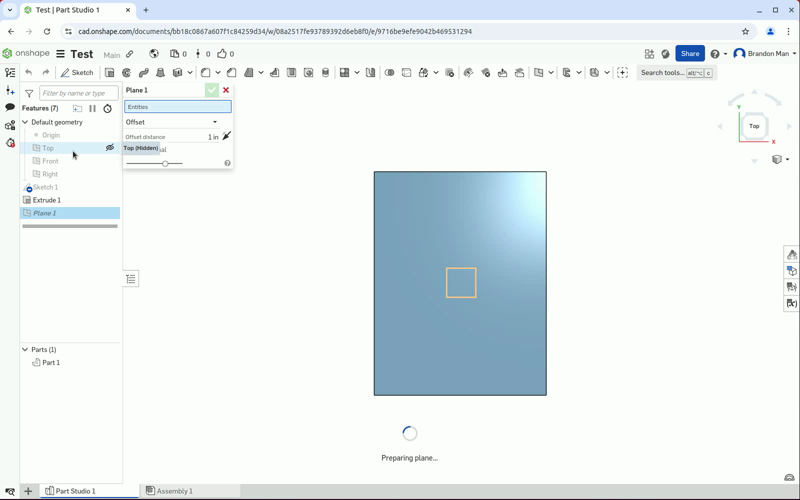
click(73, 150)
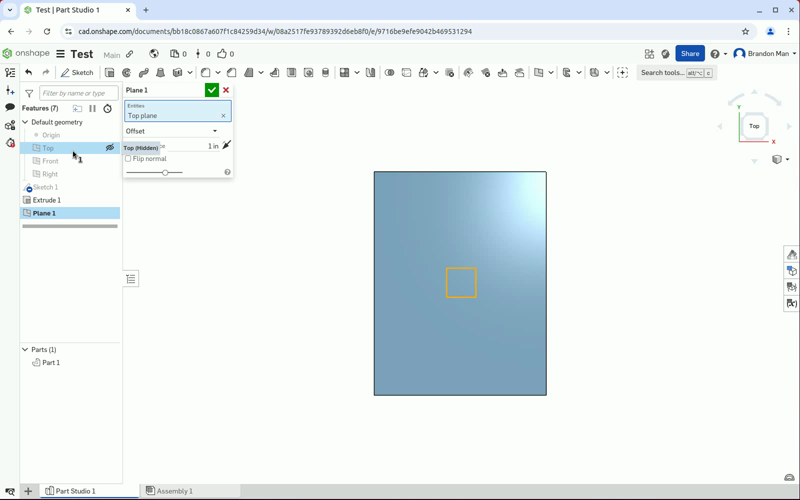
key(tab, 2)
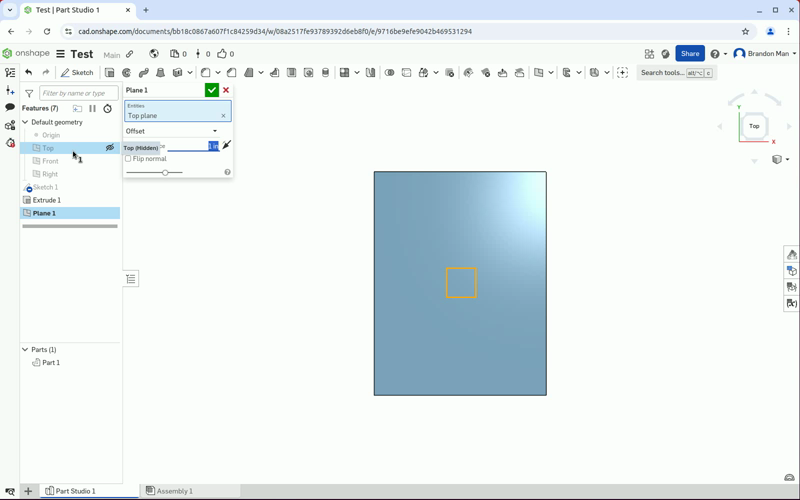
text(4.344)
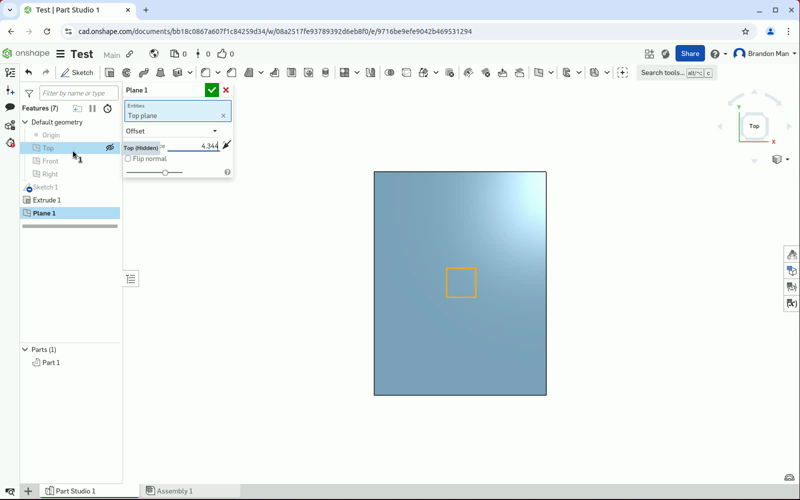
key(enter, 2)
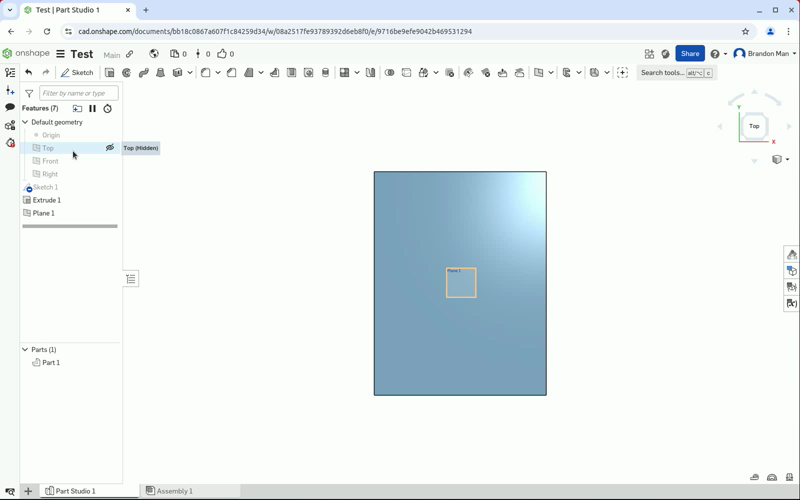
key(shift+s)
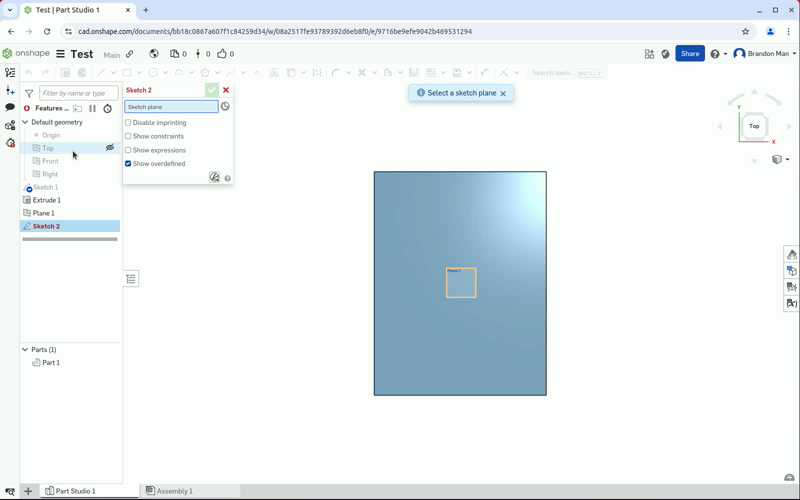
mouse_move(73, 215)
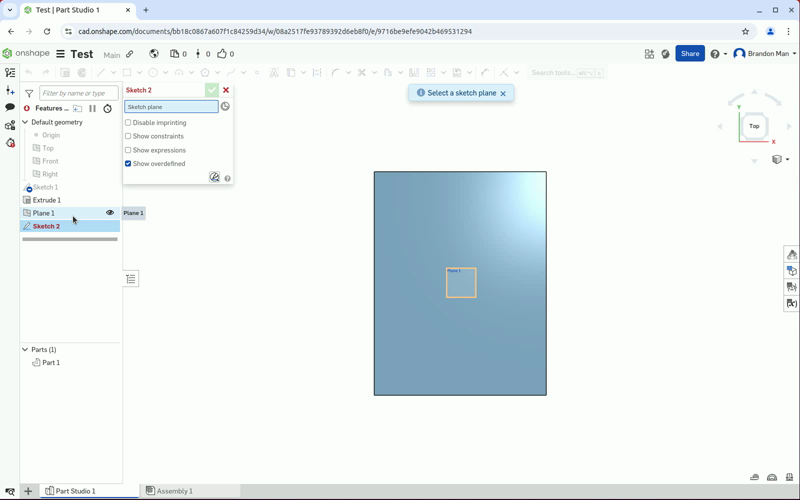
click(73, 215)
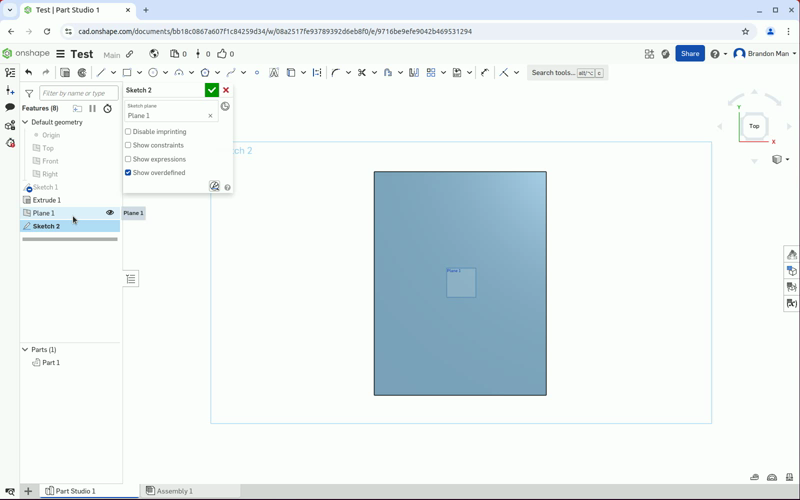
mouse_move(73, 352)
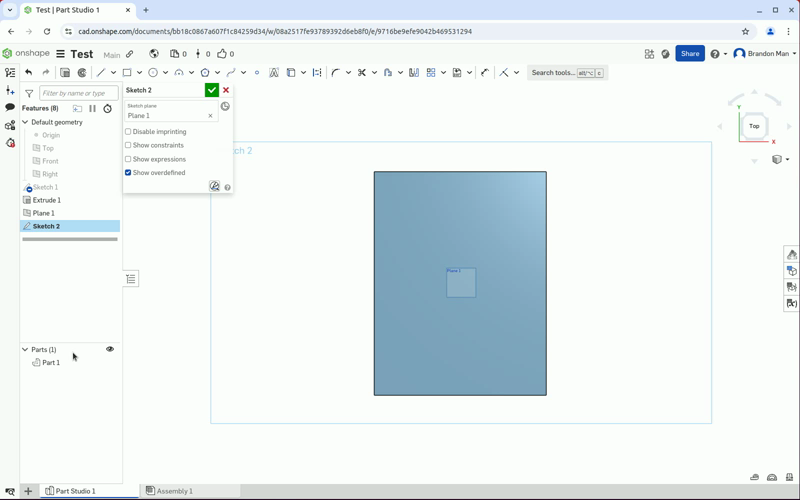
key(y)
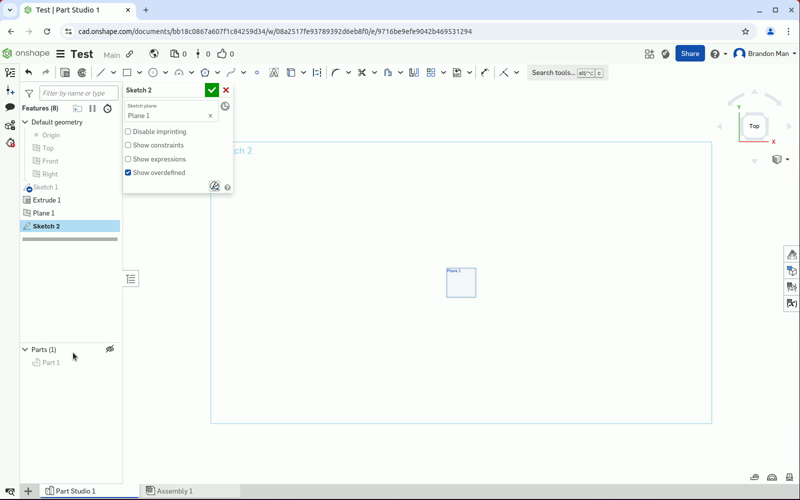
key(l)
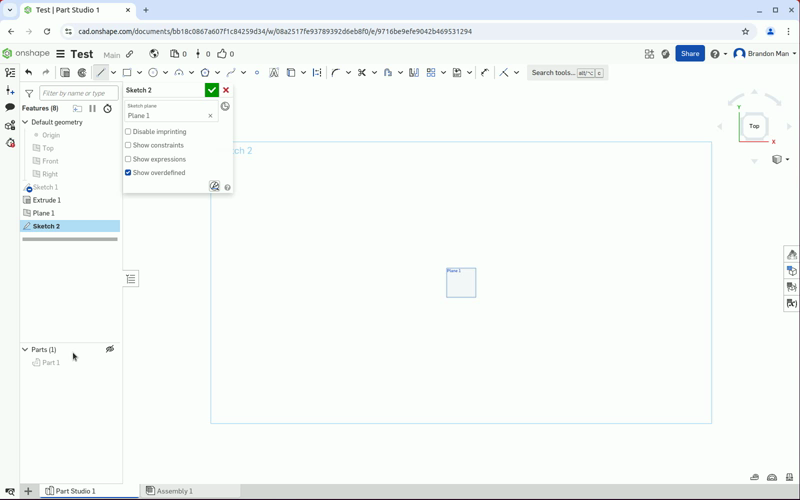
key_down(shift)
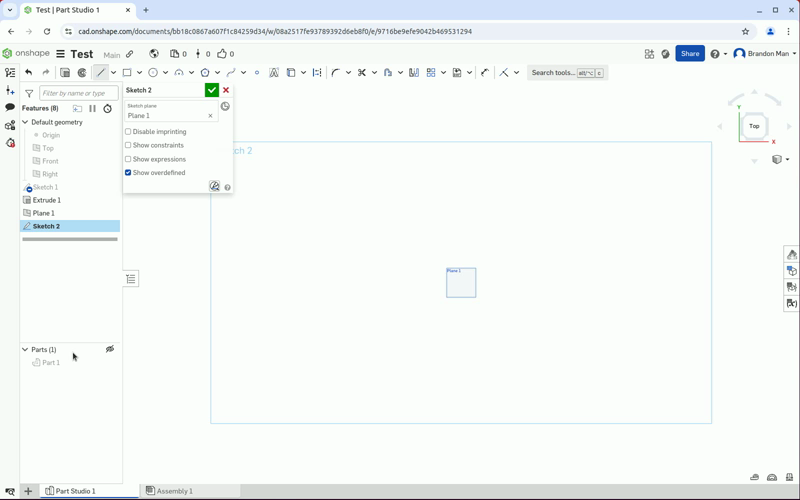
mouse_move(412, 352)
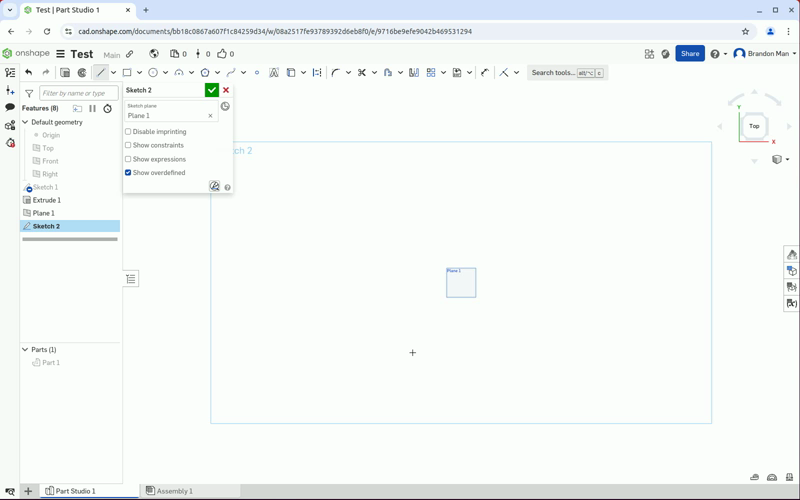
click(412, 352)
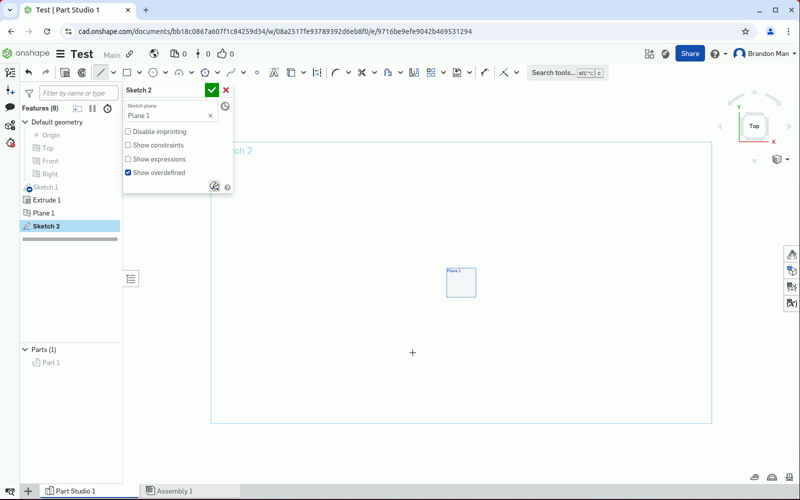
key_up(shift)
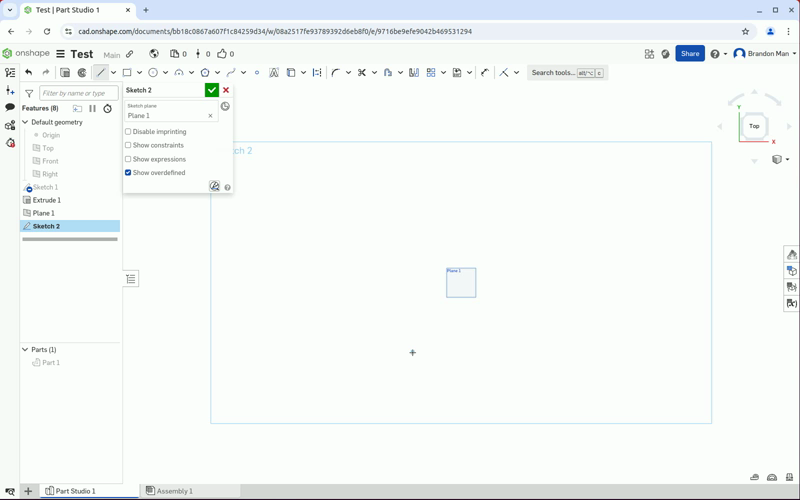
key_down(shift)
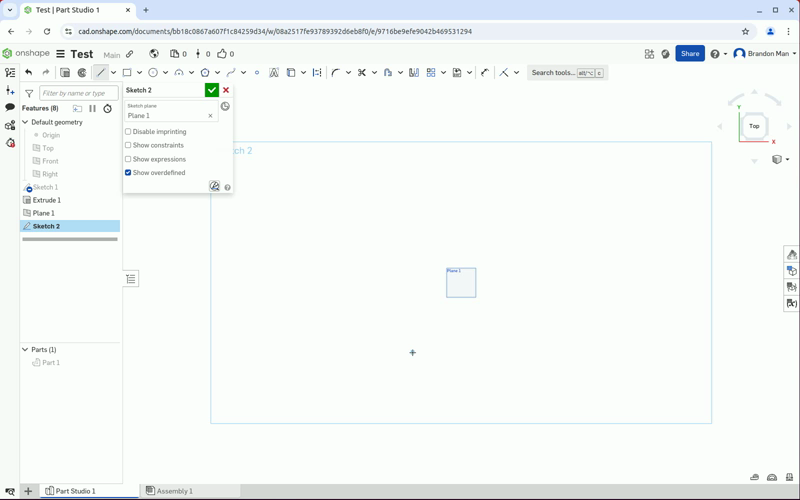
mouse_move(508, 352)
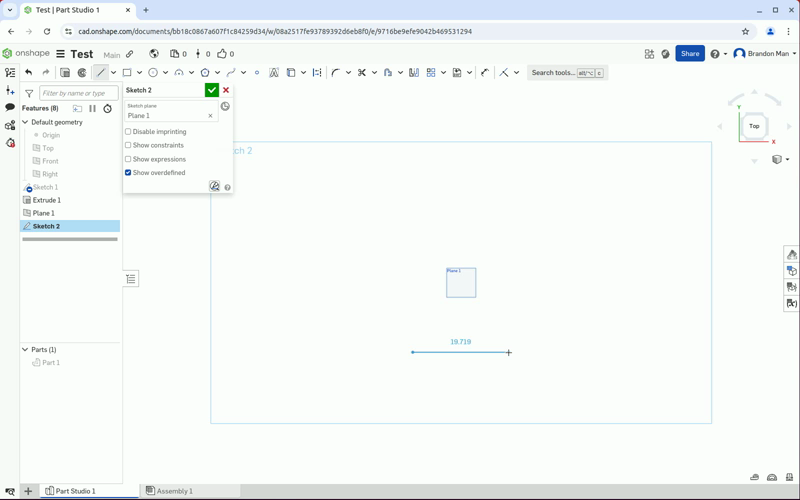
click(508, 352)
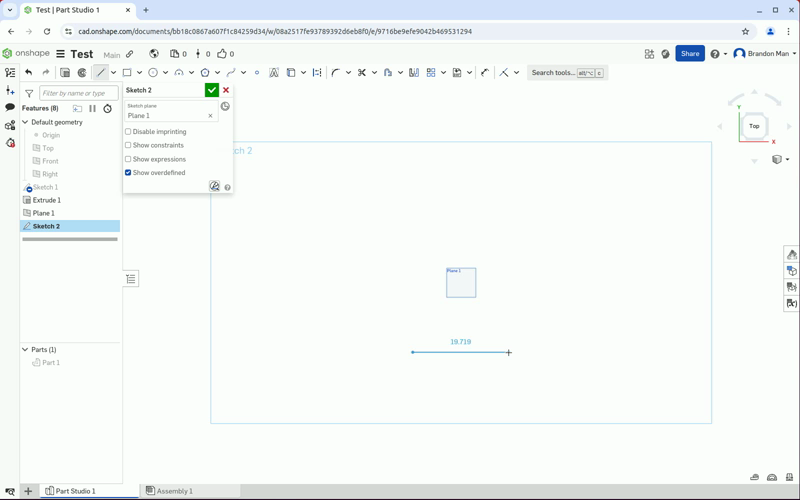
key_up(shift)
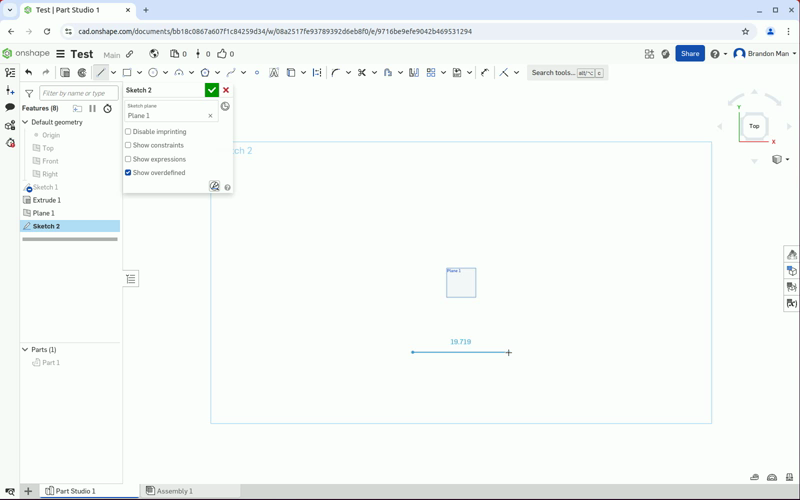
key_down(shift)
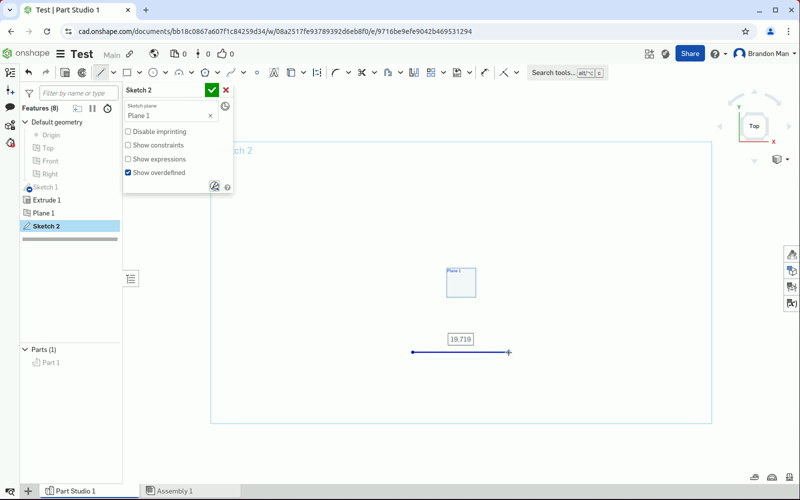
mouse_move(508, 213)
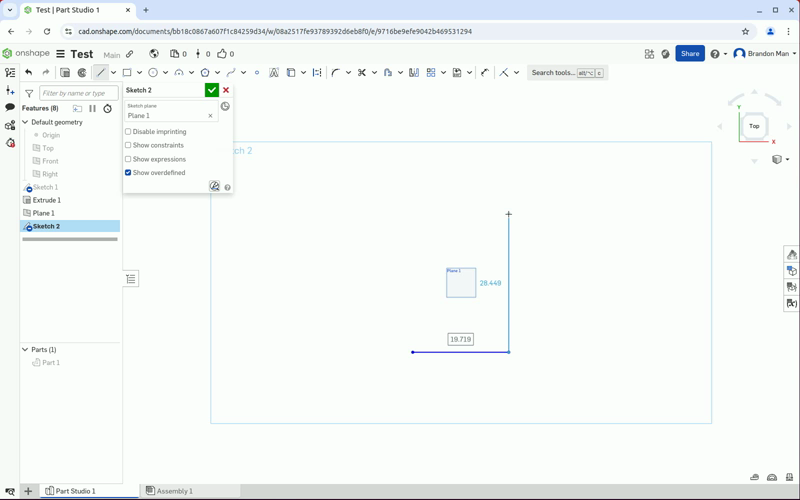
click(508, 213)
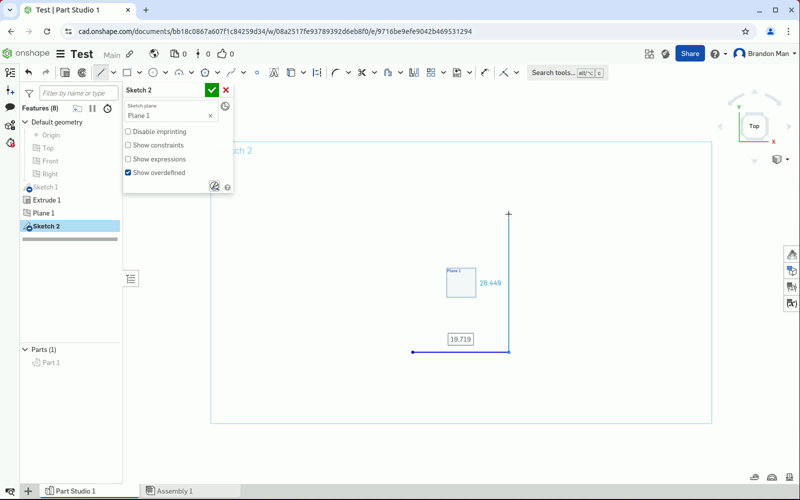
key_up(shift)
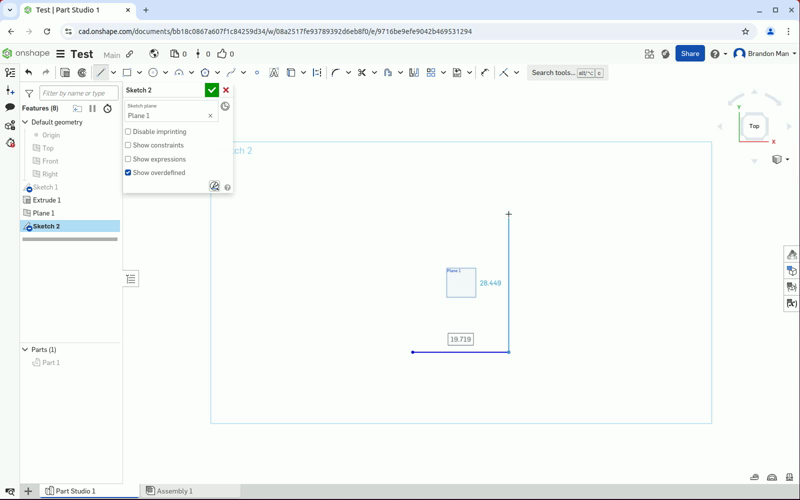
key_down(shift)
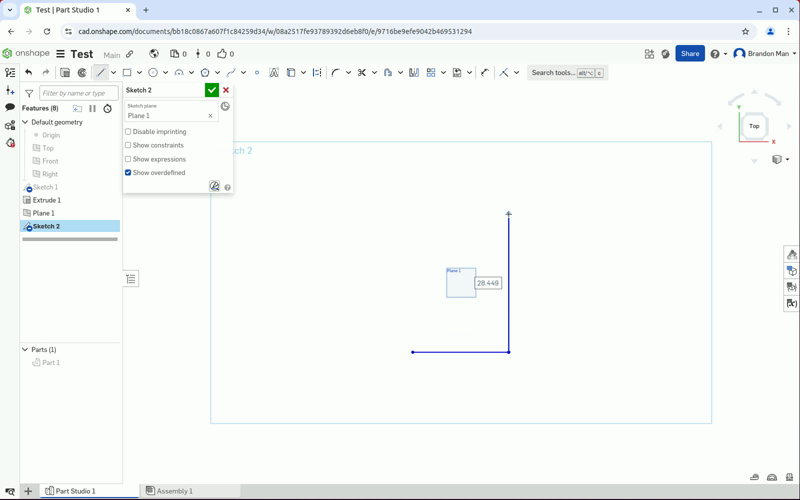
mouse_move(412, 213)
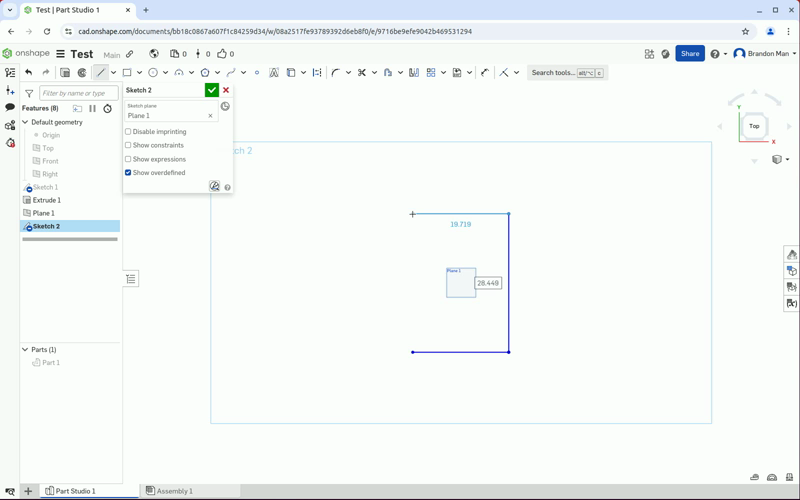
click(412, 213)
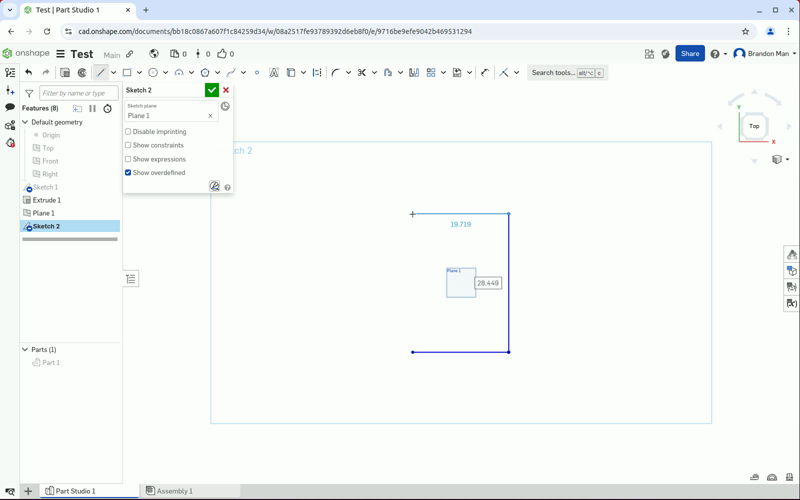
key_up(shift)
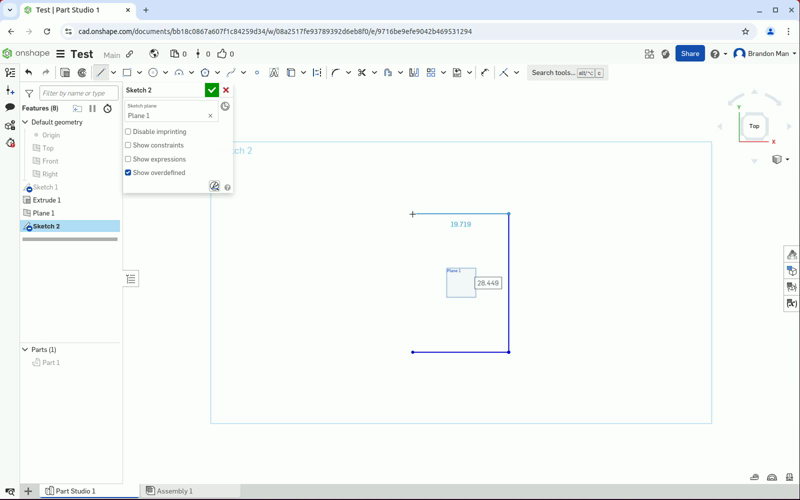
key_down(shift)
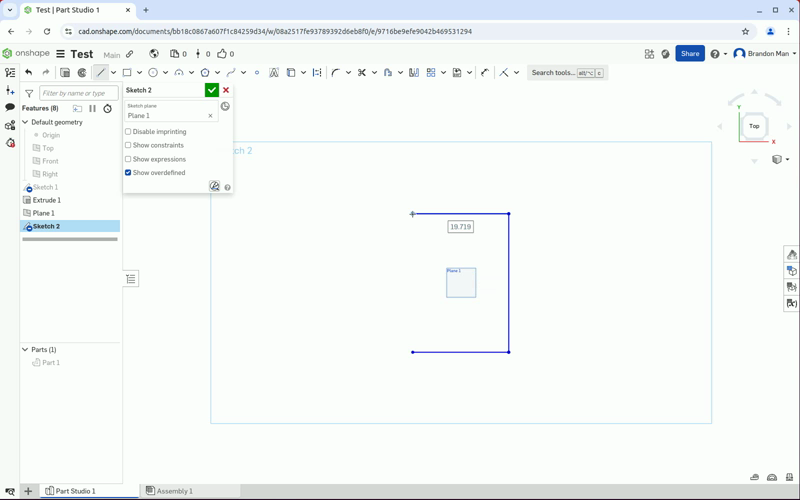
mouse_move(412, 352)
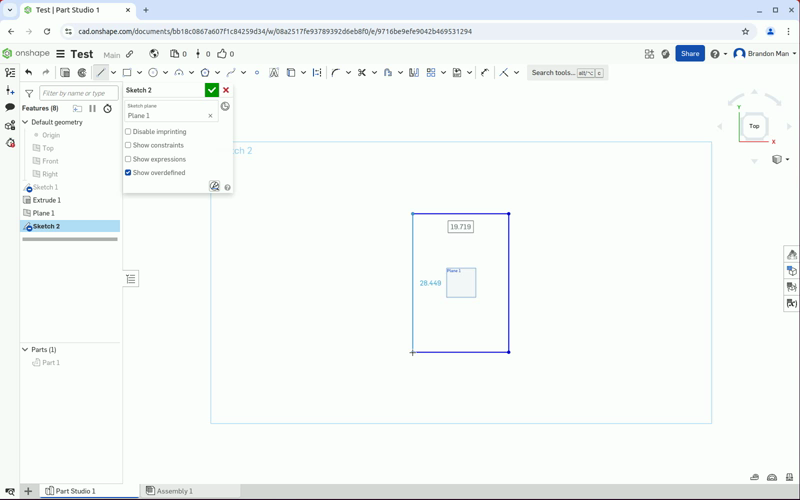
key_up(shift)
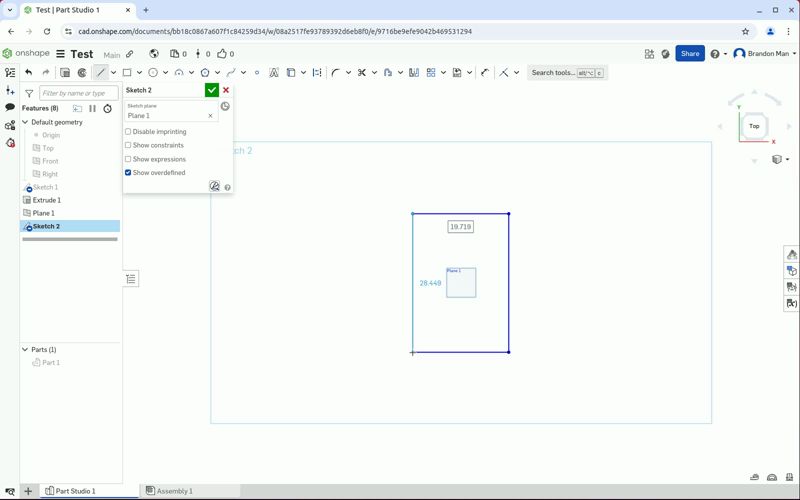
click(412, 352)
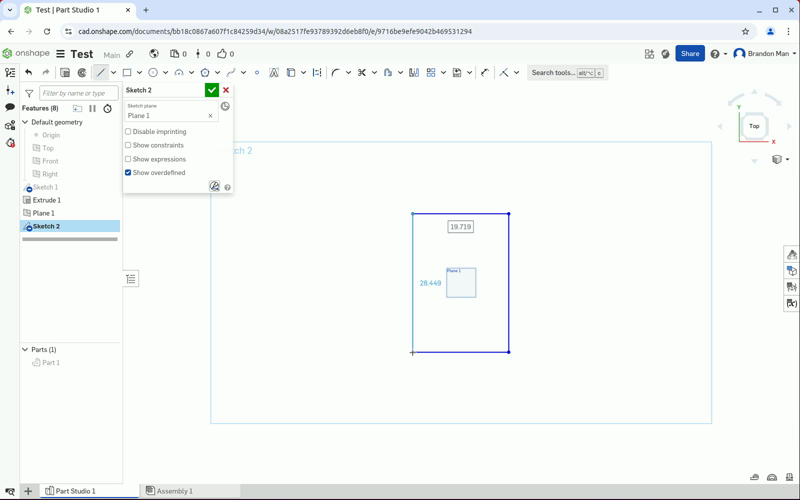
key(esc)
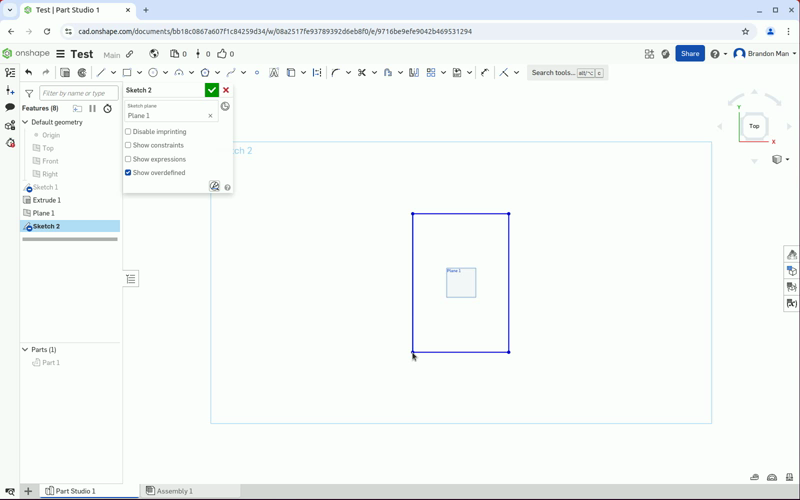
mouse_move(446, 291)
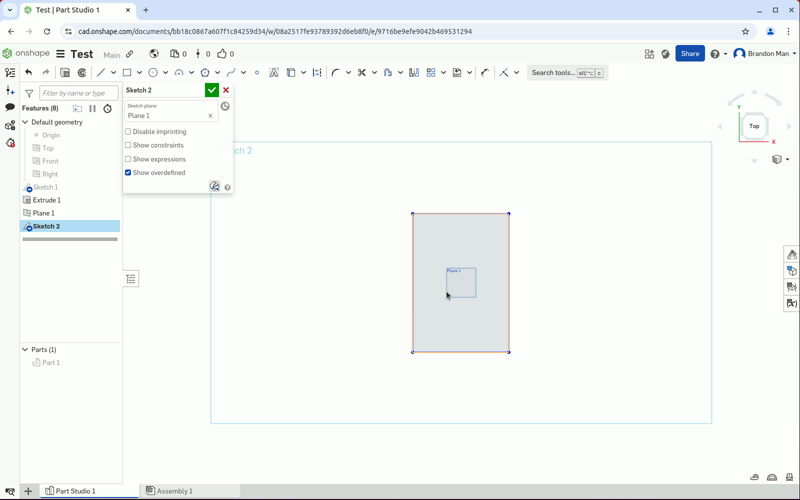
click(446, 291)
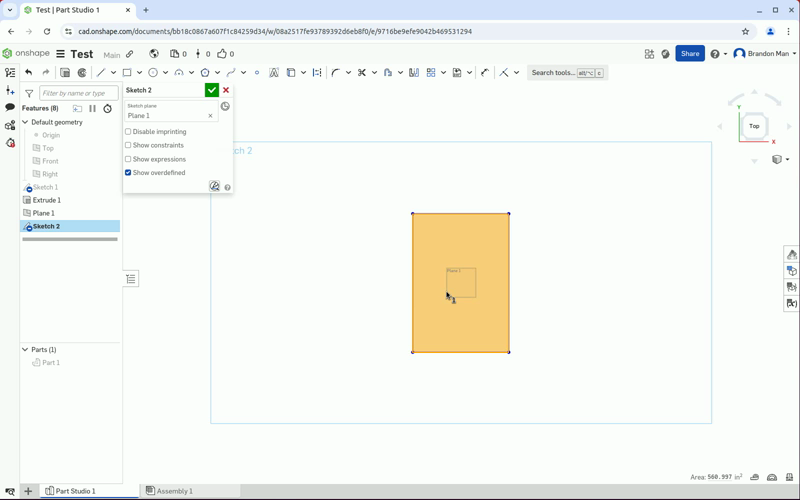
mouse_move(73, 352)
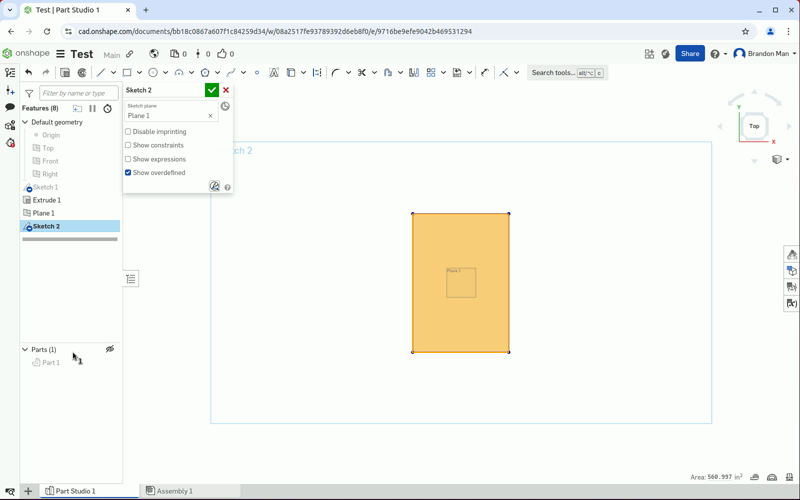
key(shift+y)
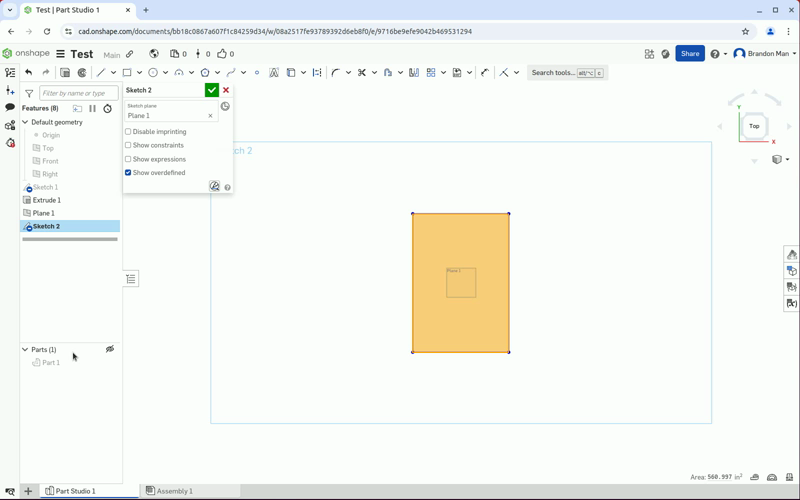
key(shift+e)
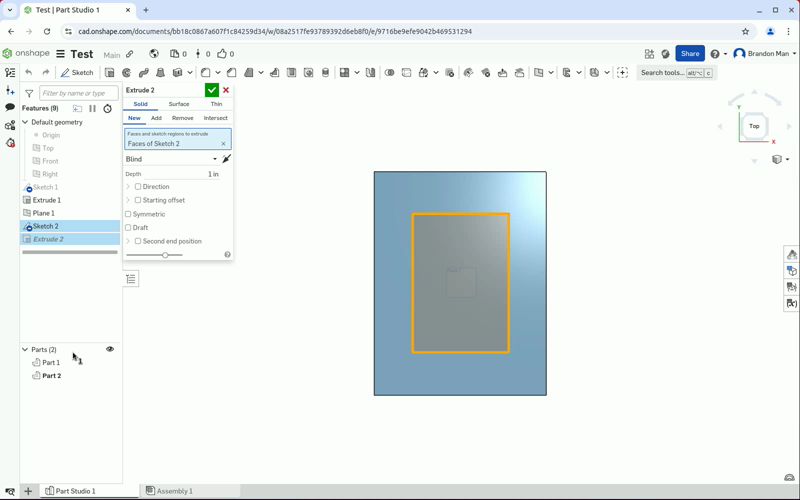
mouse_move(143, 106)
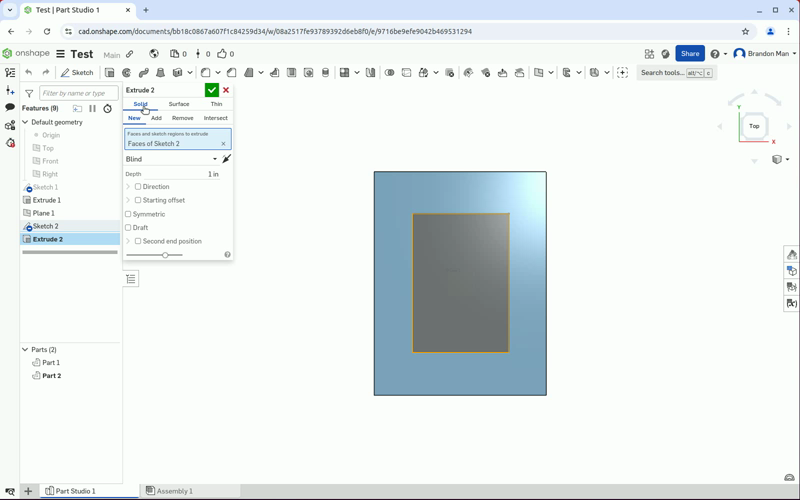
click(143, 106)
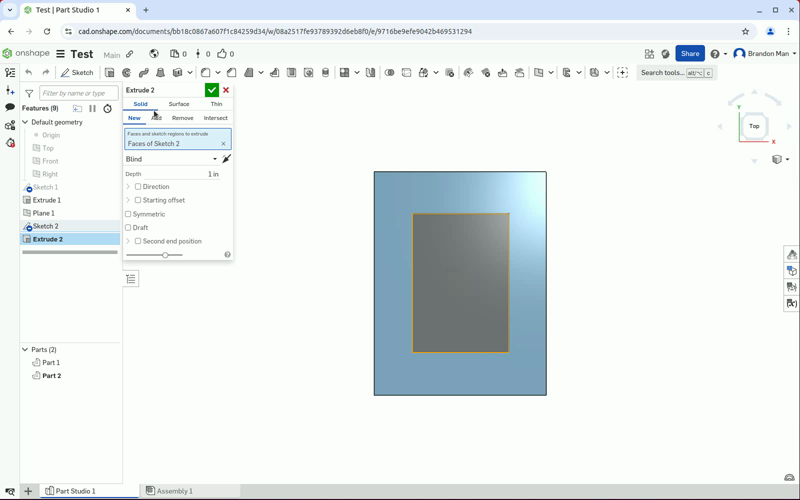
mouse_move(186, 120)
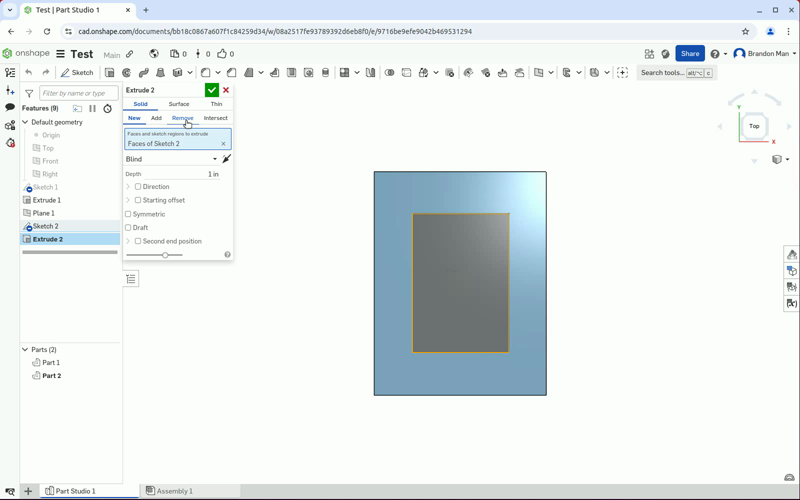
click(186, 120)
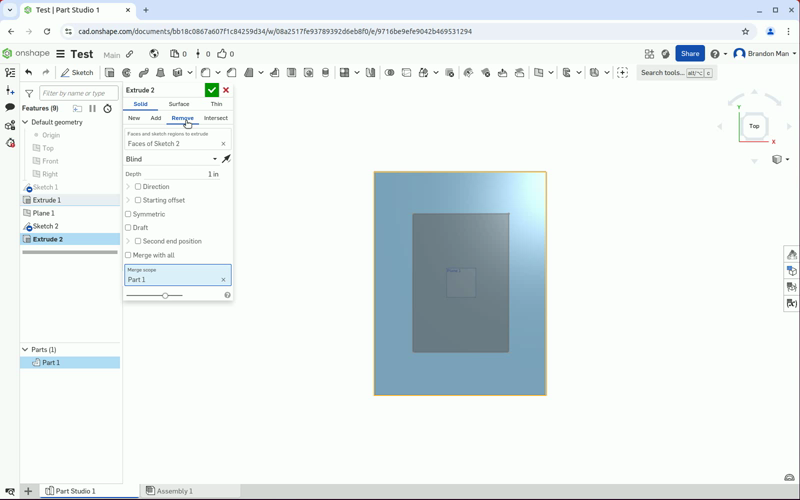
key(tab, 4)
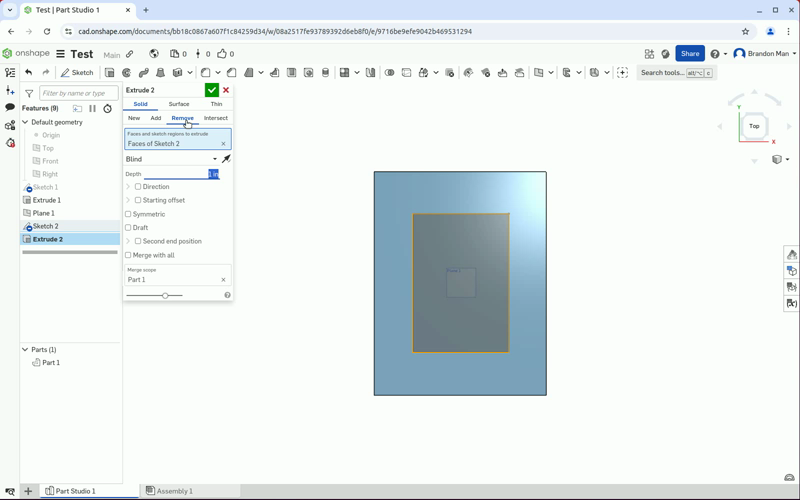
text(17.813)
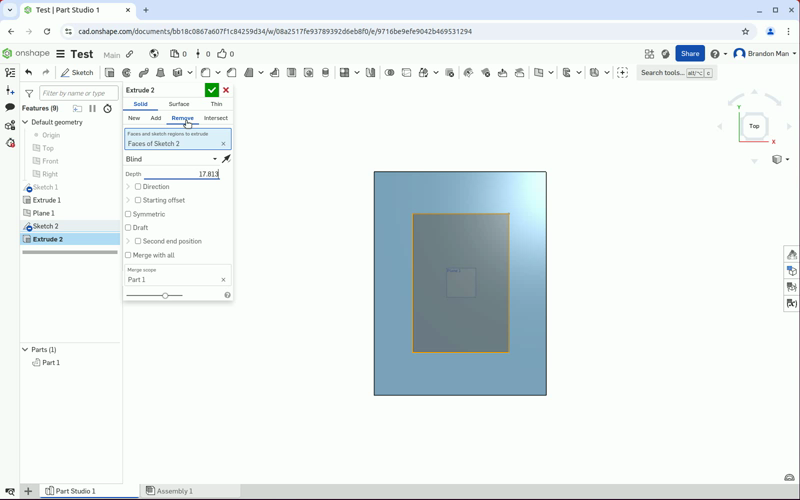
key(tab, 6)
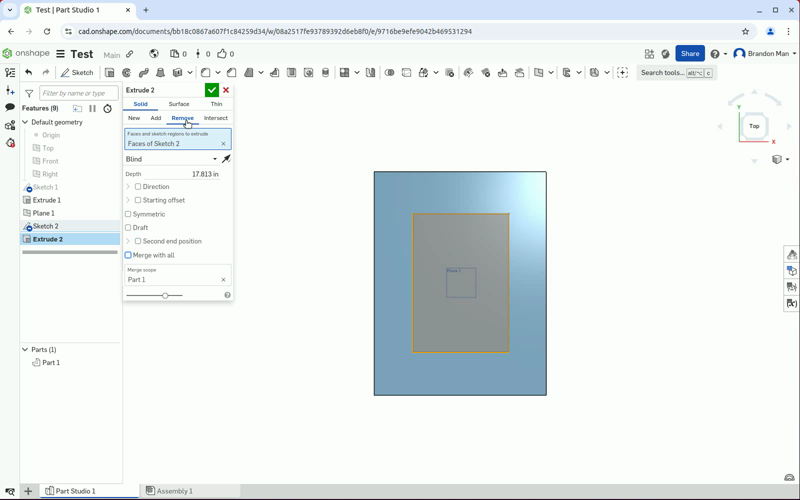
key(space)
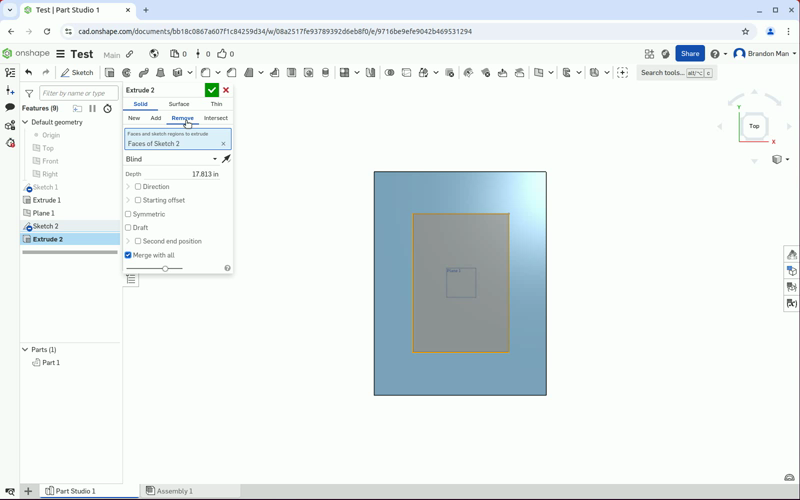
key(enter)
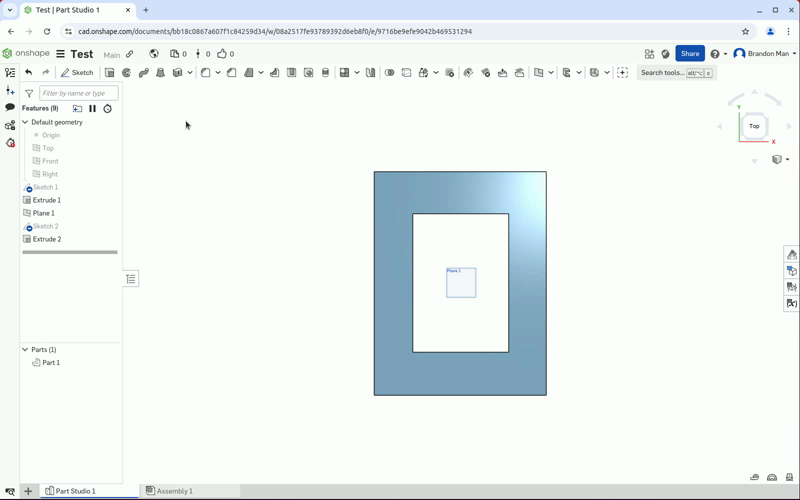
key(shift+h)
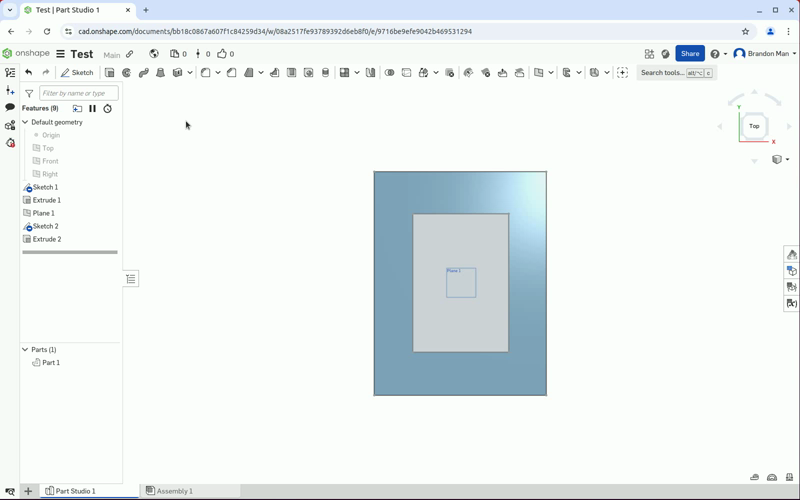
key(shift+h)
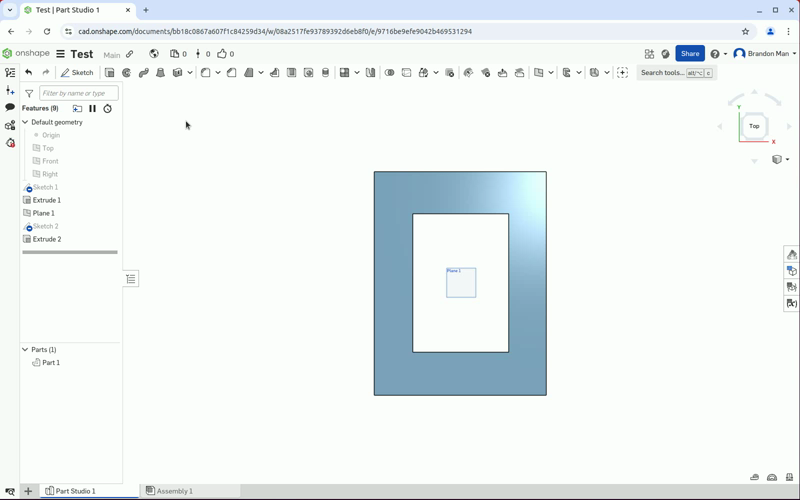
mouse_move(73, 189)
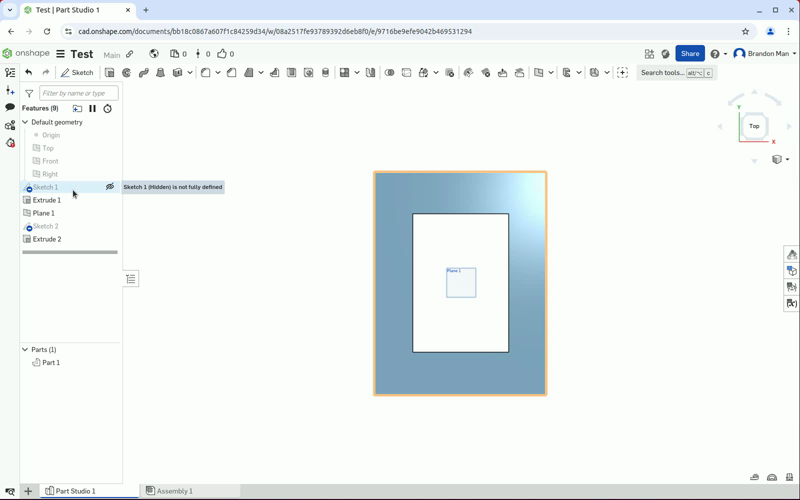
click(73, 189)
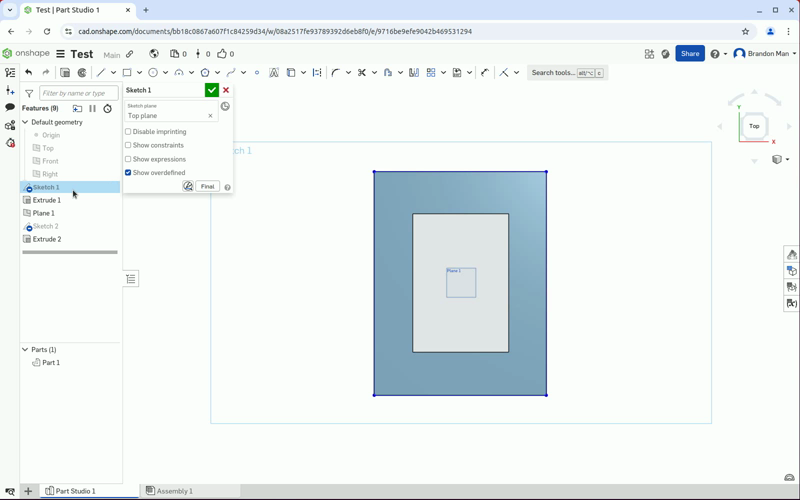
mouse_move(229, 92)
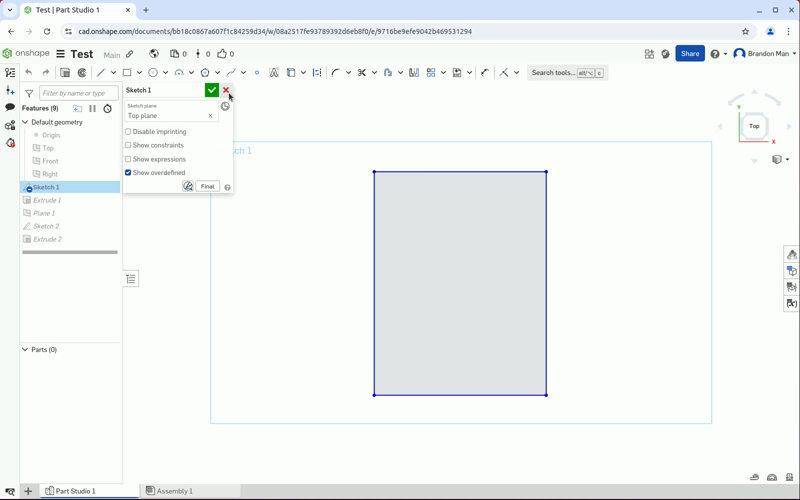
click(229, 92)
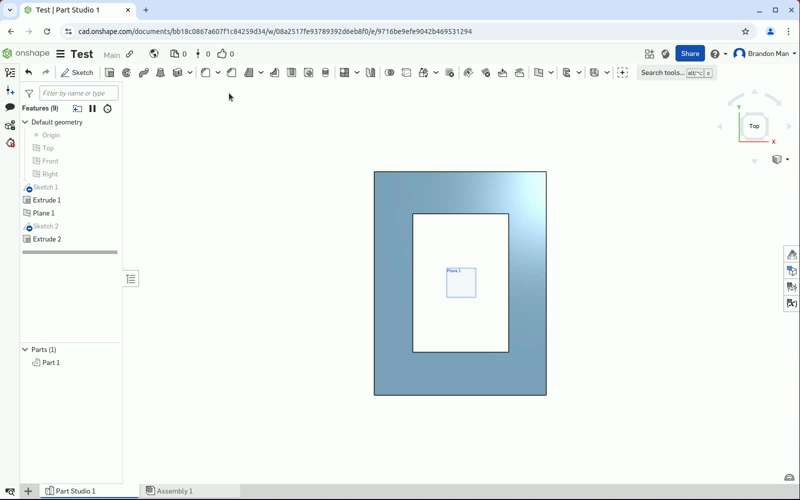
mouse_move(73, 352)
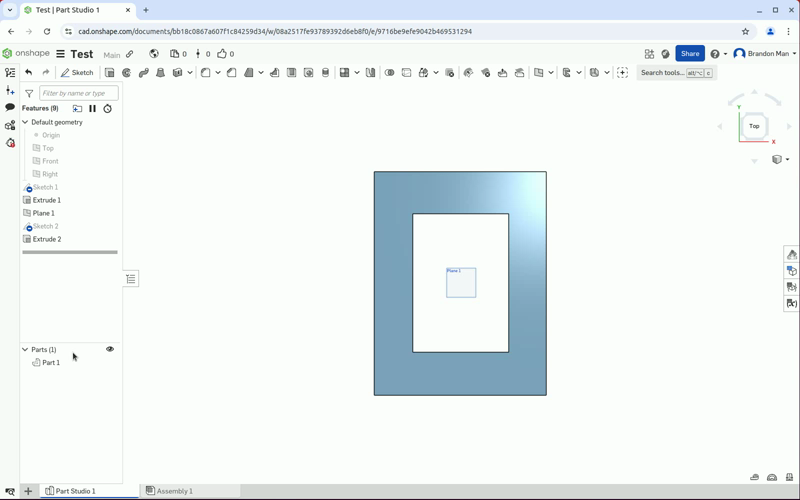
key(y)
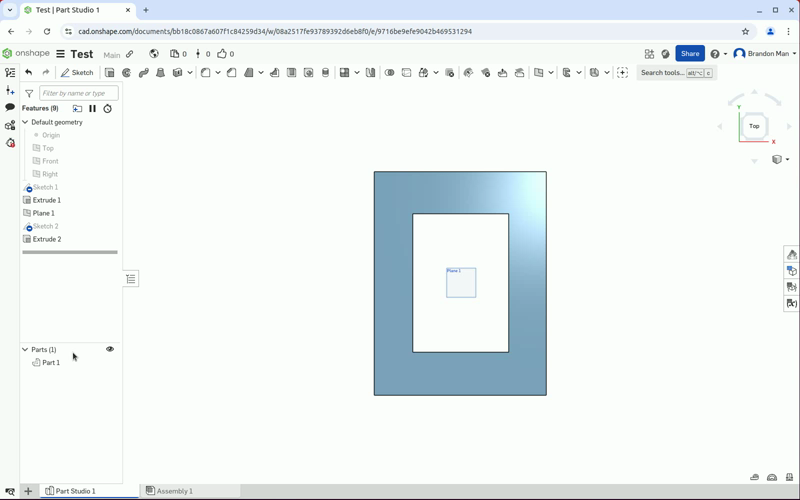
key(shift+p)
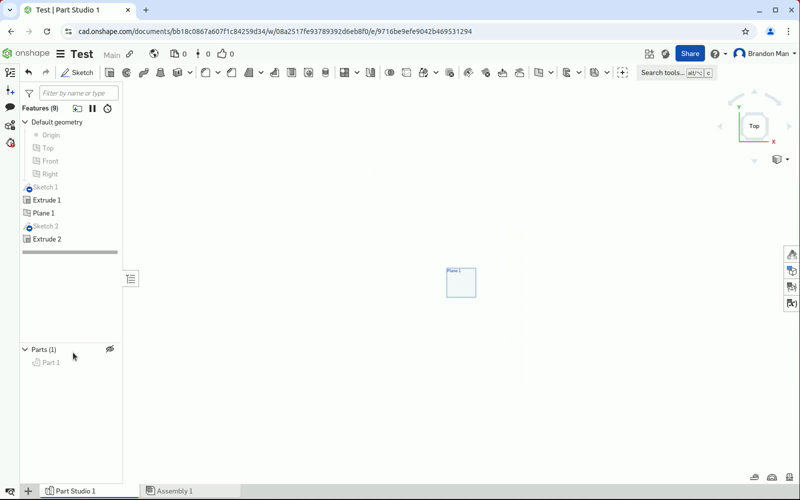
key(space)
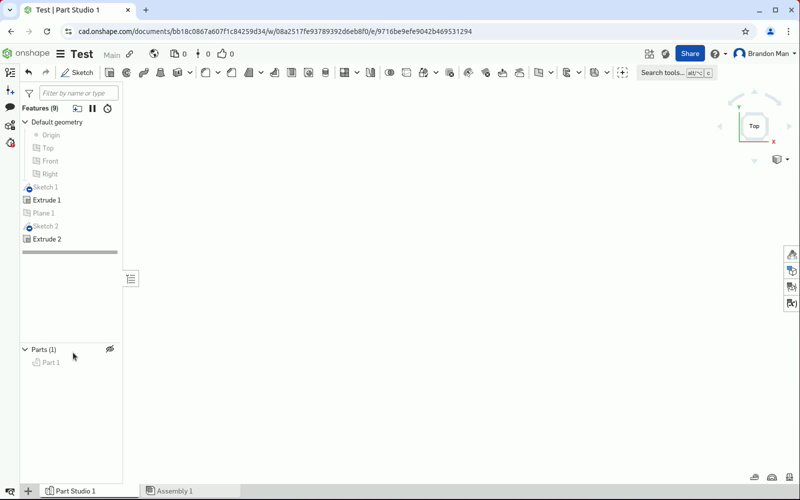
key_down(shift)
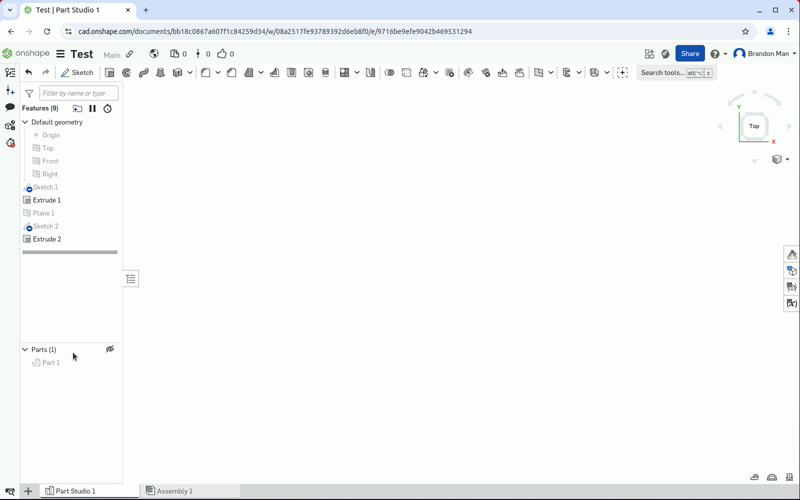
key(up)
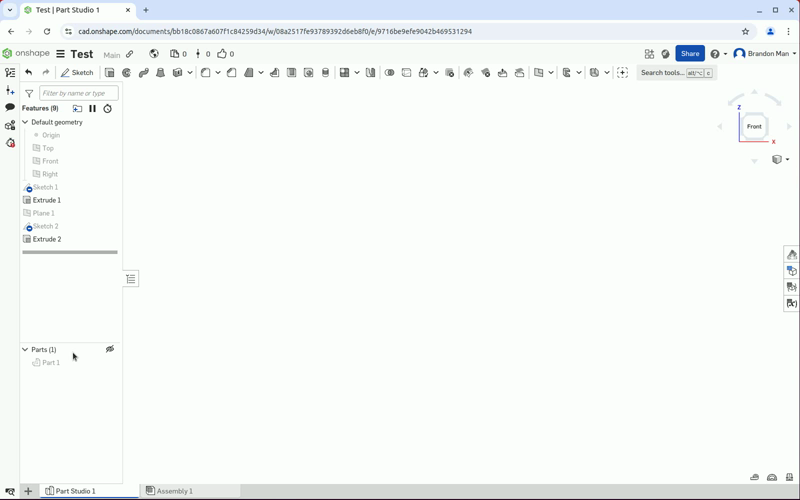
key_up(shift)
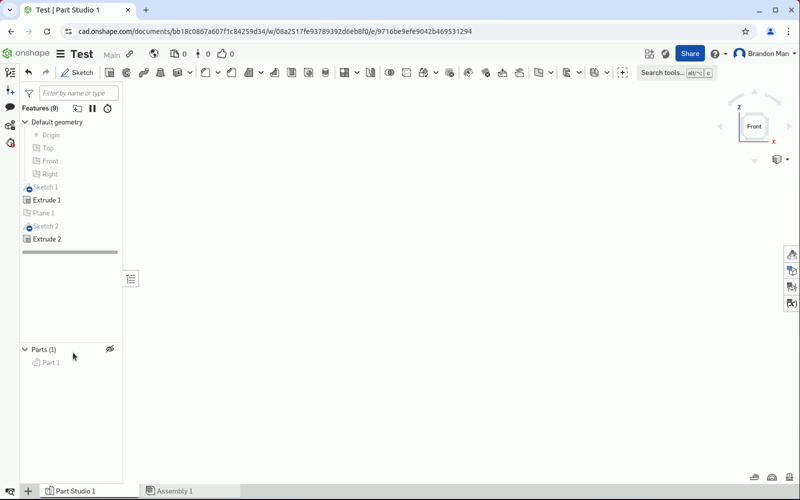
key(space)
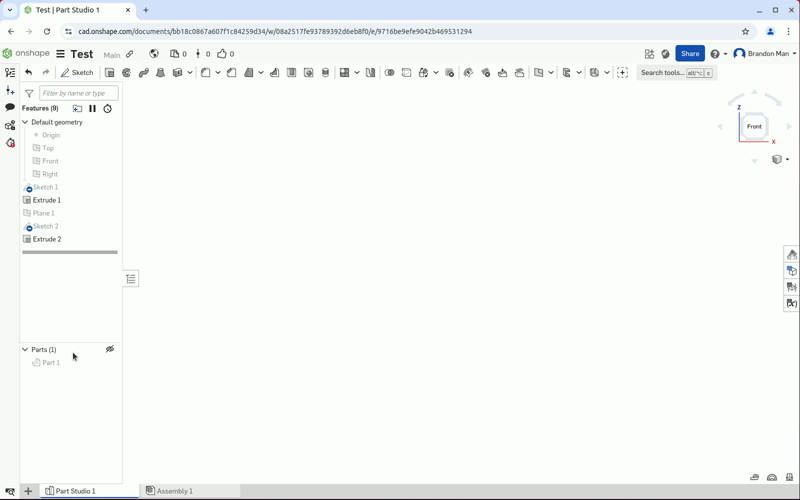
key_down(shift)
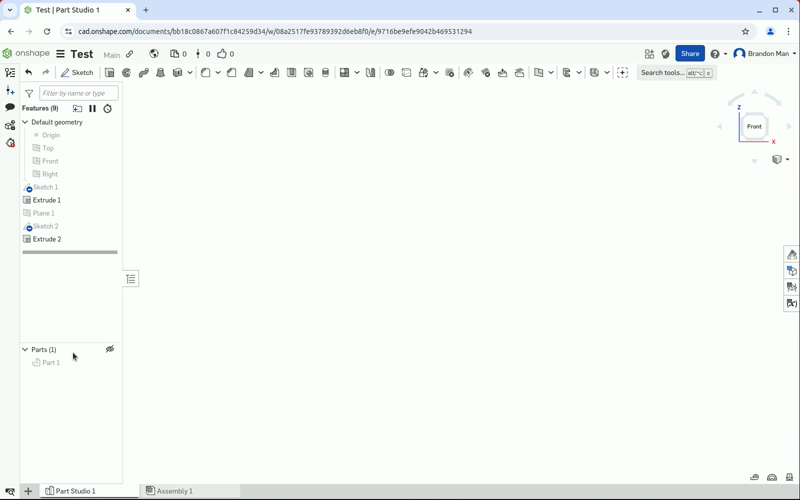
key(left)
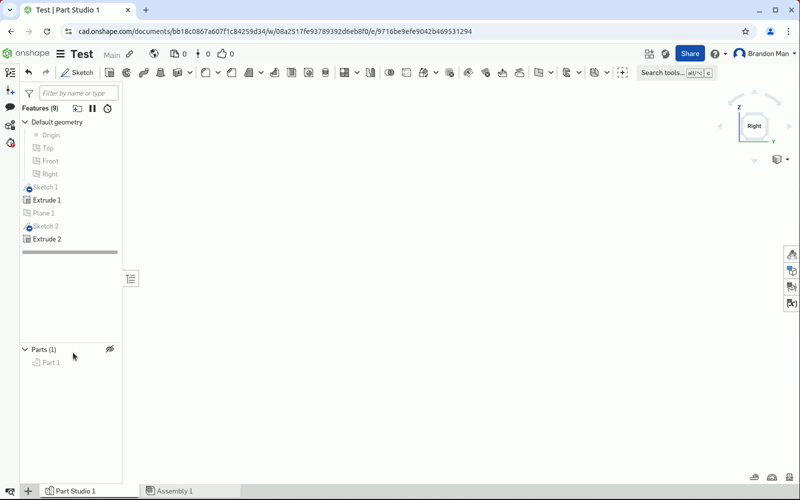
key_up(shift)
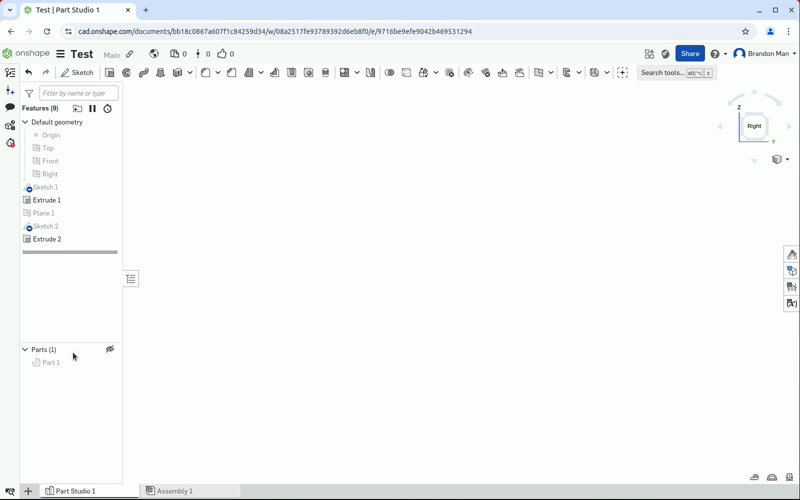
mouse_move(73, 352)
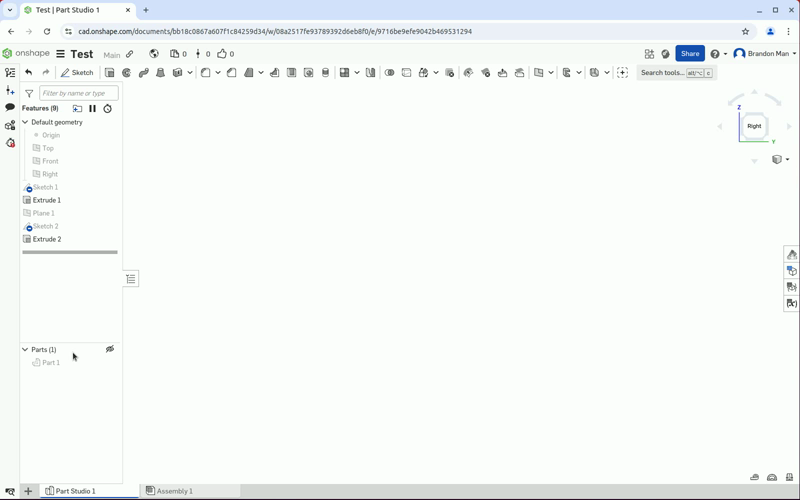
key(shift+y)
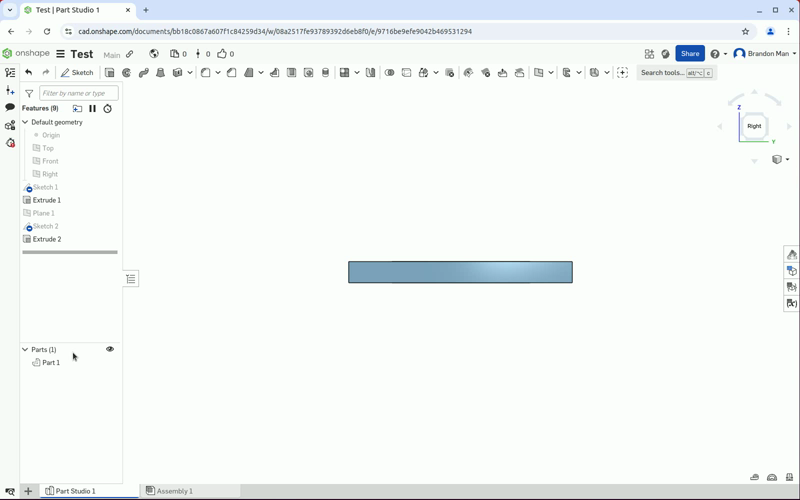
mouse_move(541, 75)
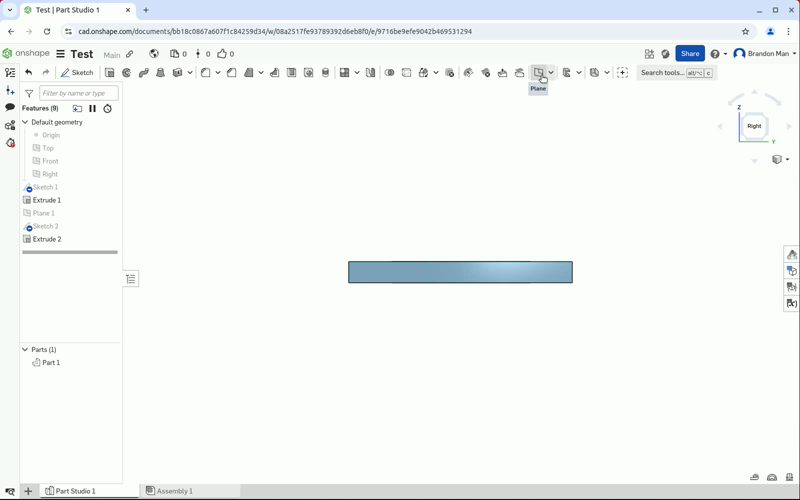
click(541, 75)
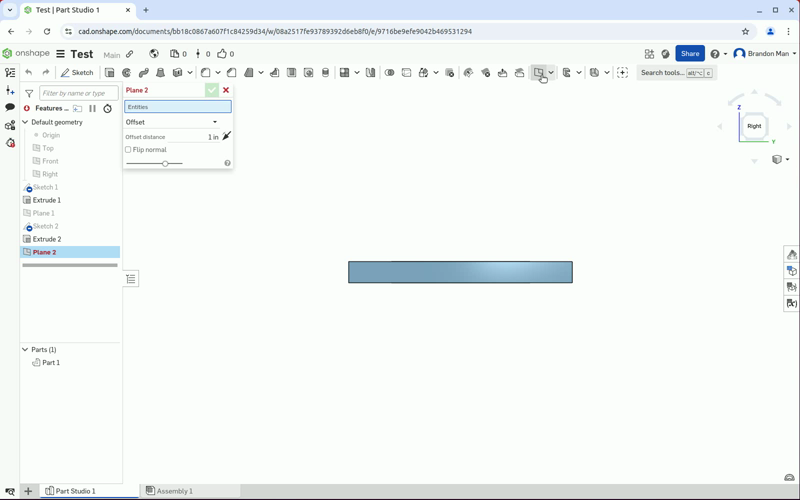
mouse_move(73, 176)
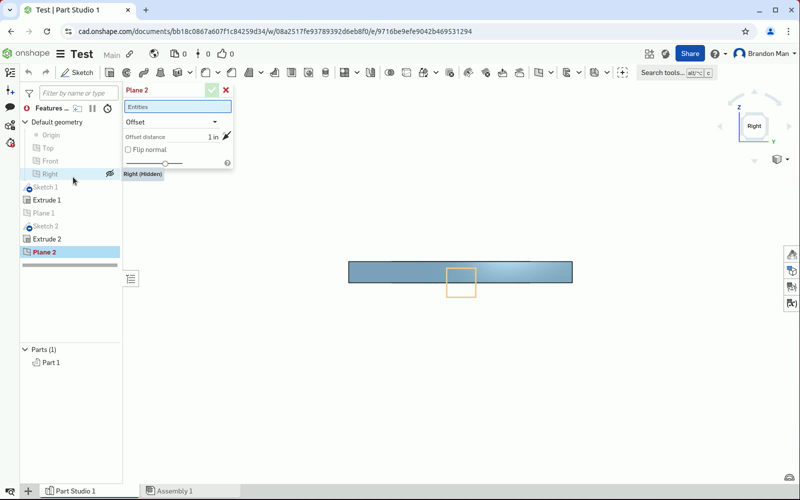
click(73, 176)
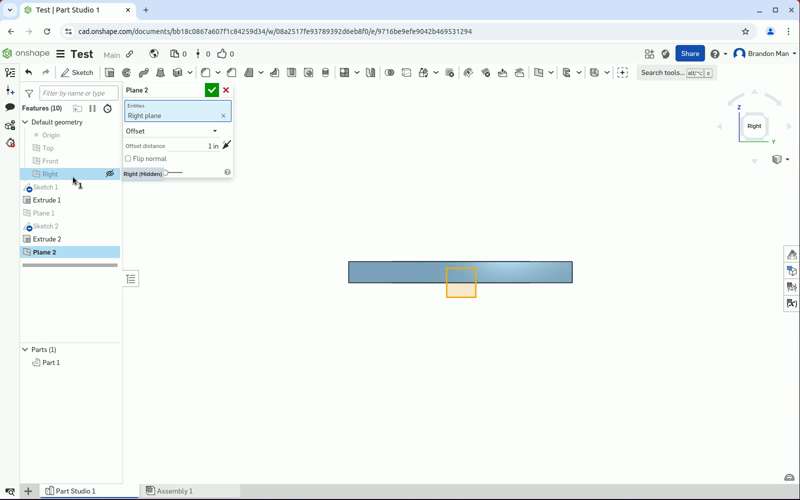
key(tab, 2)
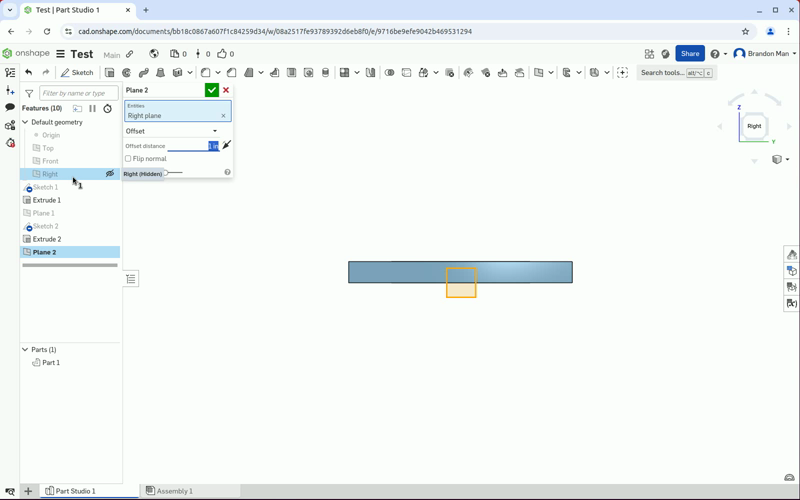
text(17.809)
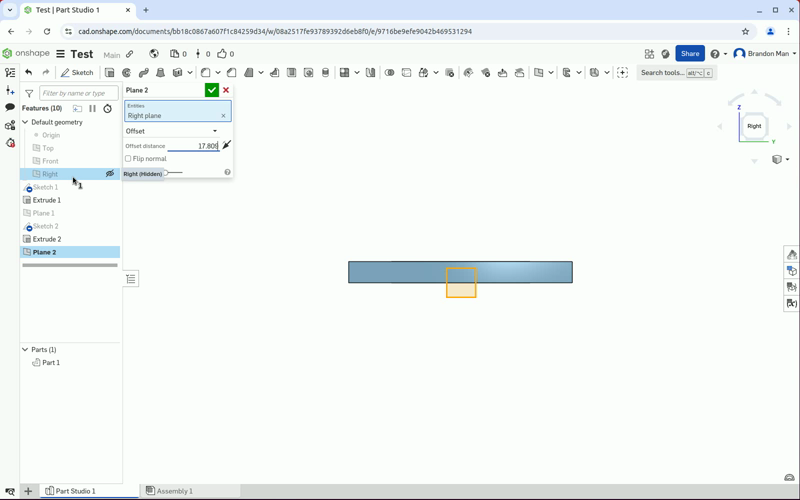
key(enter, 2)
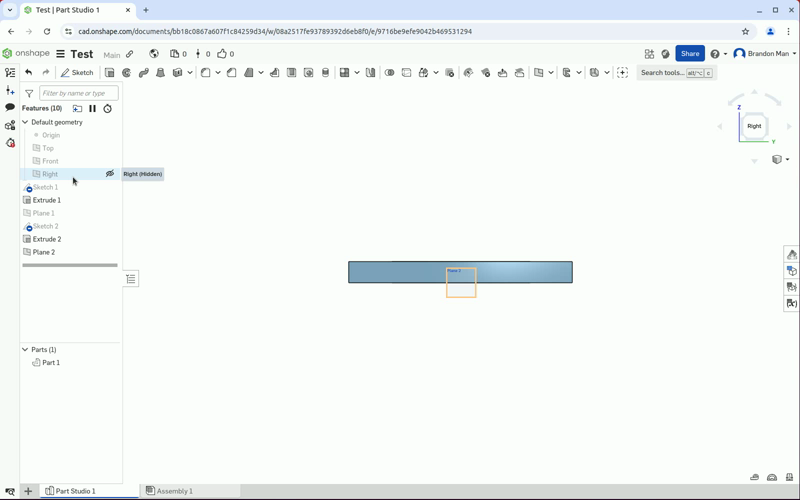
key(shift+s)
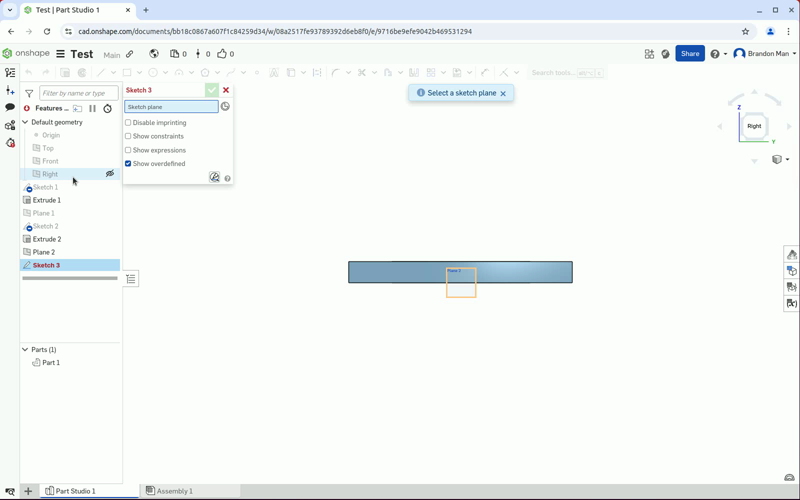
mouse_move(73, 254)
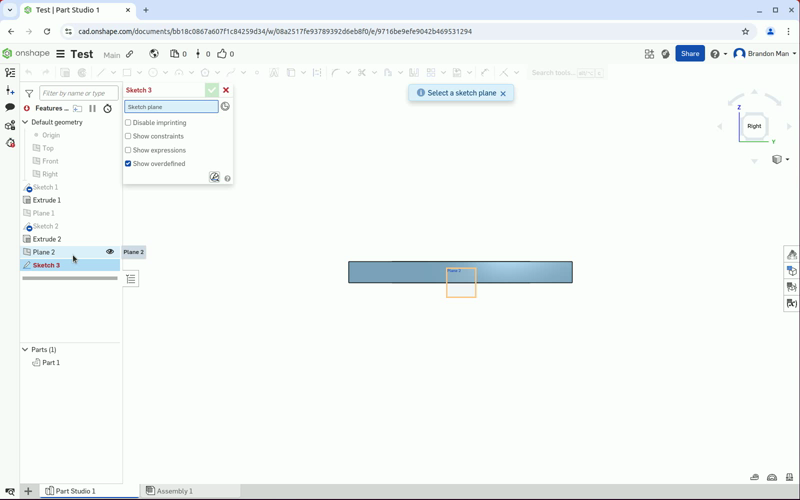
click(73, 254)
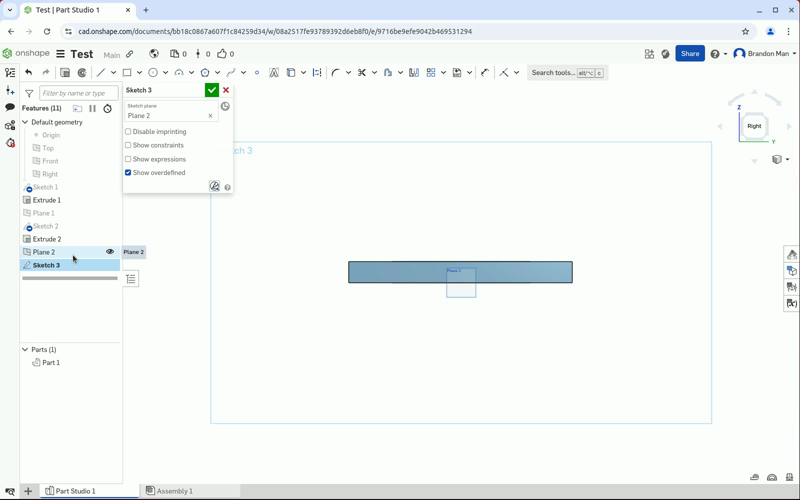
mouse_move(73, 352)
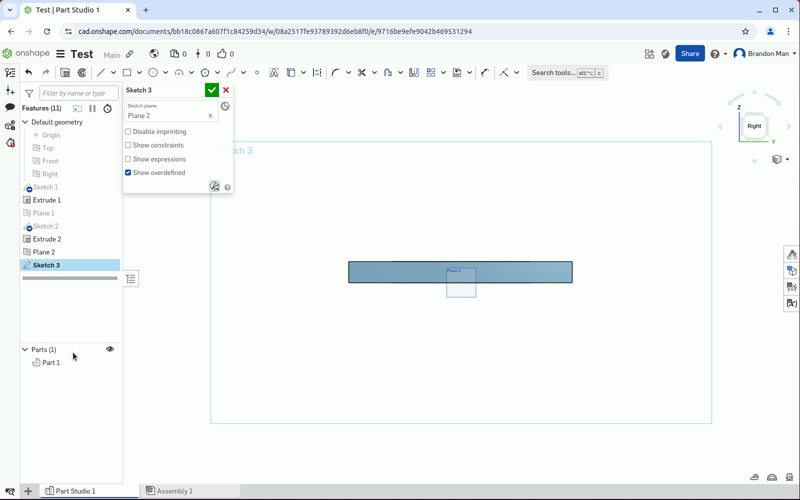
key(y)
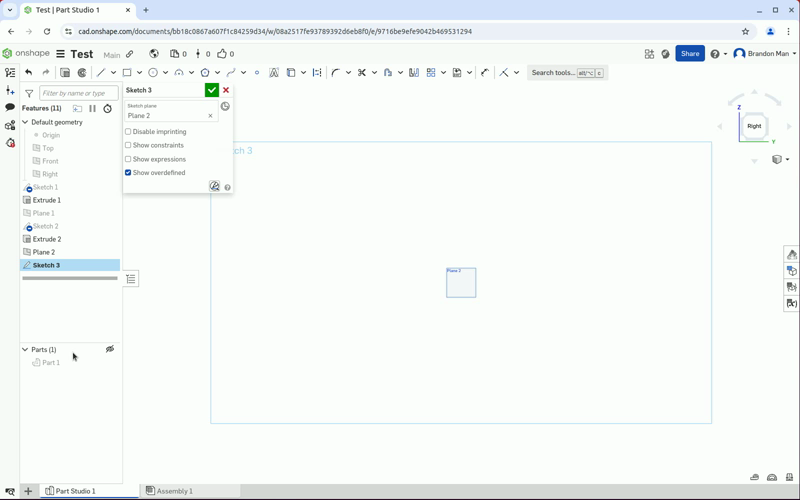
key(c)
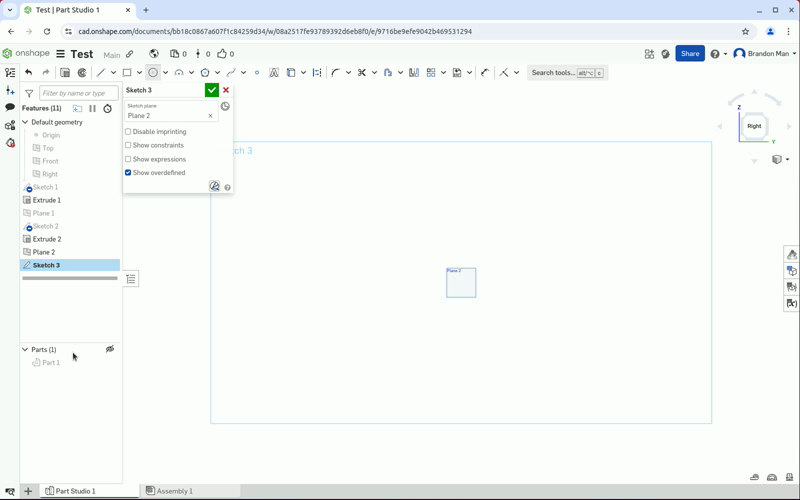
key_down(shift)
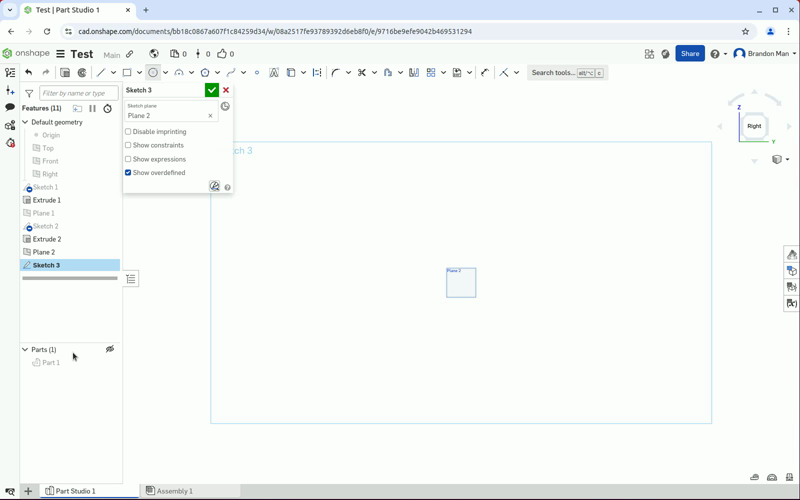
mouse_move(362, 272)
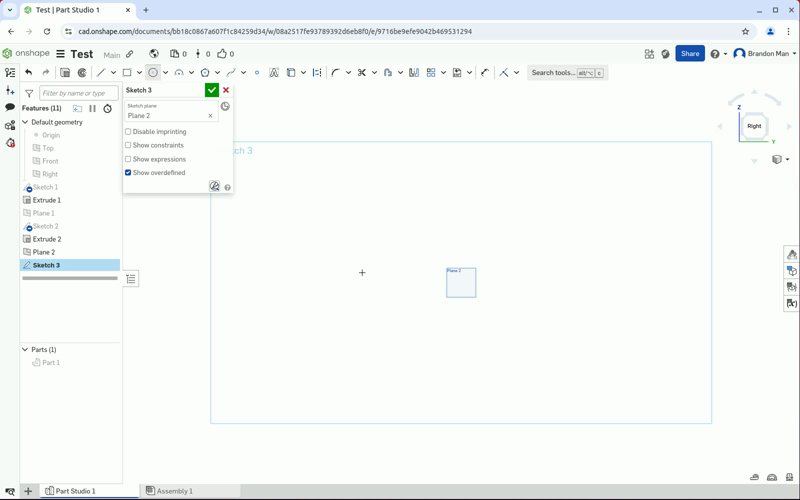
click(362, 272)
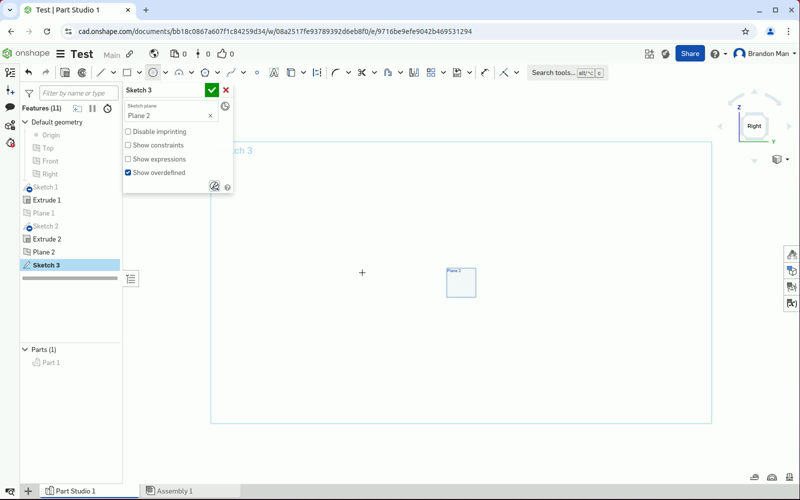
key_up(shift)
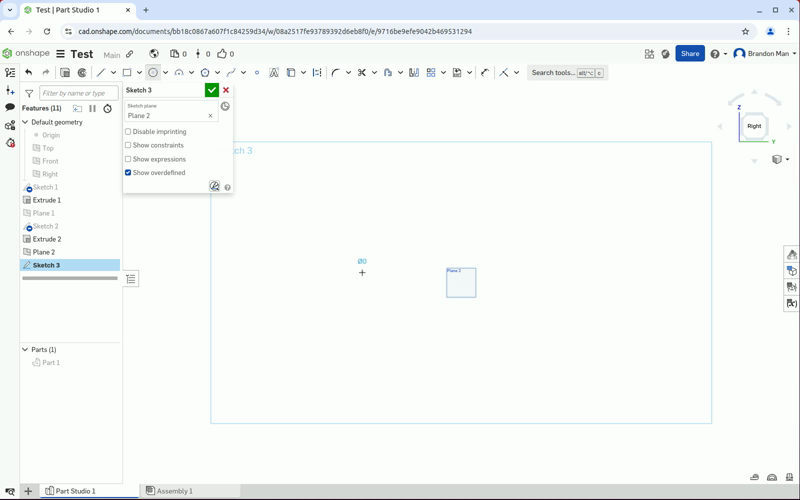
mouse_move(368, 272)
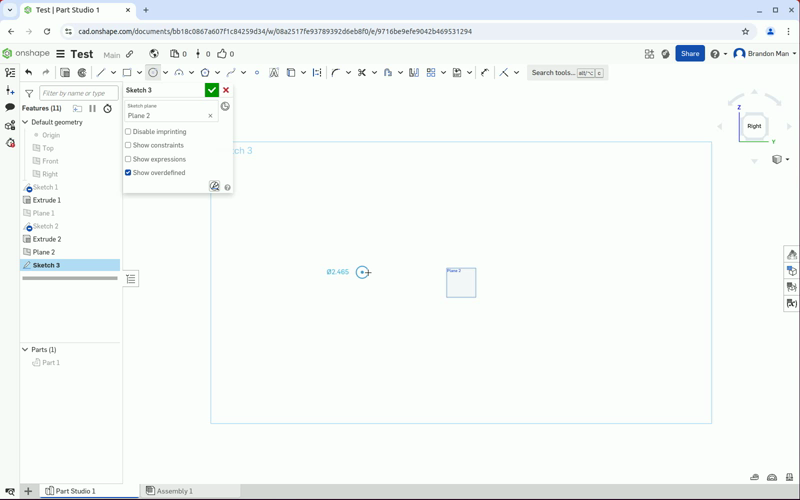
click(368, 272)
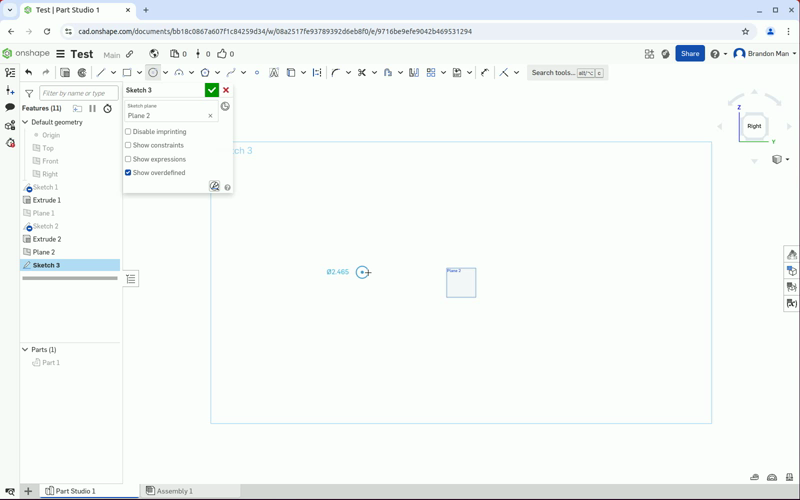
key(esc)
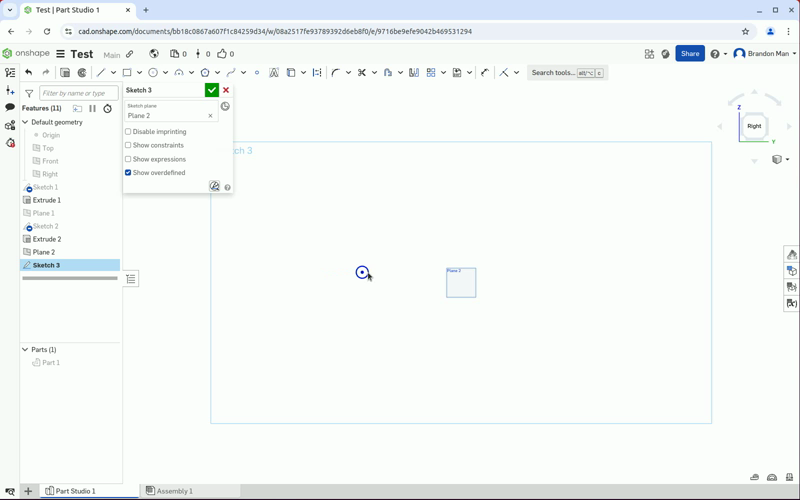
mouse_move(358, 270)
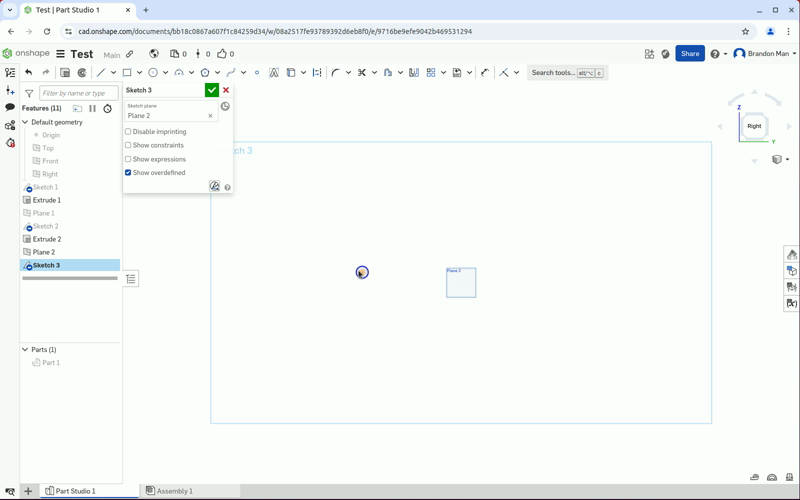
scroll(6)
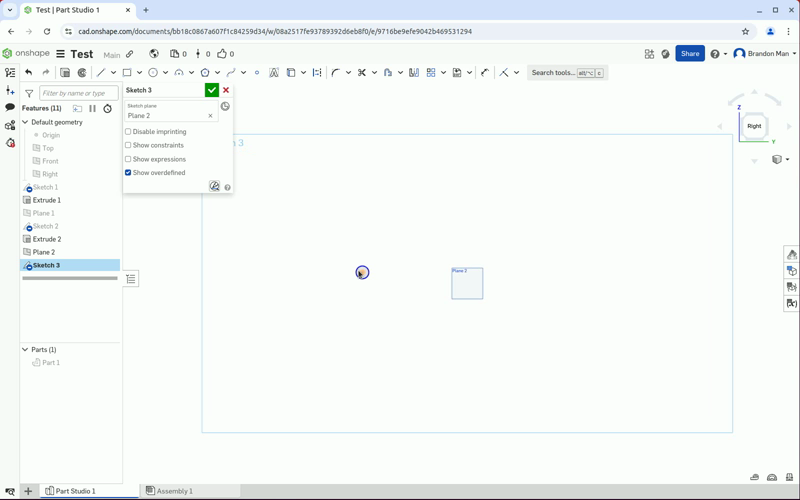
scroll(6)
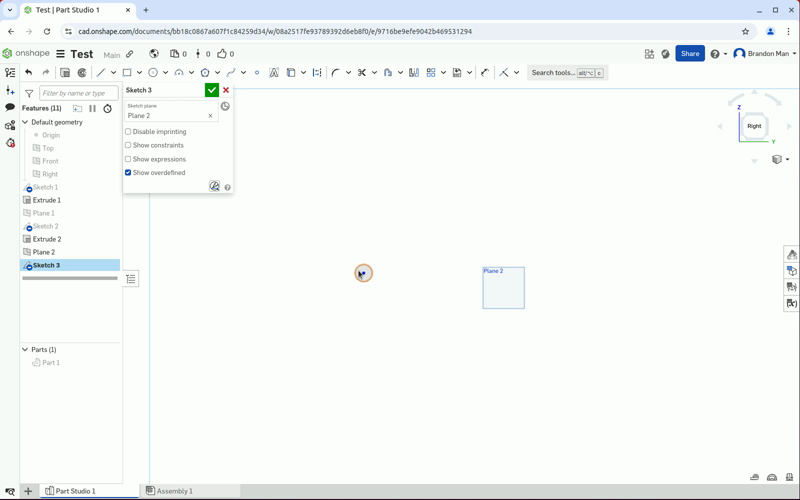
scroll(6)
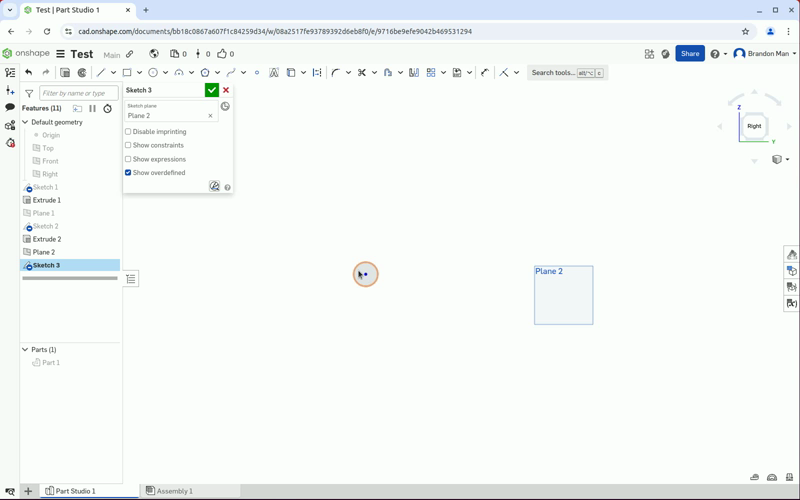
scroll(6)
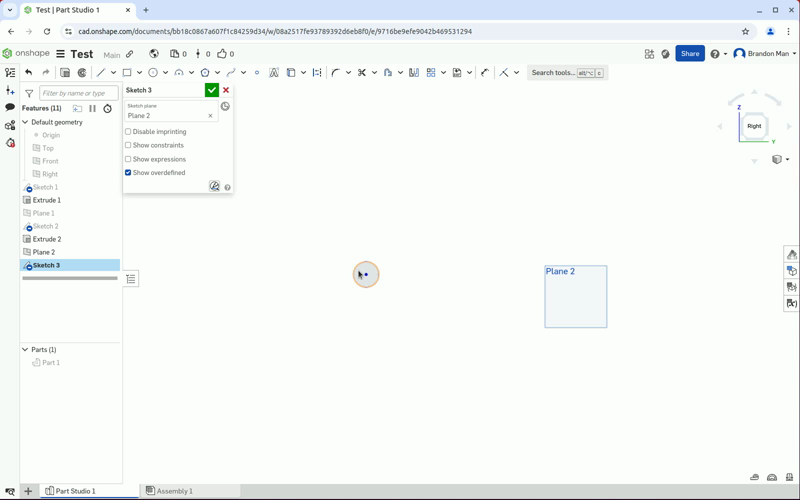
scroll(6)
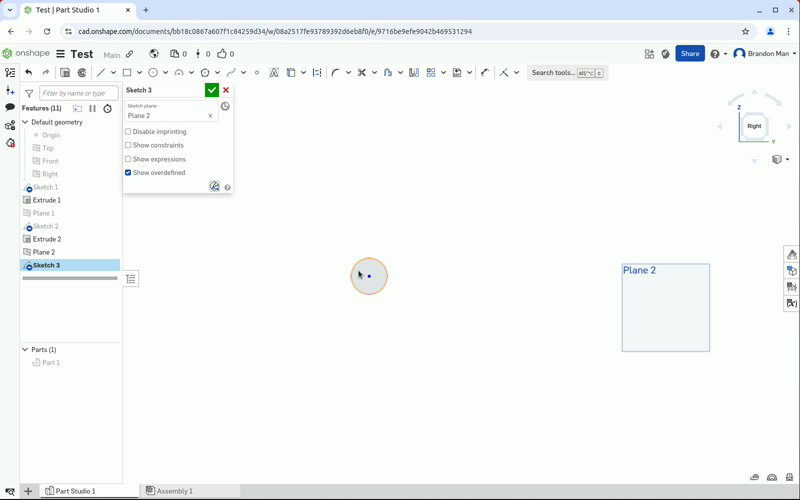
scroll(6)
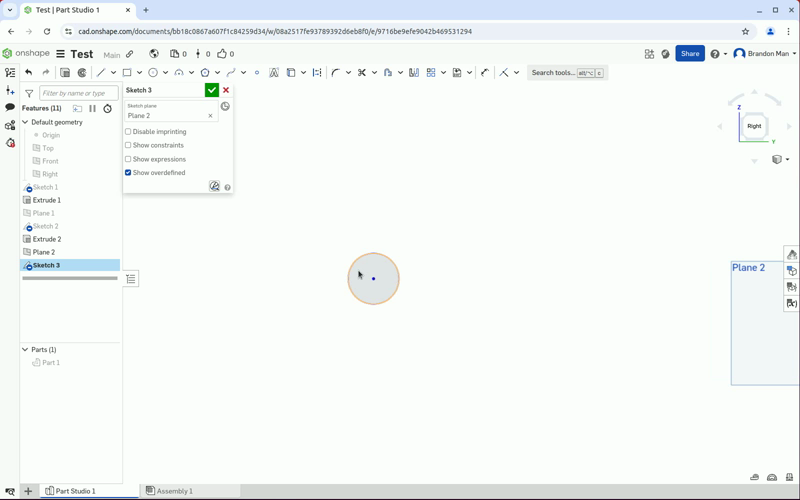
scroll(6)
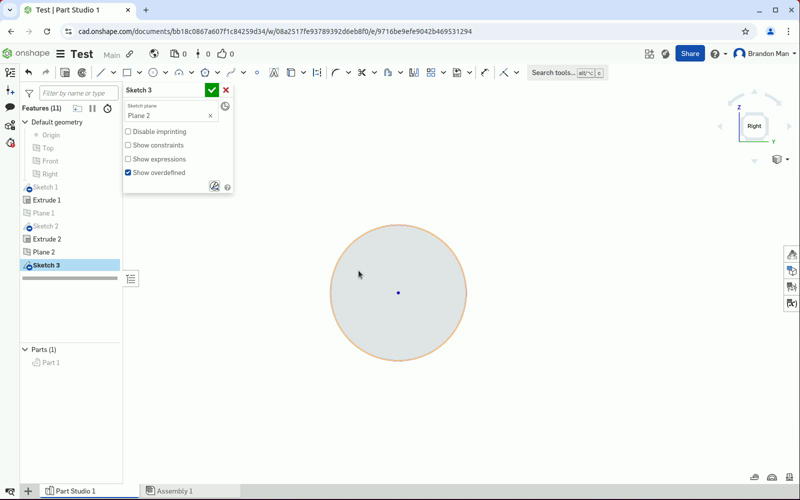
click(358, 270)
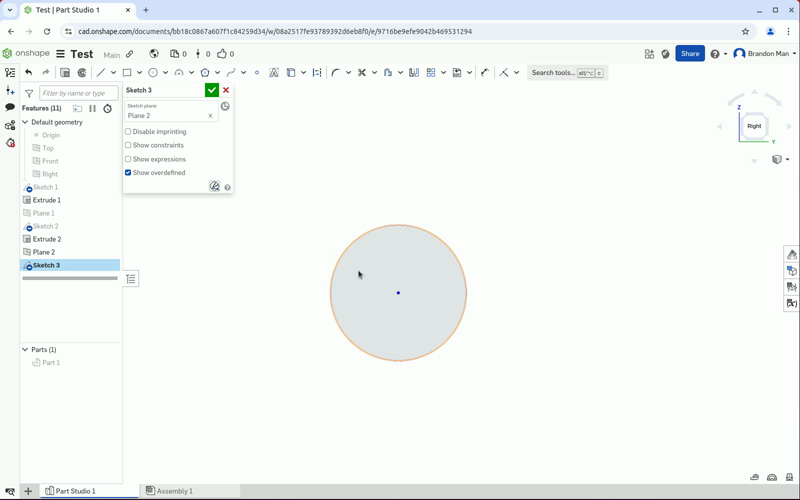
scroll(-6)
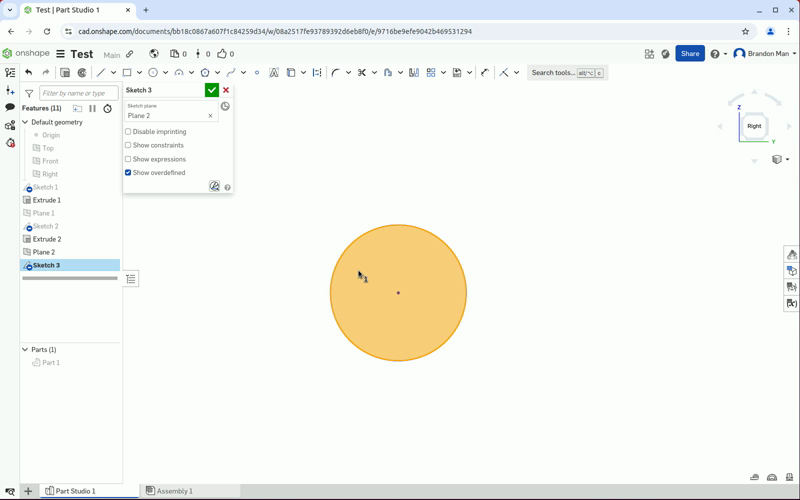
scroll(-6)
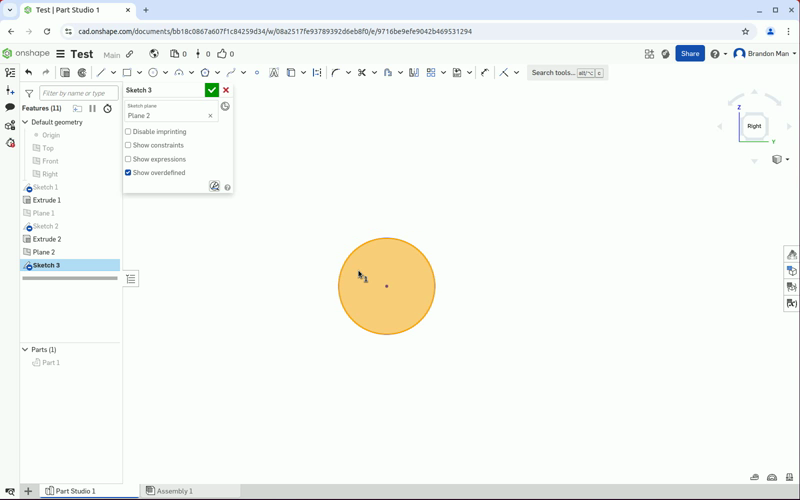
scroll(-6)
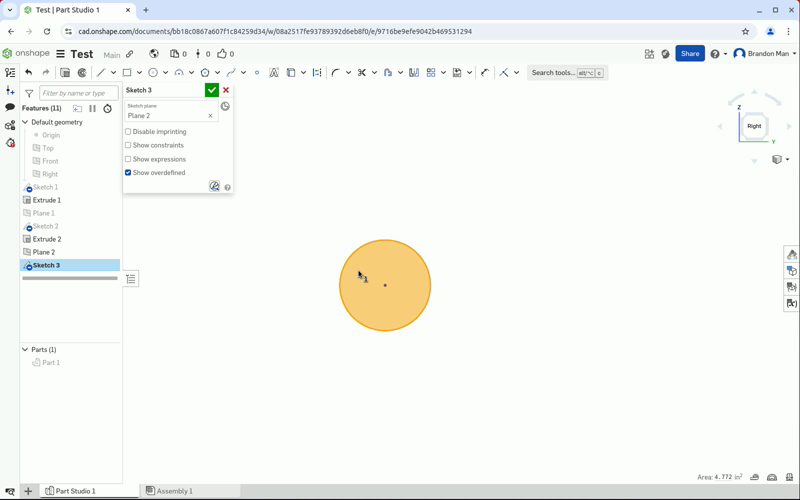
scroll(-6)
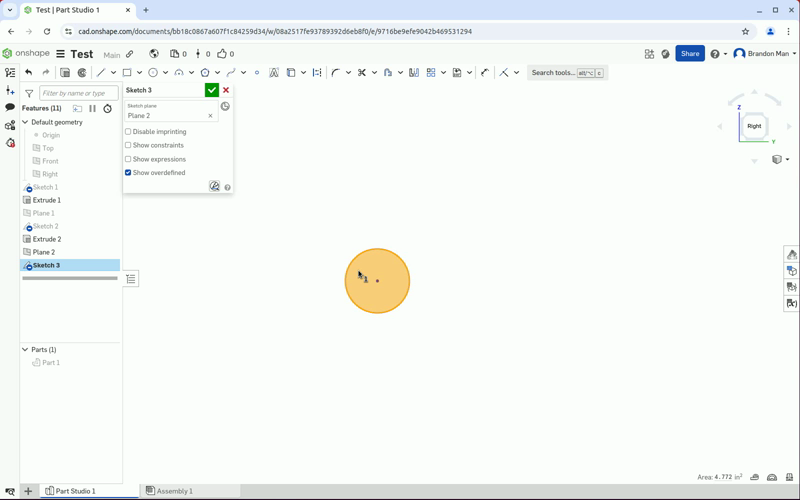
scroll(-6)
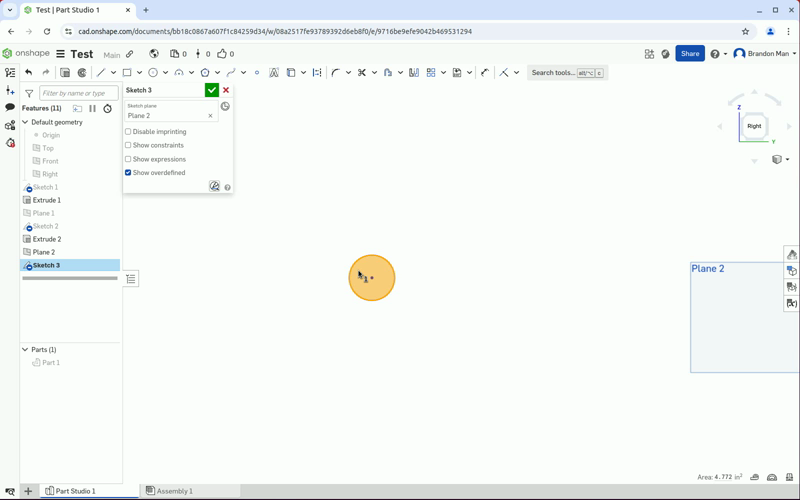
scroll(-6)
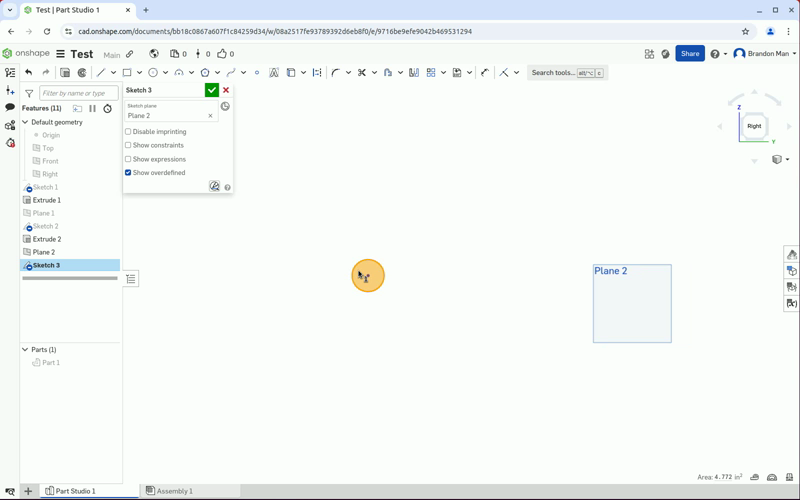
scroll(-6)
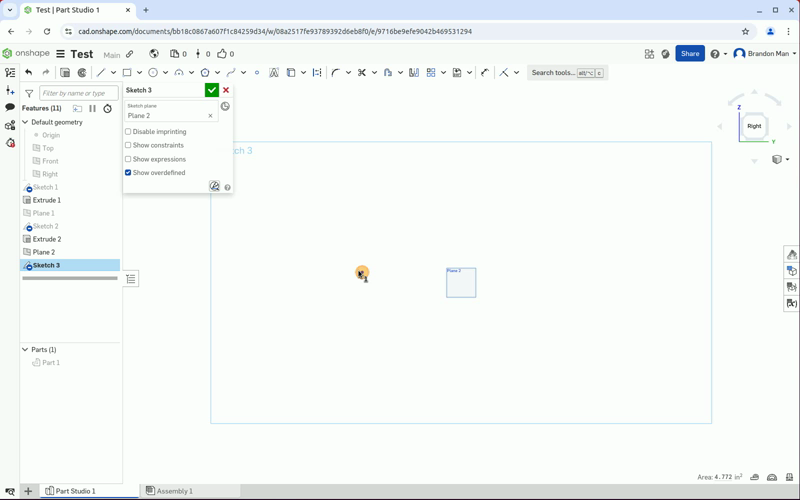
mouse_move(73, 352)
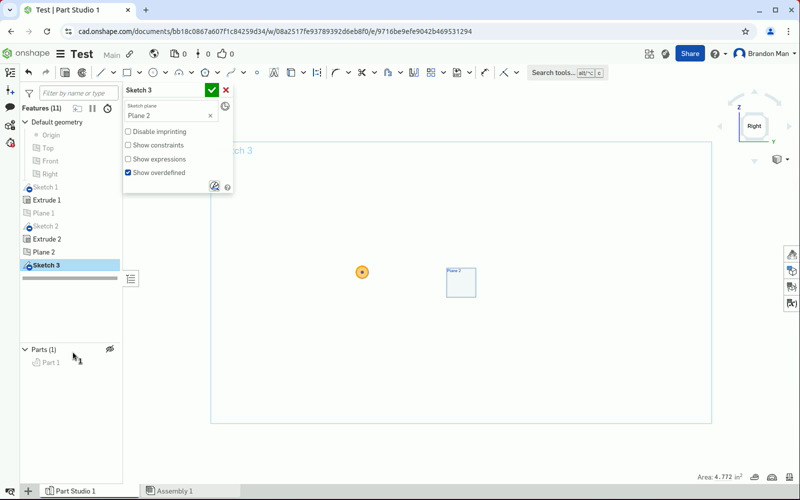
key(shift+y)
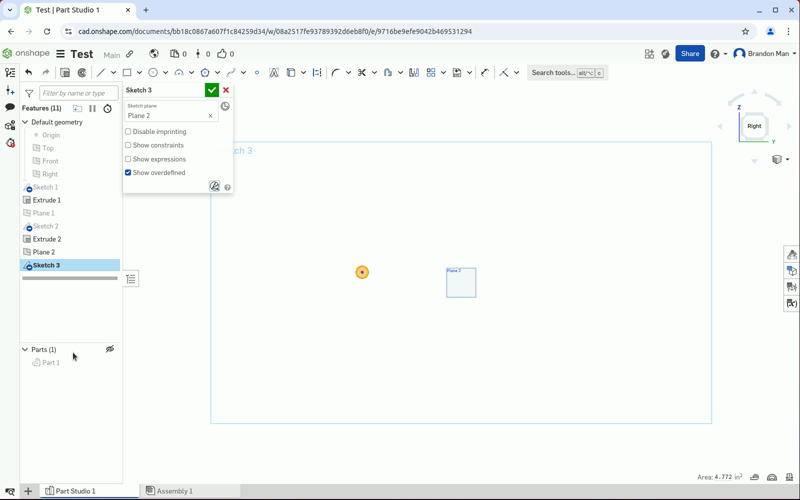
key(shift+e)
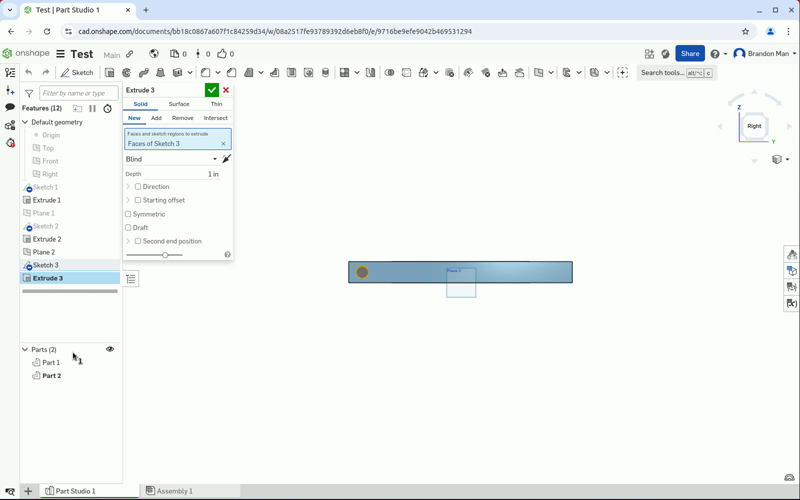
mouse_move(143, 106)
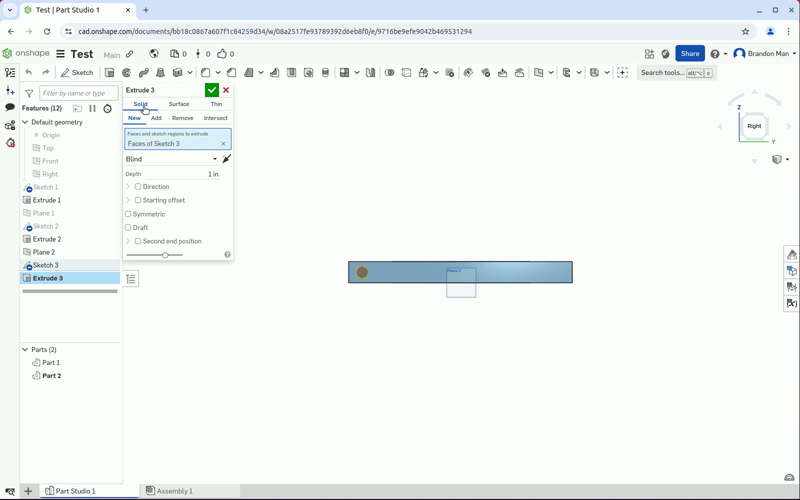
click(143, 106)
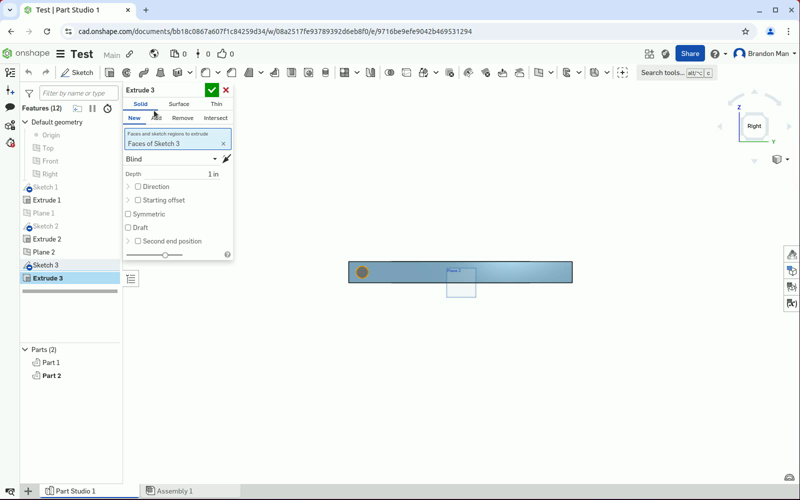
mouse_move(186, 120)
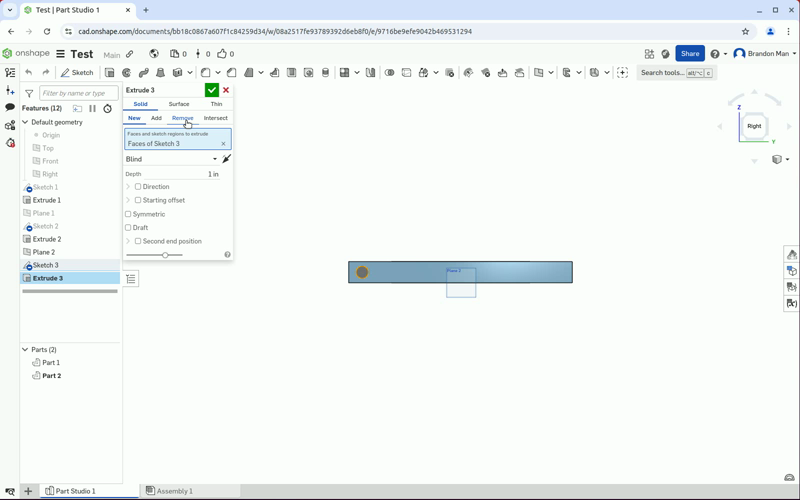
click(186, 120)
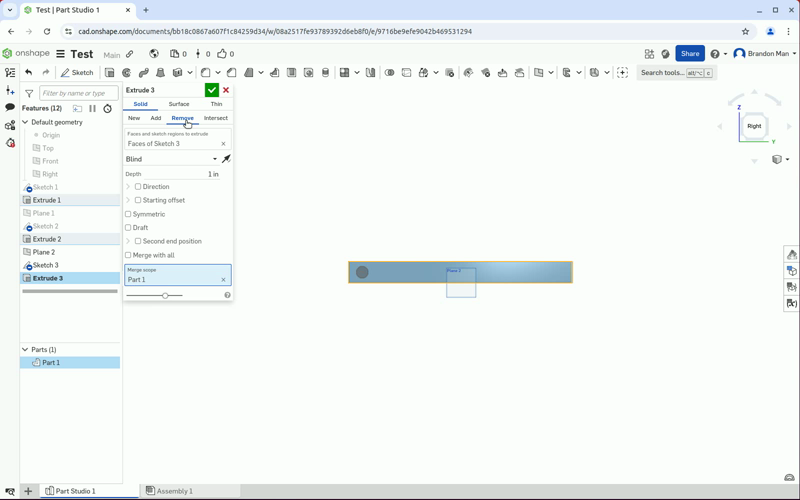
key(tab, 4)
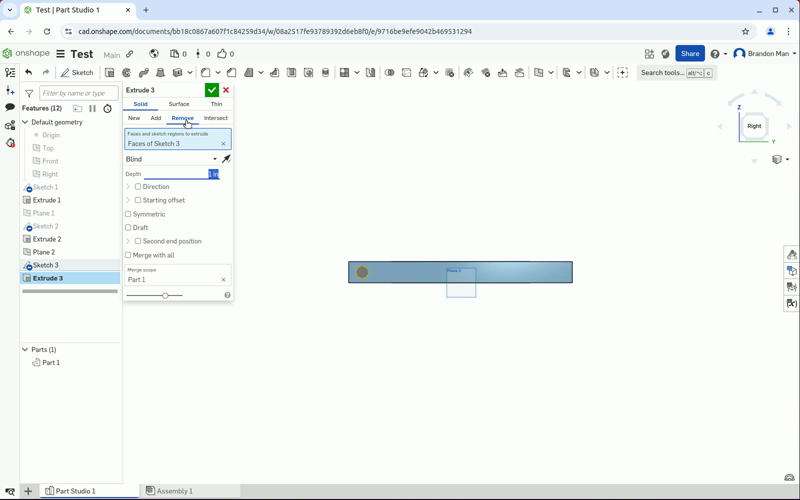
text(7.221)
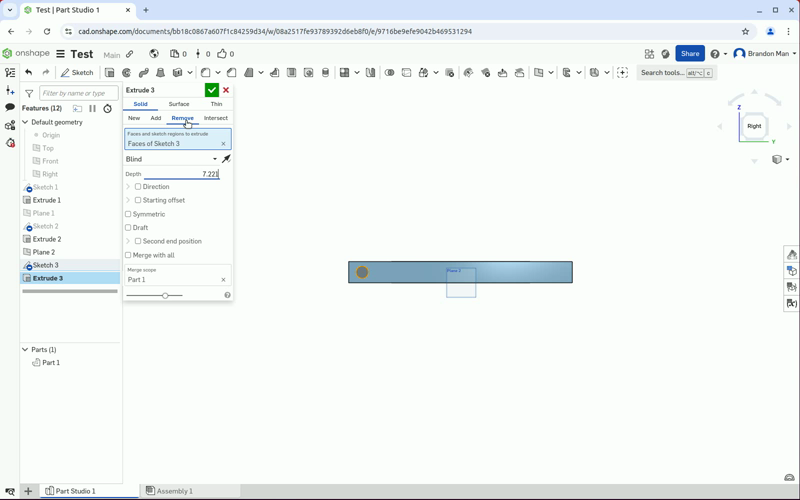
key(tab, 6)
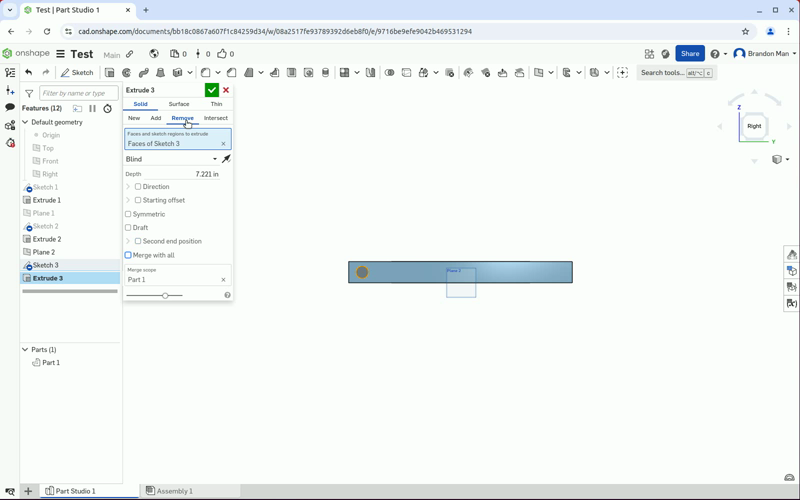
key(space)
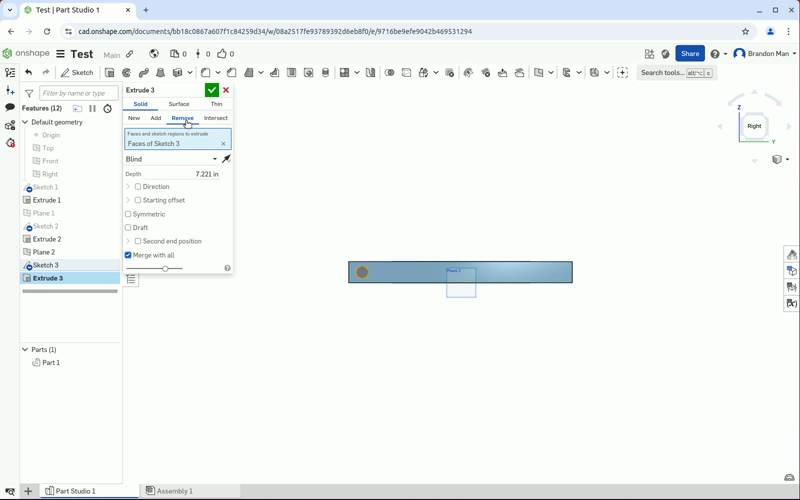
key(enter)
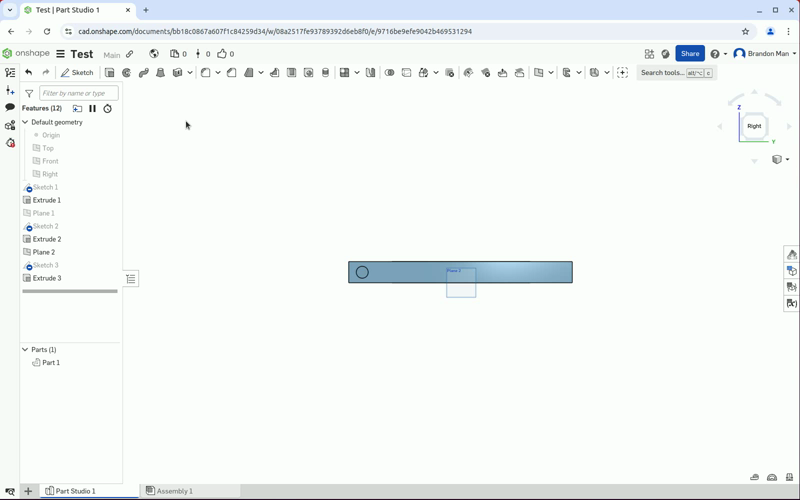
key(shift+h)
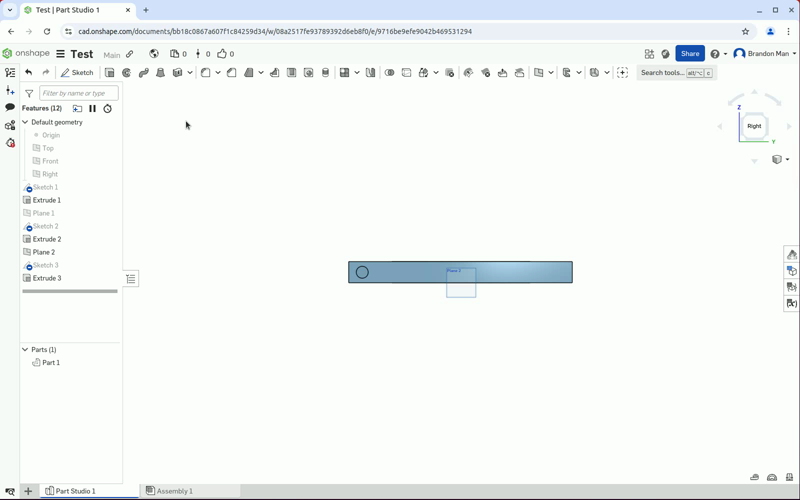
key(shift+h)
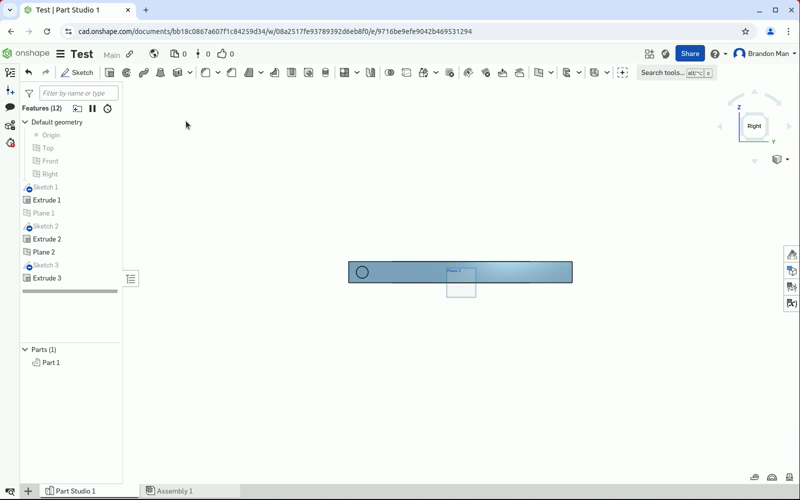
mouse_move(73, 189)
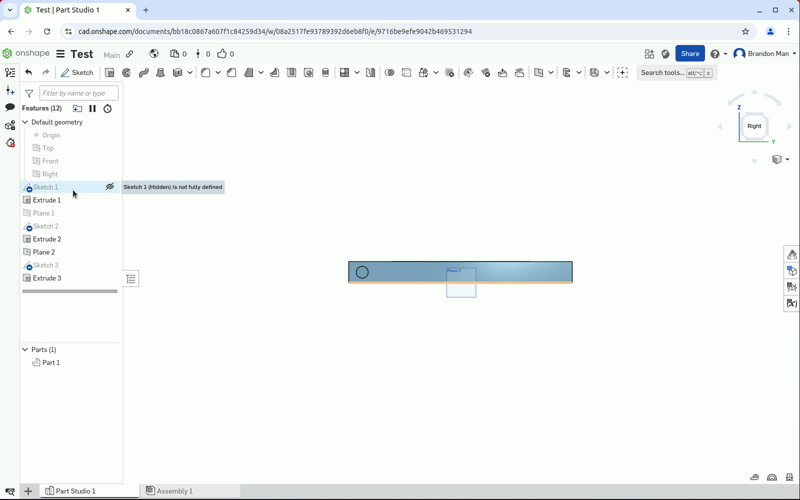
click(73, 189)
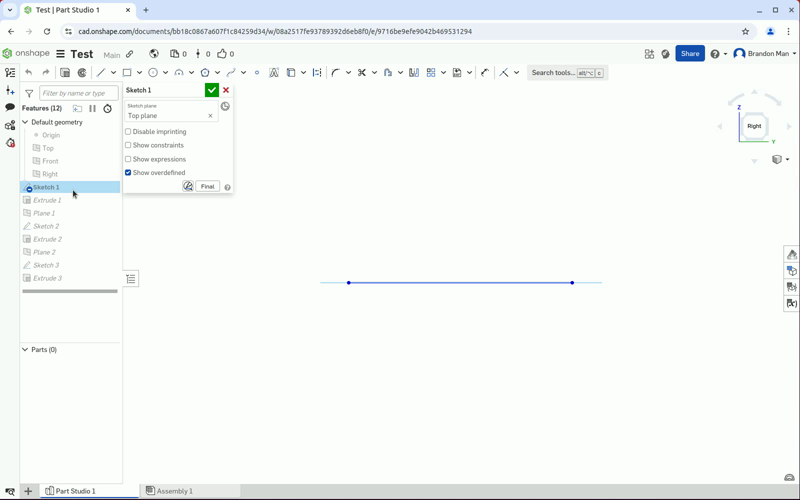
mouse_move(229, 92)
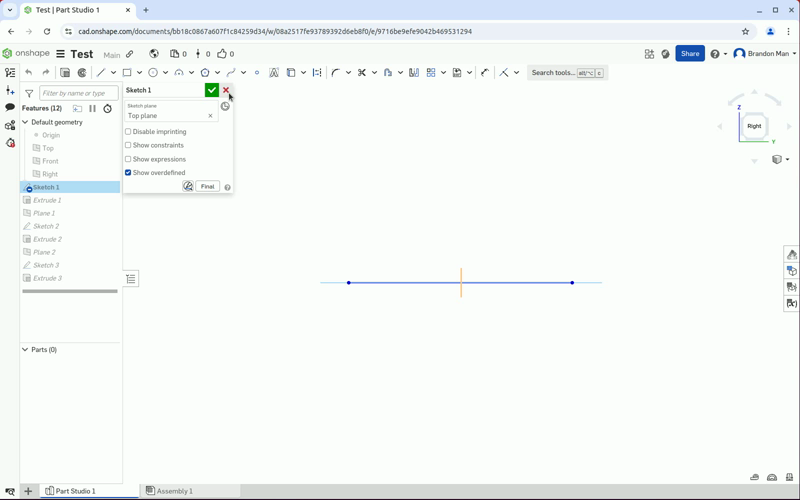
click(229, 92)
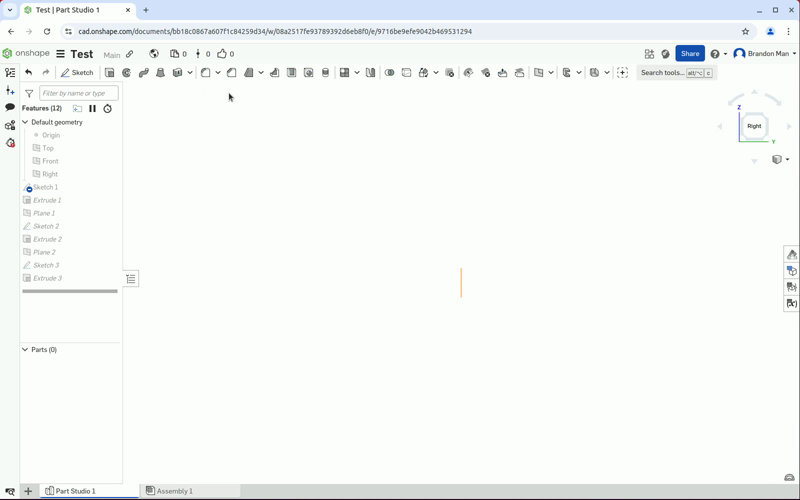
key(shift+s)
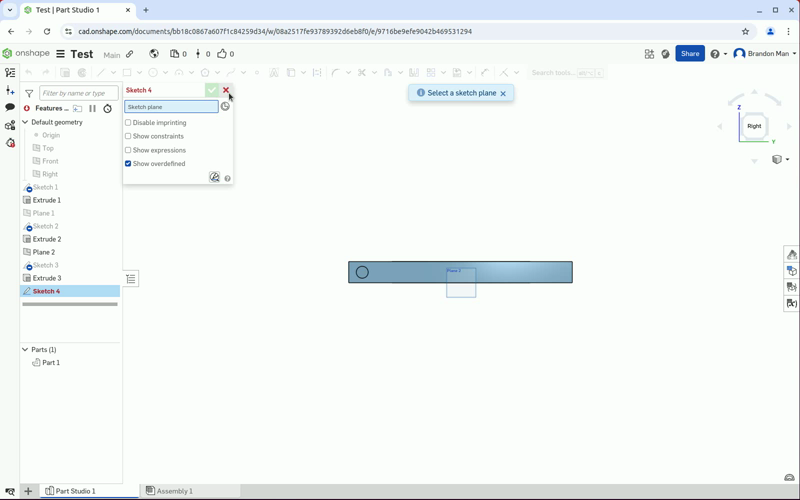
mouse_move(73, 254)
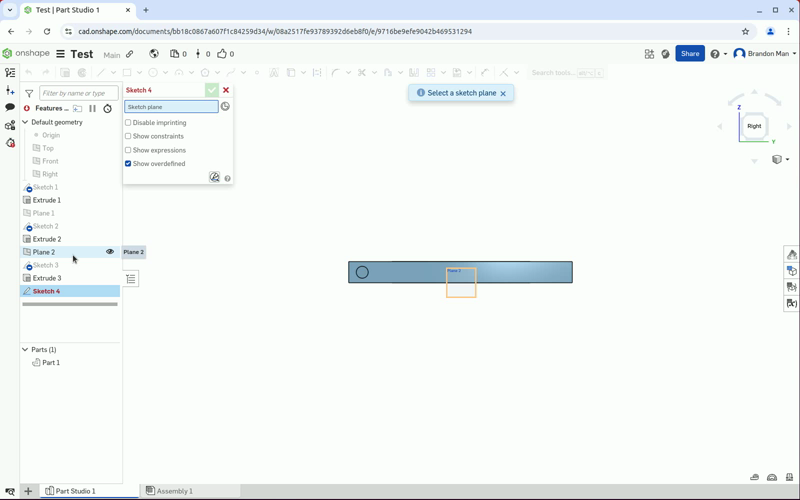
click(73, 254)
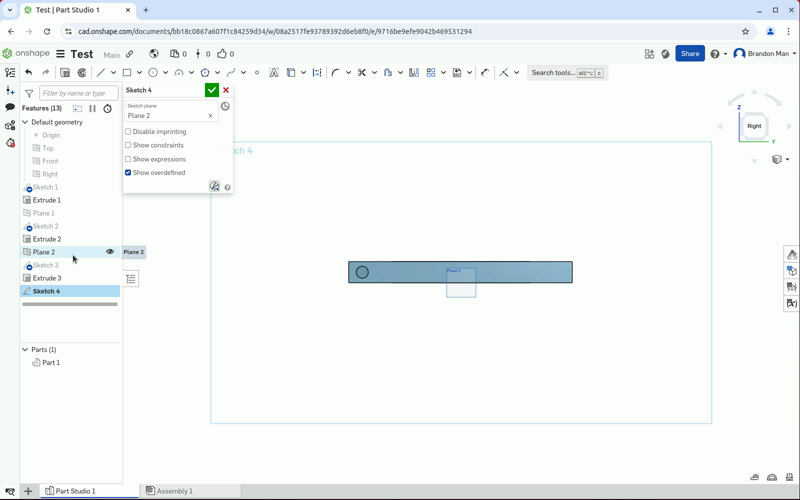
mouse_move(73, 352)
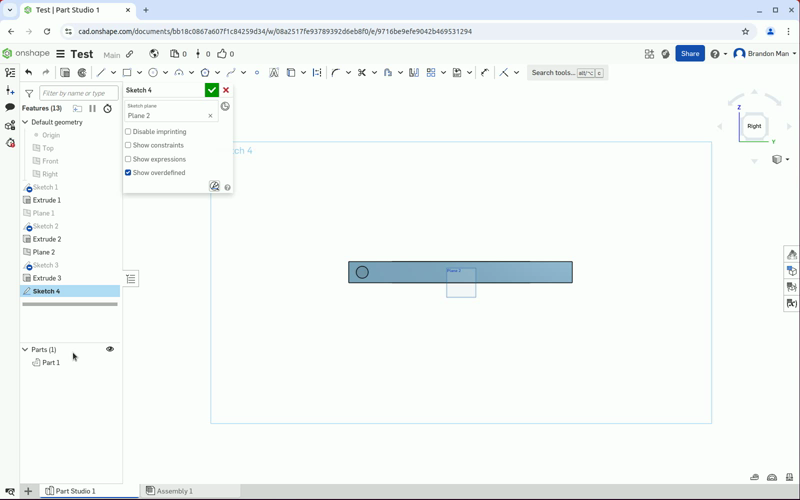
key(y)
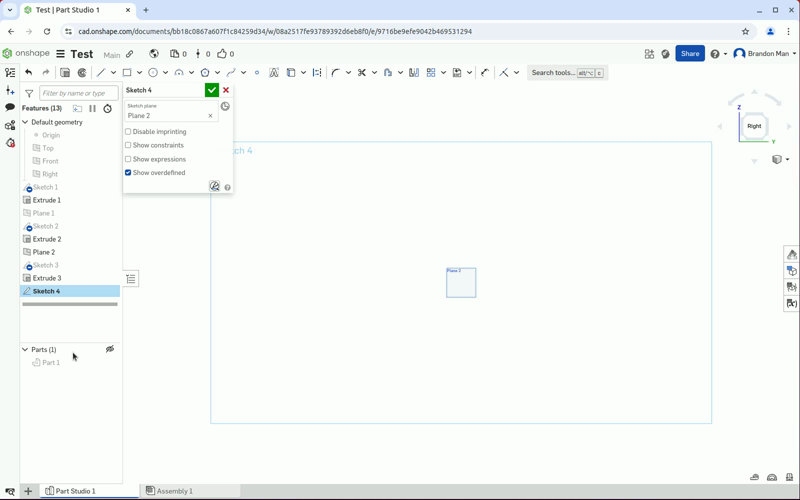
key(c)
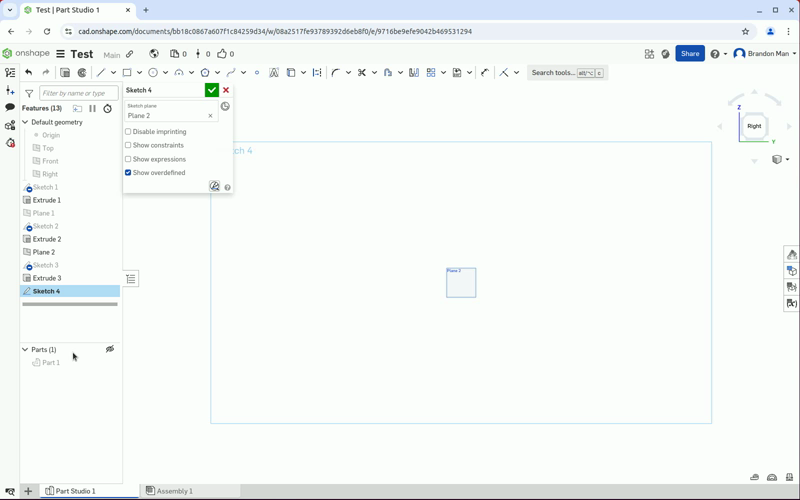
key_down(shift)
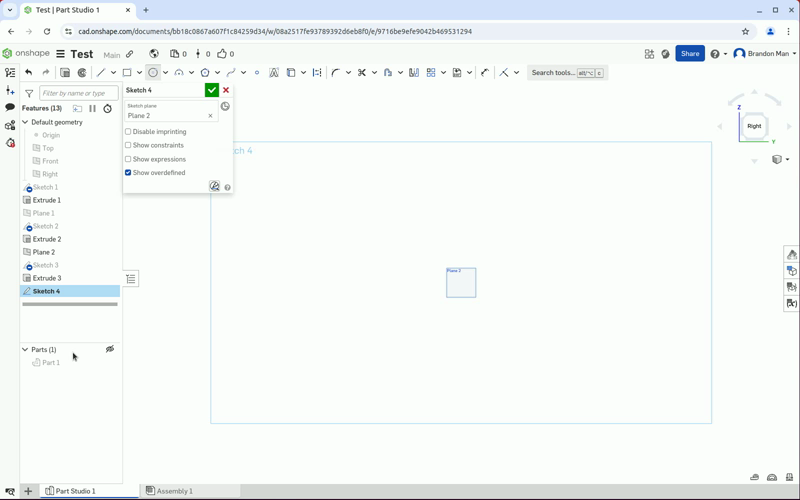
mouse_move(560, 272)
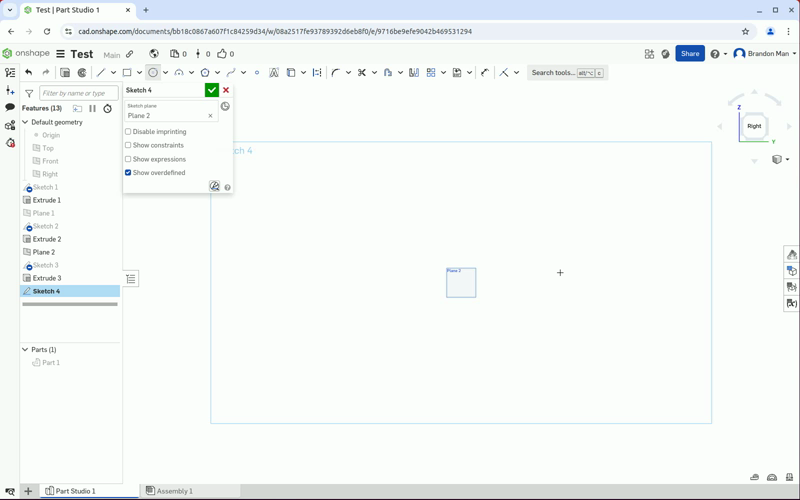
click(560, 272)
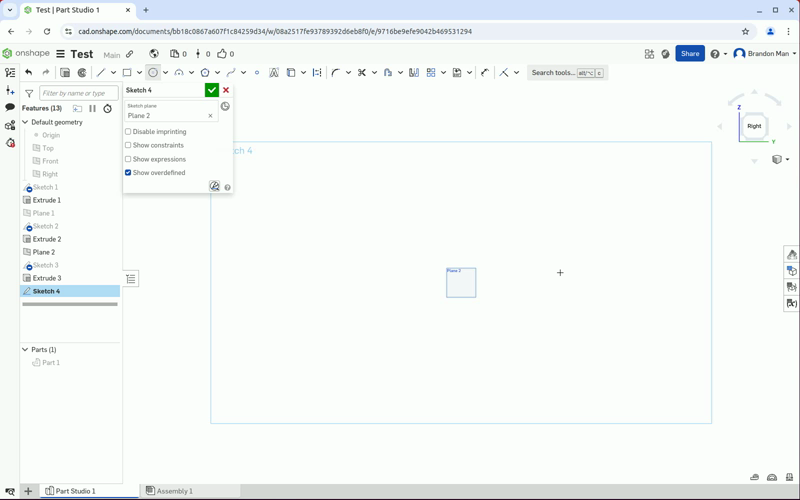
key_up(shift)
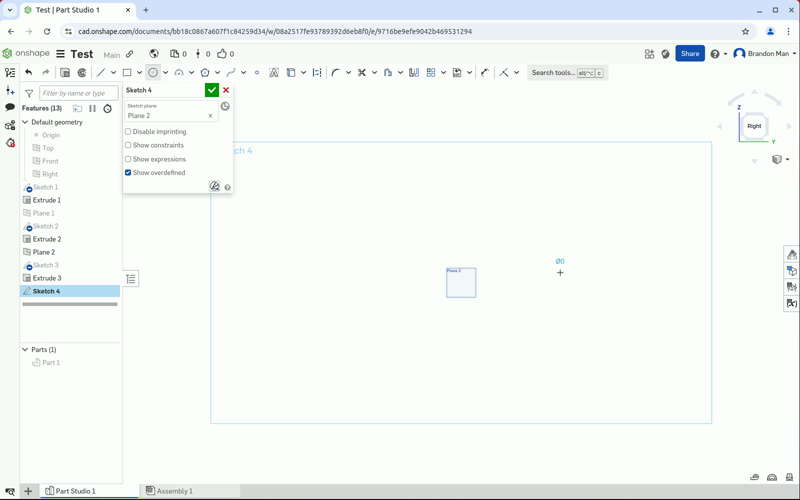
mouse_move(566, 272)
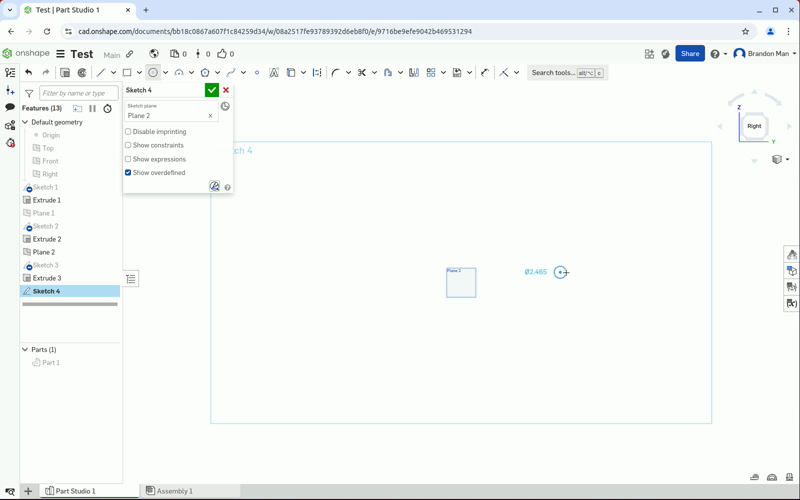
click(566, 272)
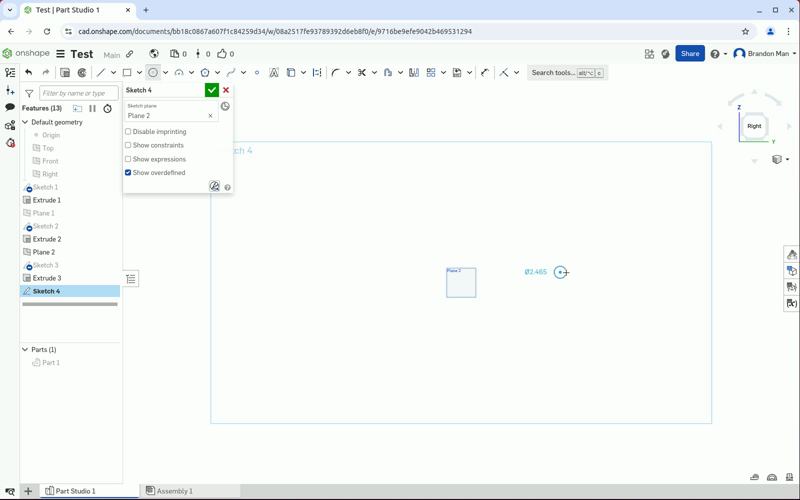
key(esc)
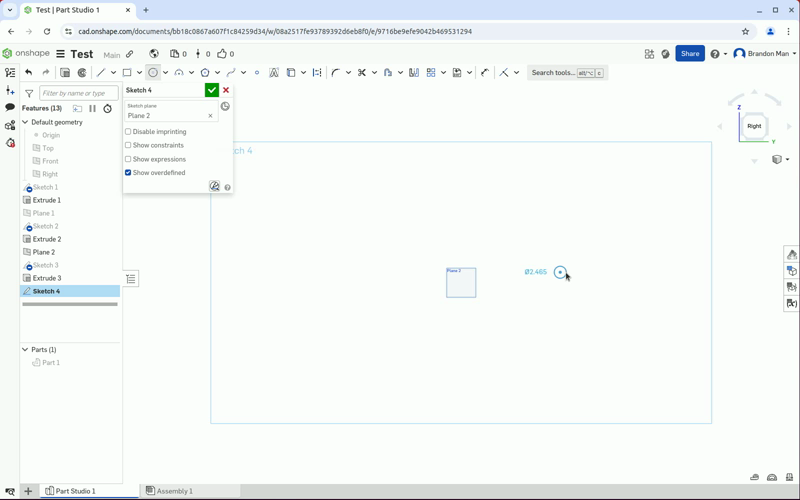
mouse_move(559, 266)
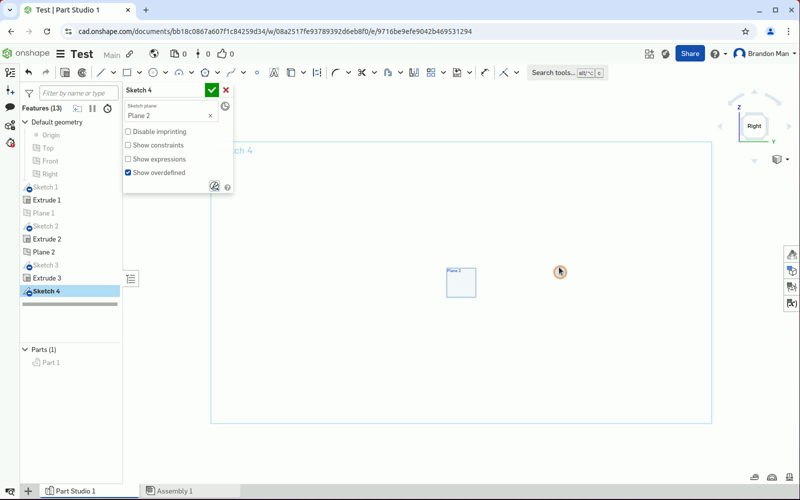
scroll(6)
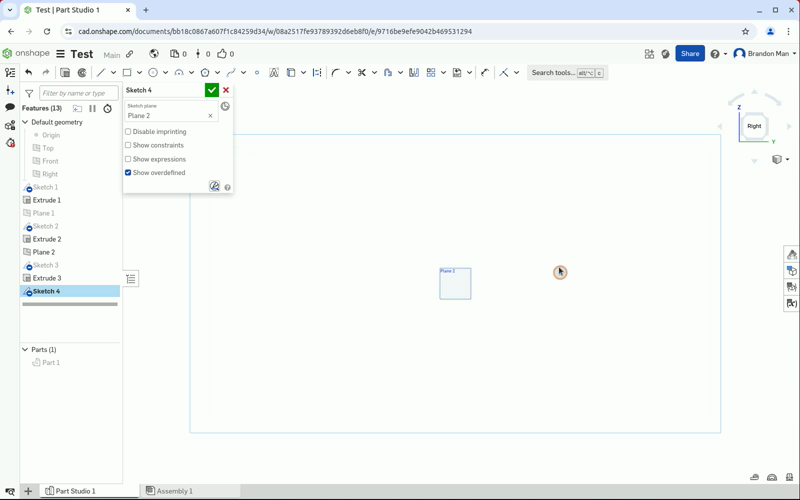
scroll(6)
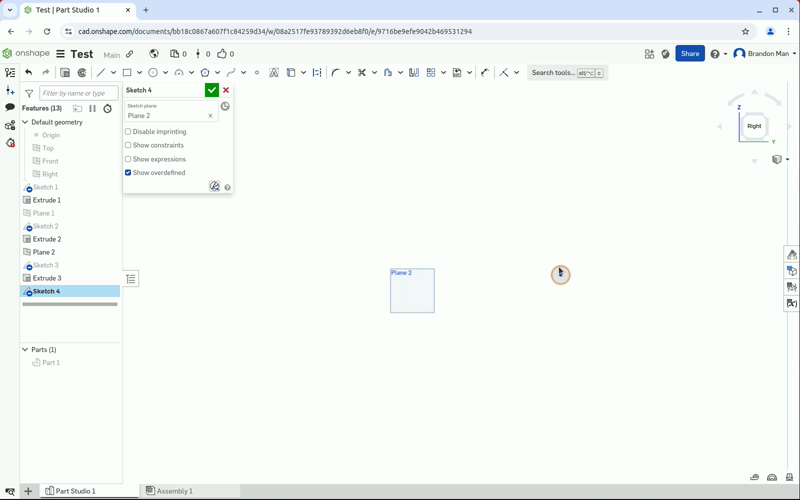
scroll(6)
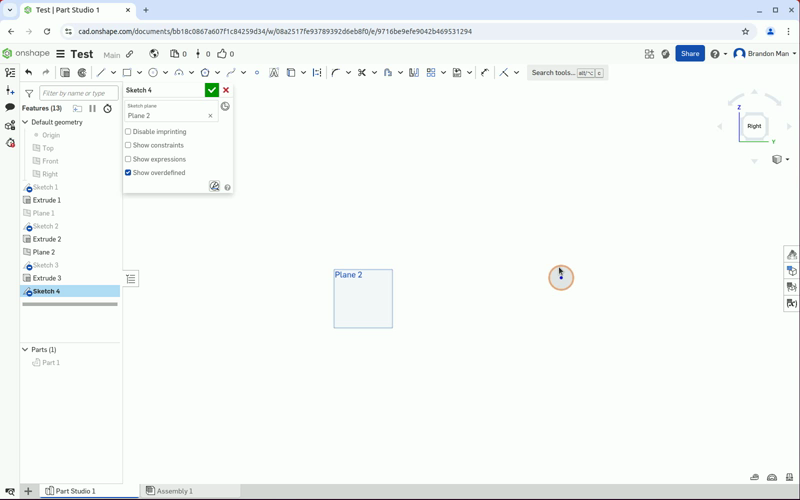
scroll(6)
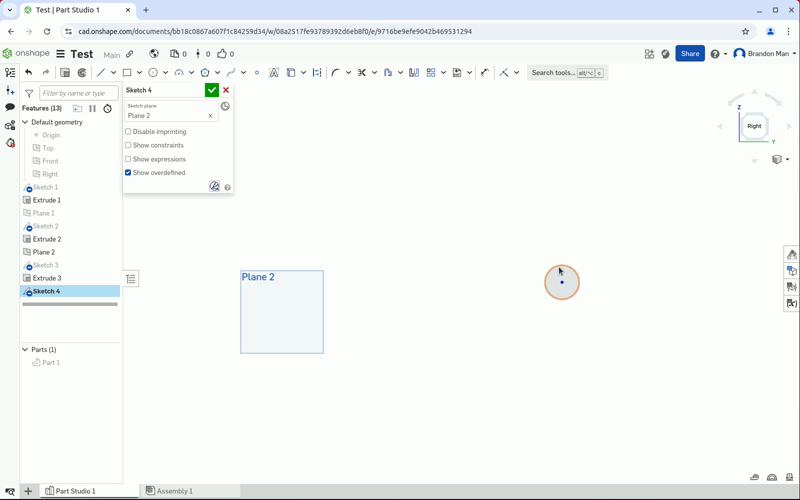
scroll(6)
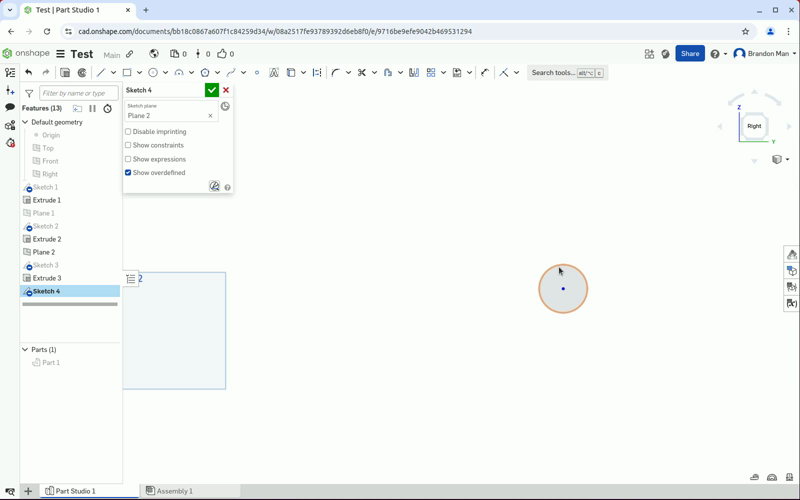
scroll(6)
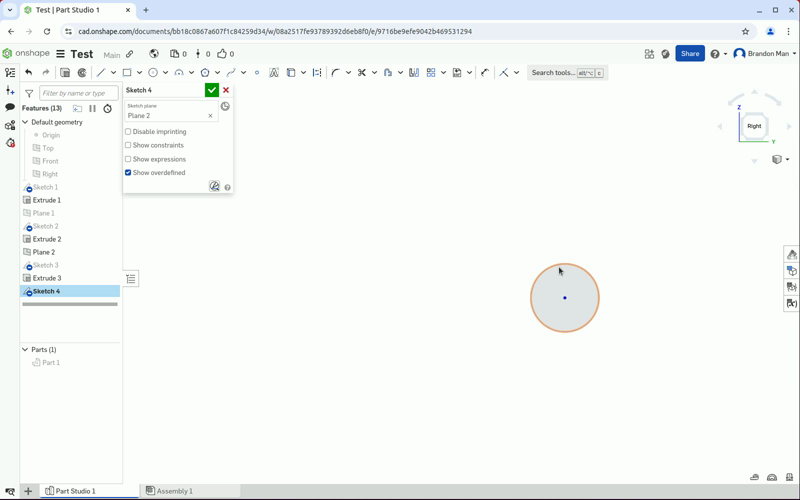
scroll(6)
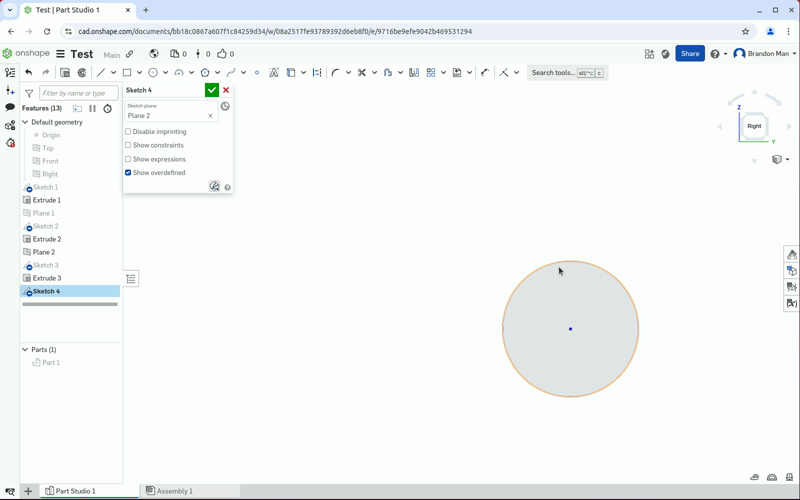
click(559, 266)
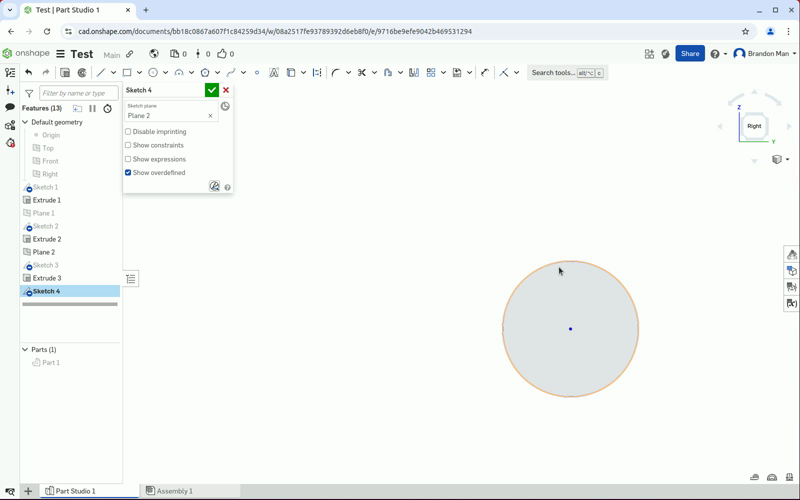
scroll(-6)
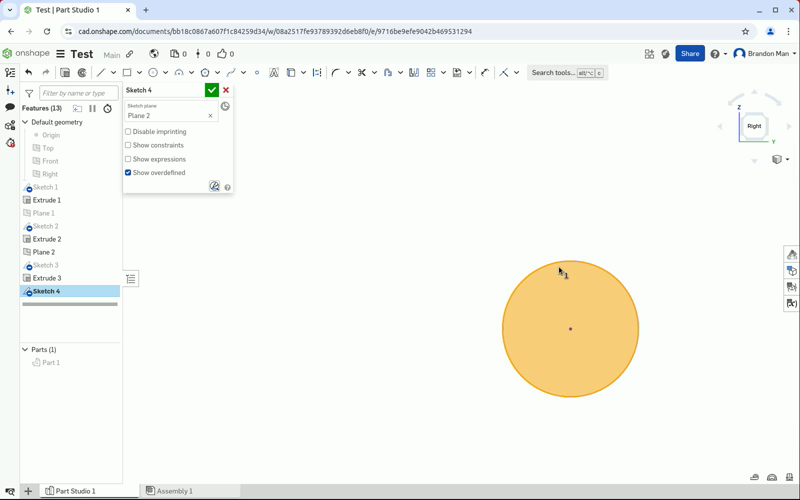
scroll(-6)
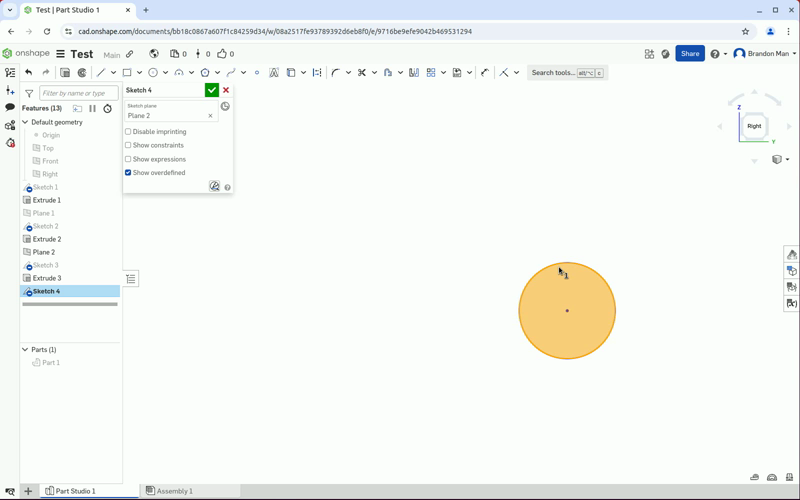
scroll(-6)
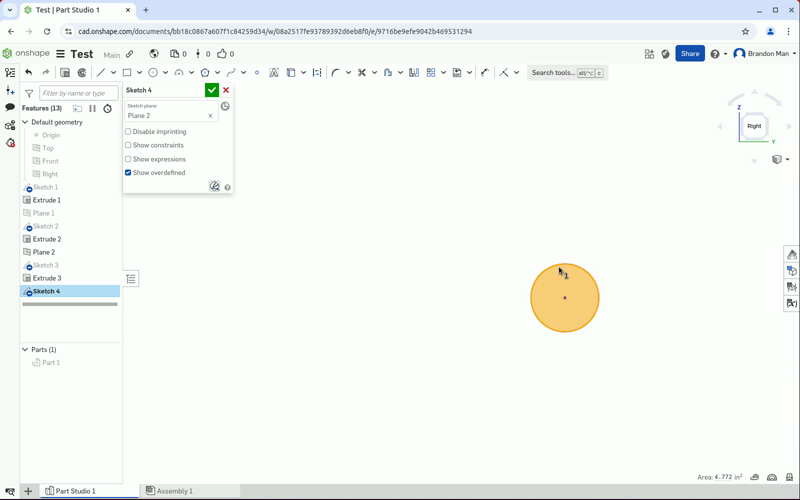
scroll(-6)
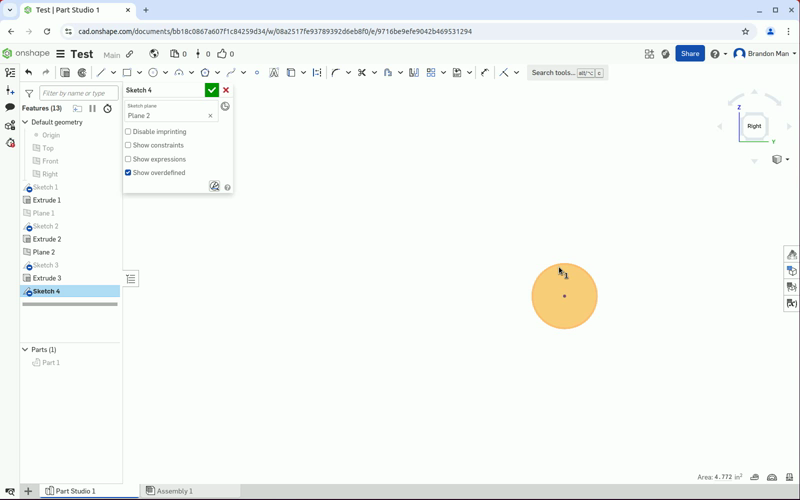
scroll(-6)
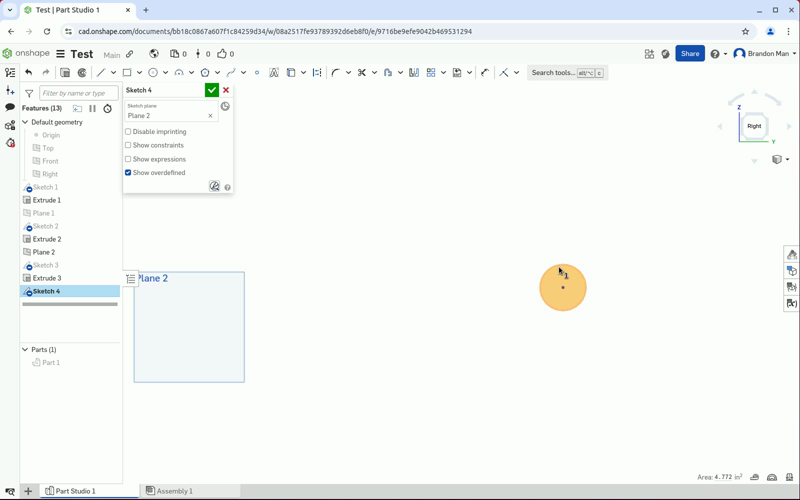
scroll(-6)
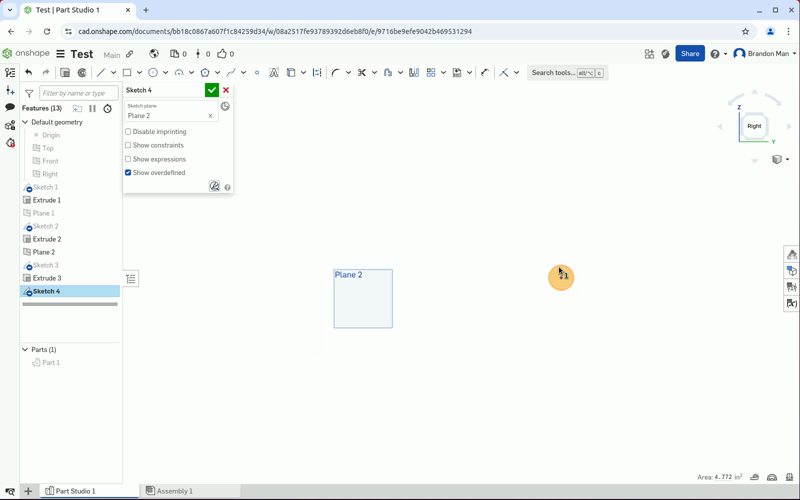
scroll(-6)
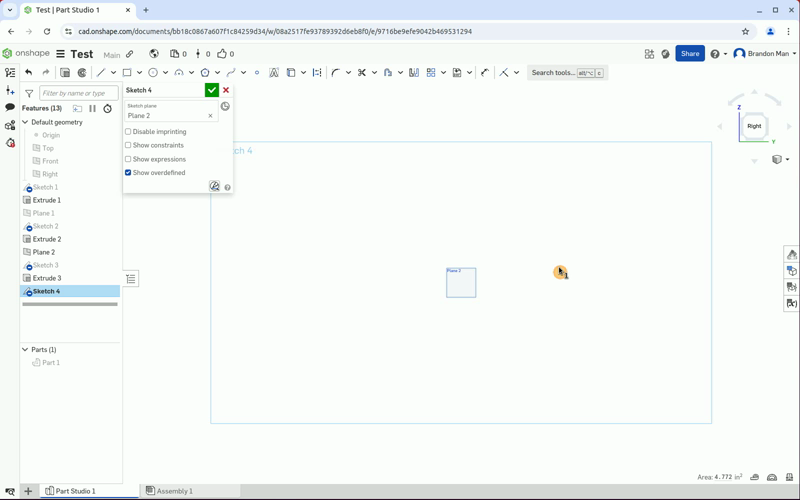
mouse_move(73, 352)
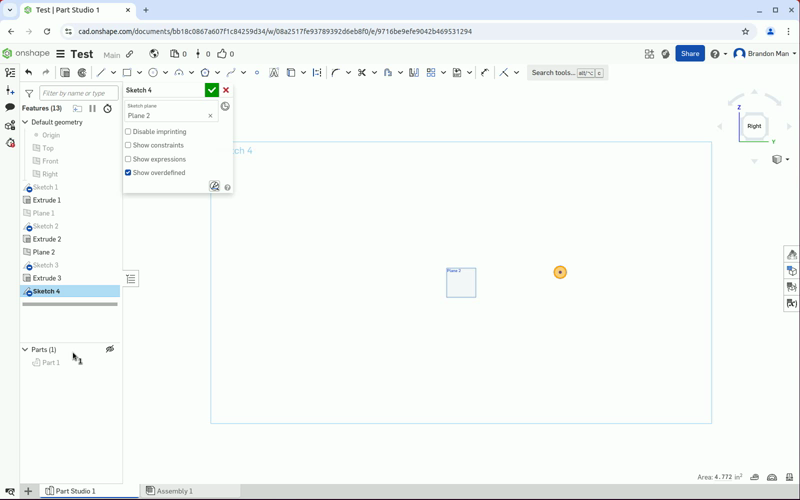
key(shift+y)
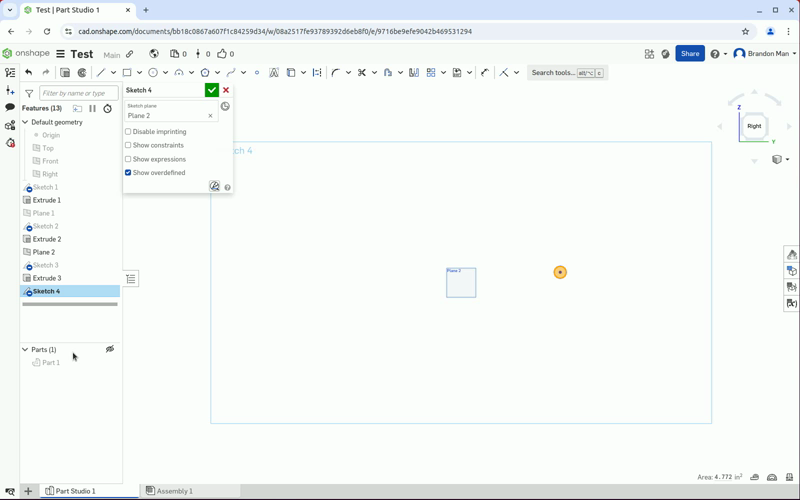
key(shift+e)
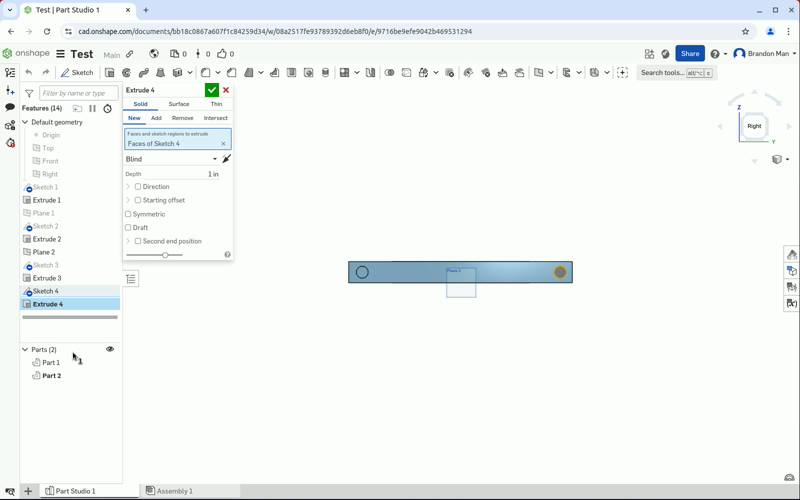
mouse_move(143, 106)
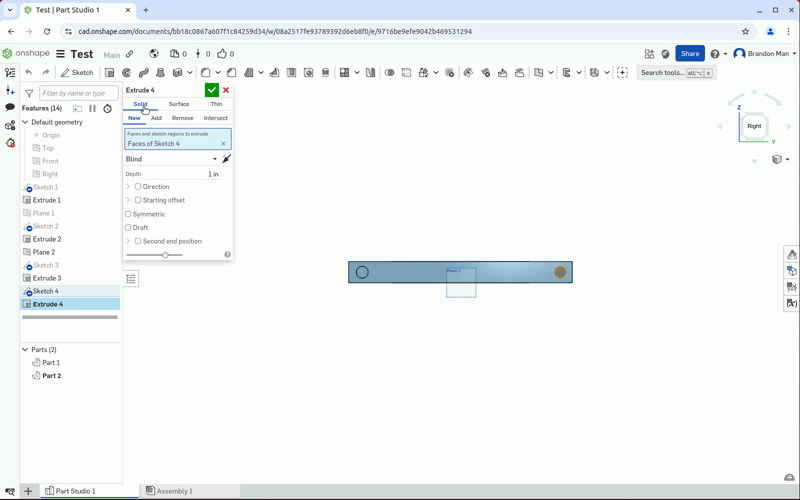
click(143, 106)
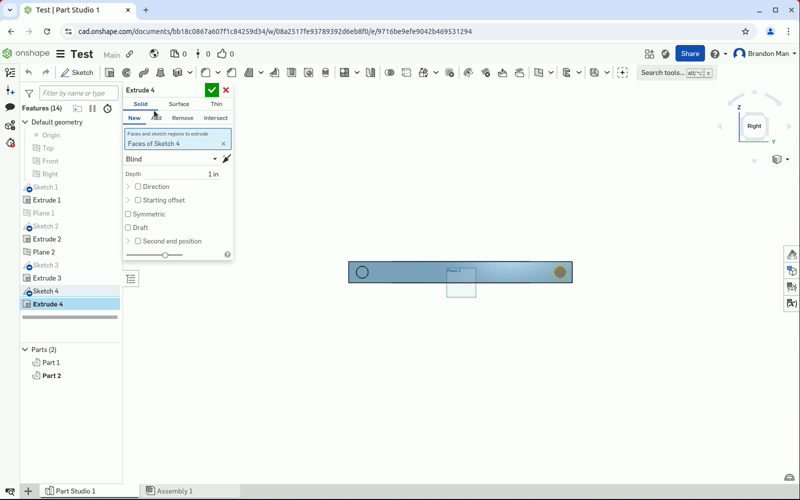
mouse_move(186, 120)
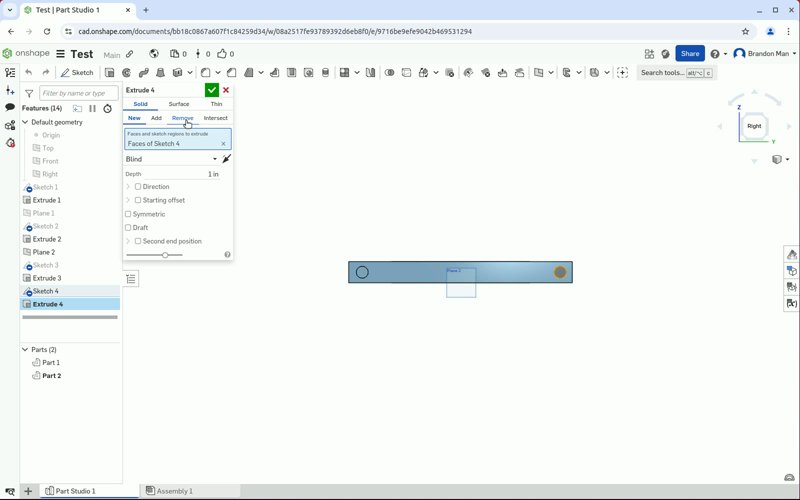
click(186, 120)
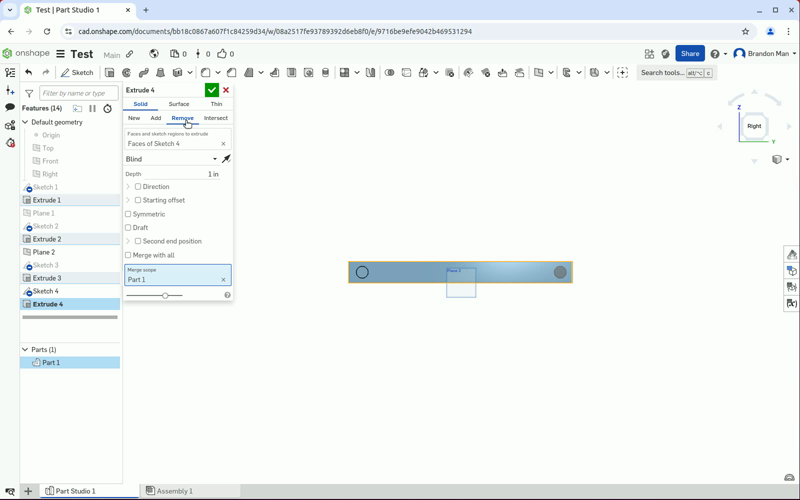
key(tab, 4)
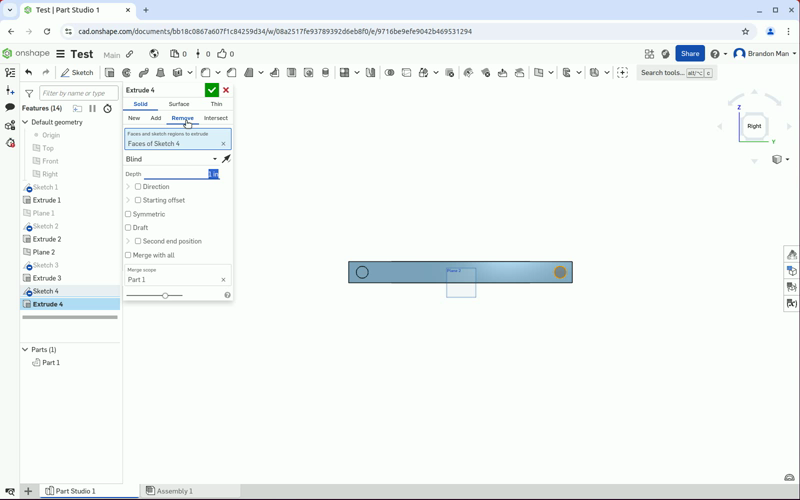
text(7.221)
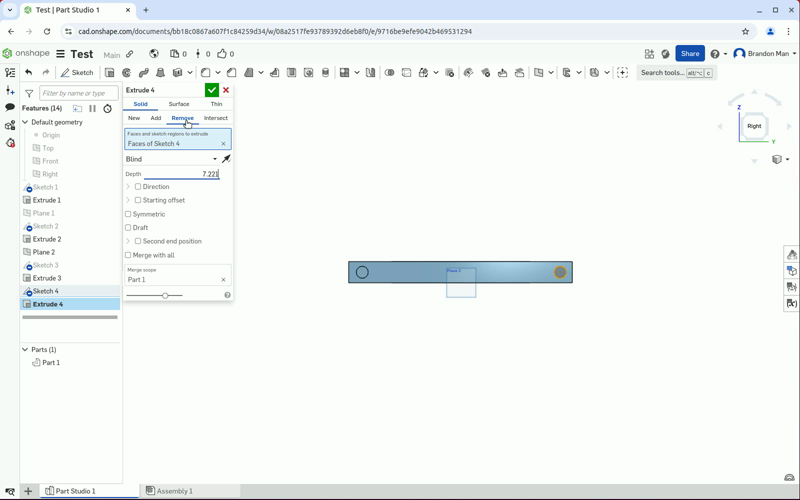
key(tab, 6)
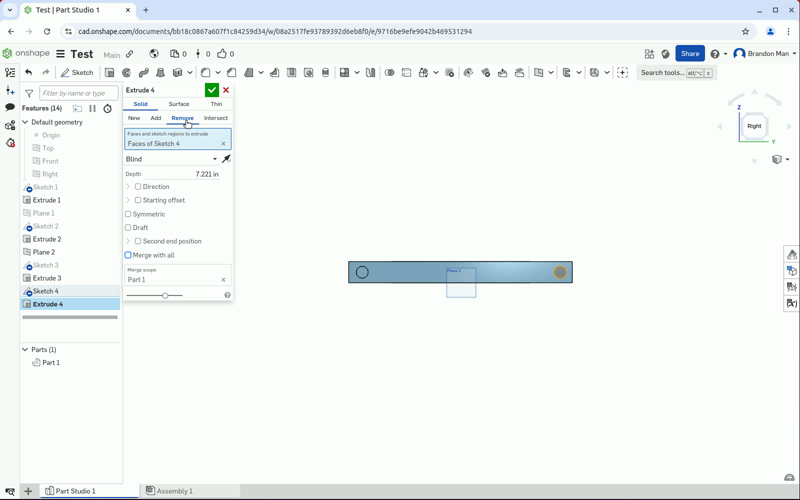
key(space)
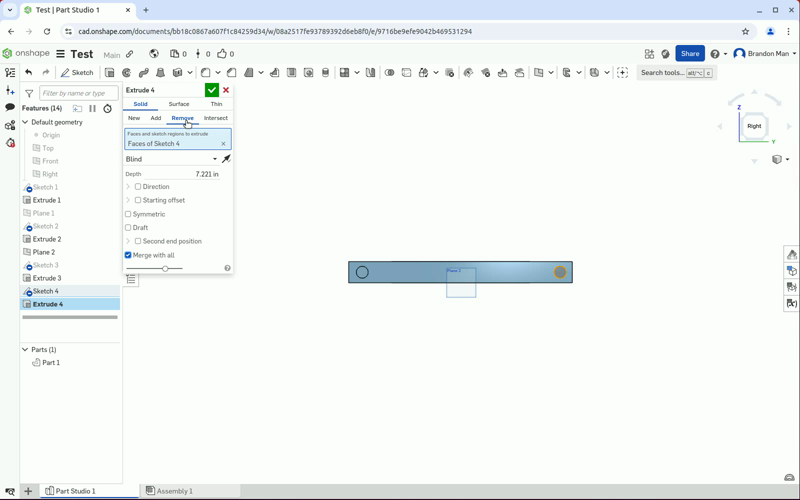
key(enter)
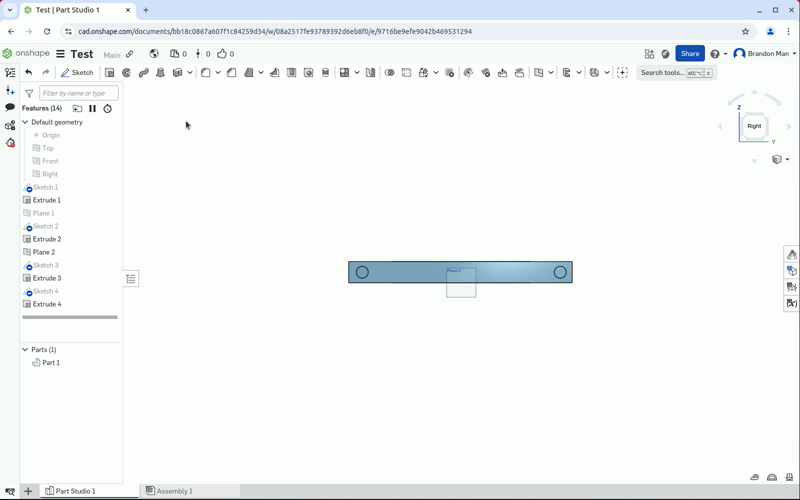
key(shift+h)
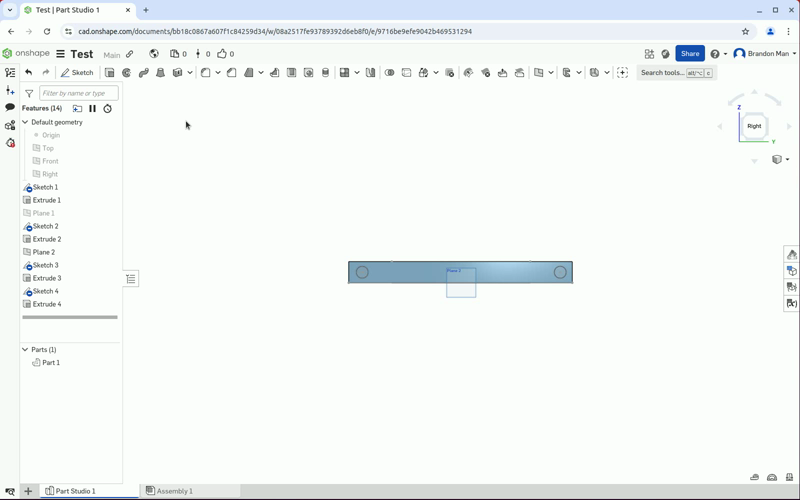
key(shift+h)
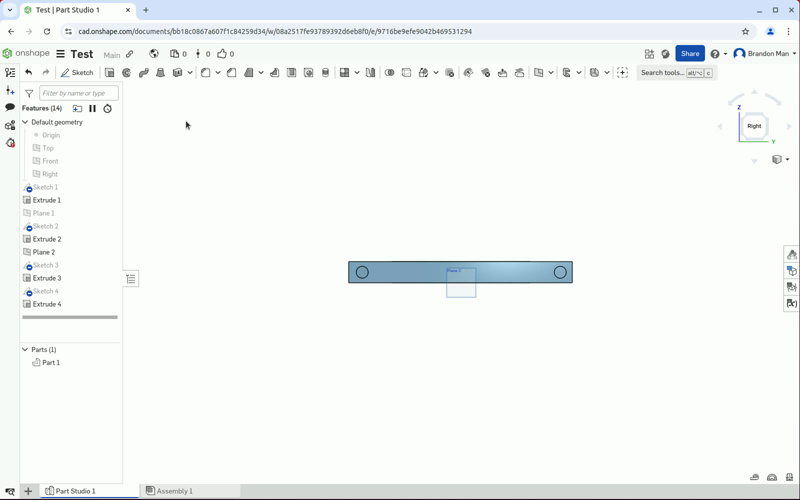
mouse_move(73, 189)
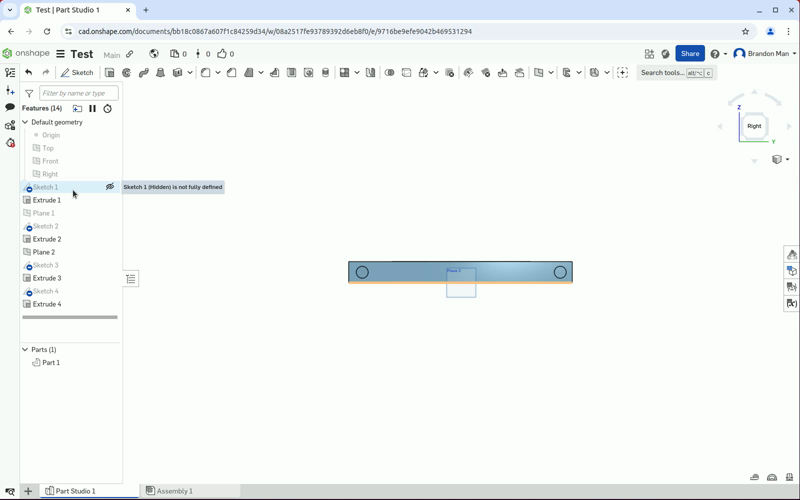
click(73, 189)
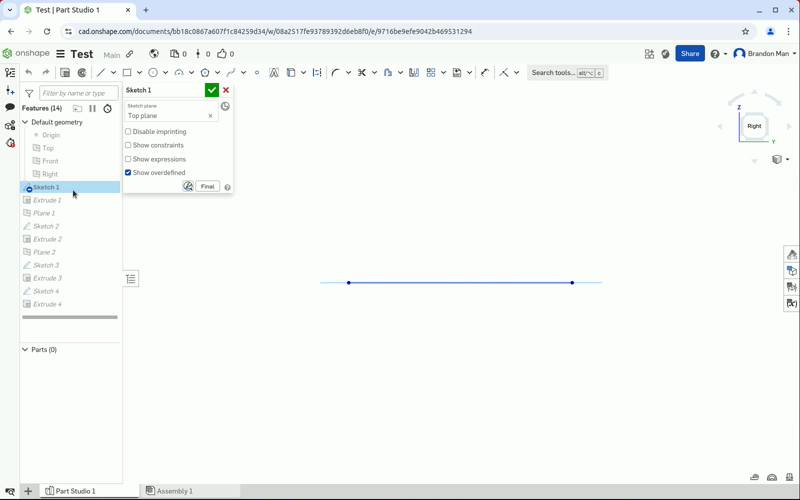
mouse_move(229, 92)
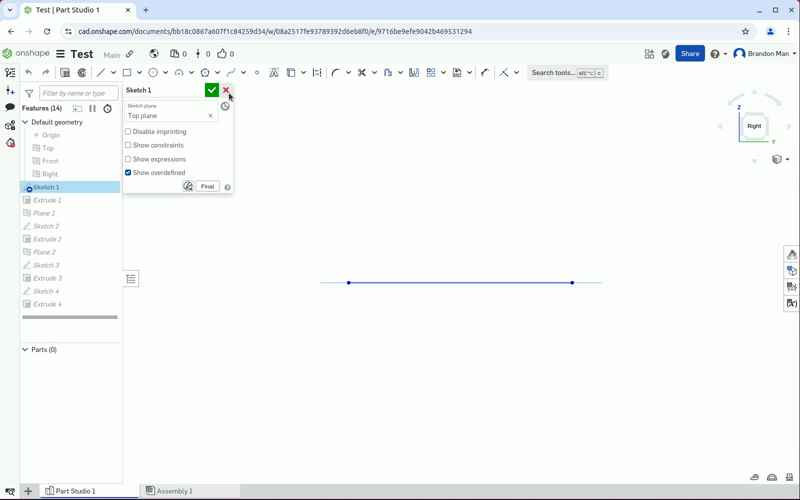
click(229, 92)
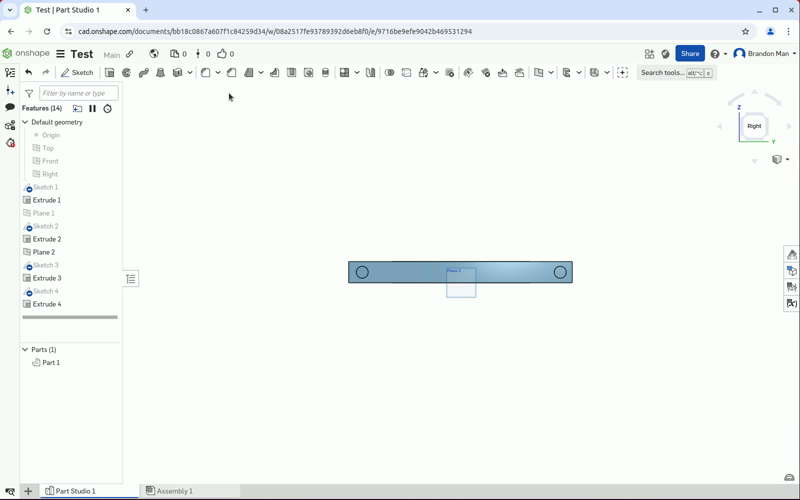
mouse_move(541, 75)
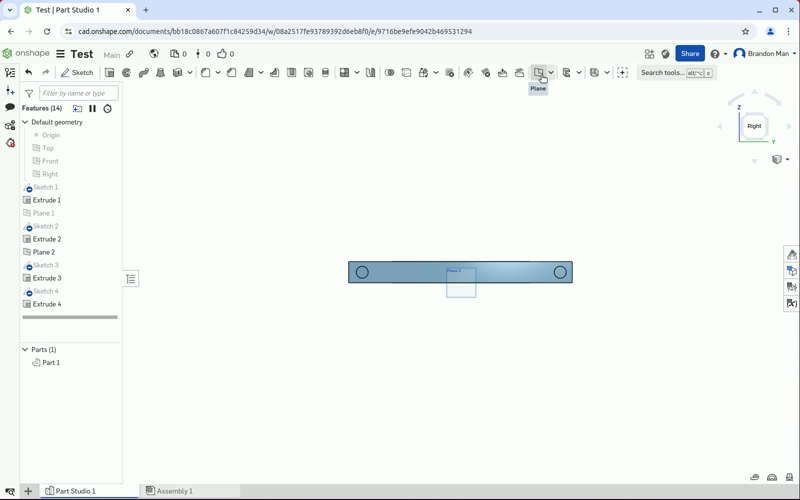
click(541, 75)
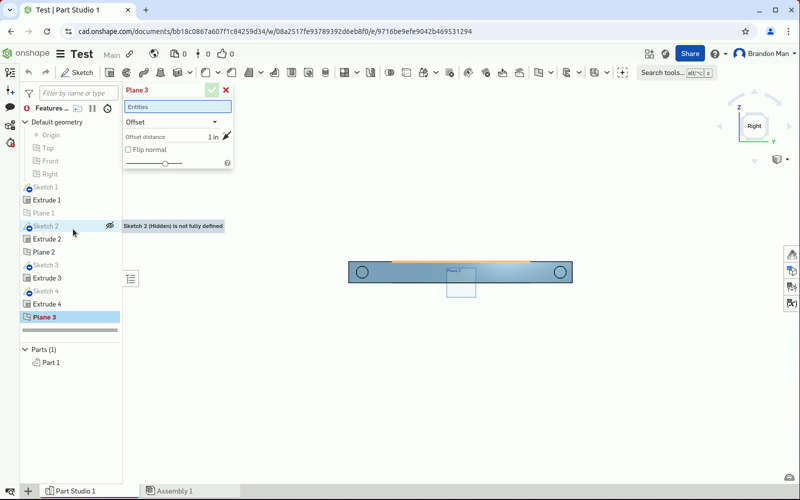
scroll(3)
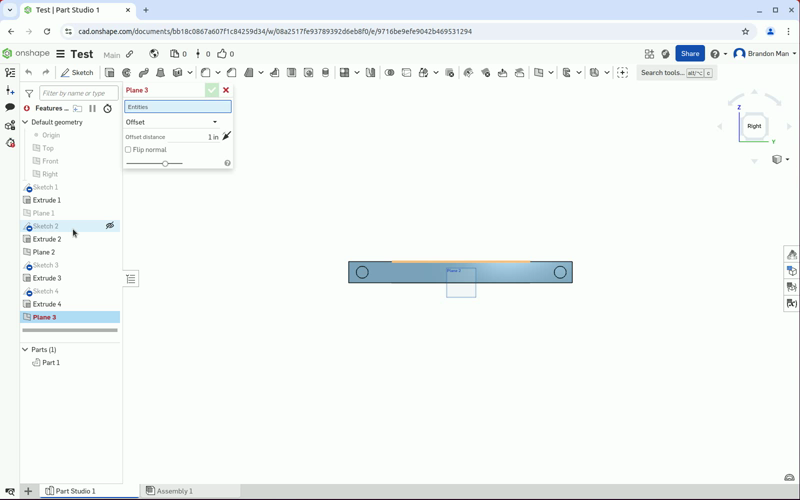
mouse_move(73, 176)
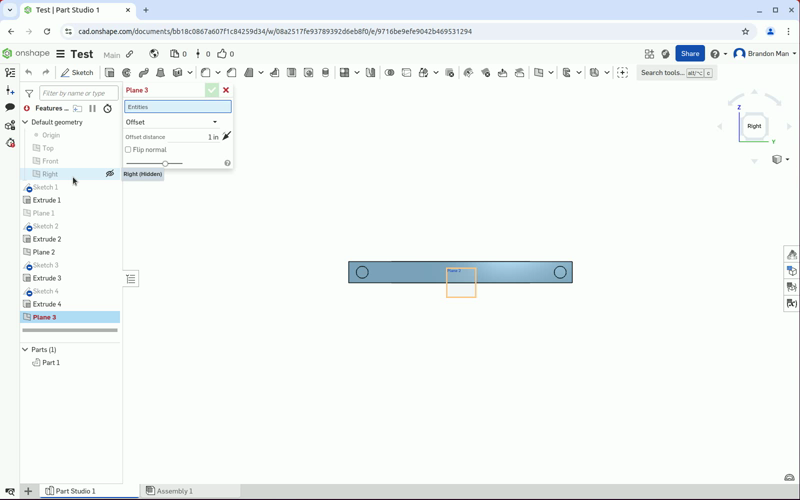
click(73, 176)
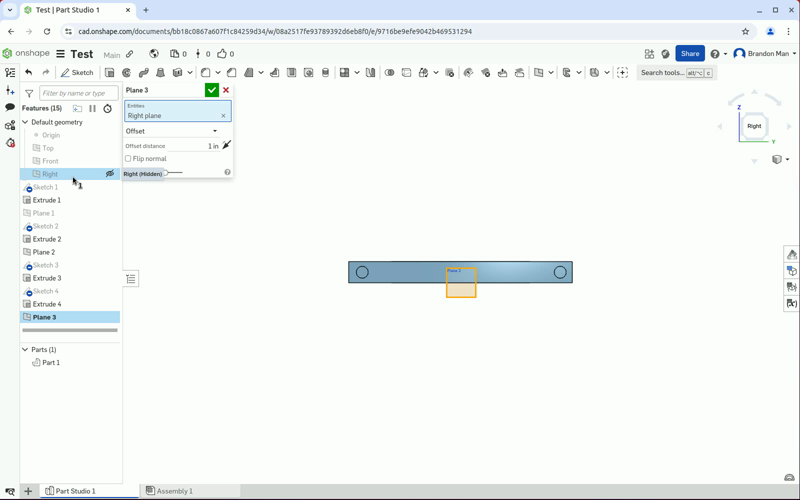
key(tab, 2)
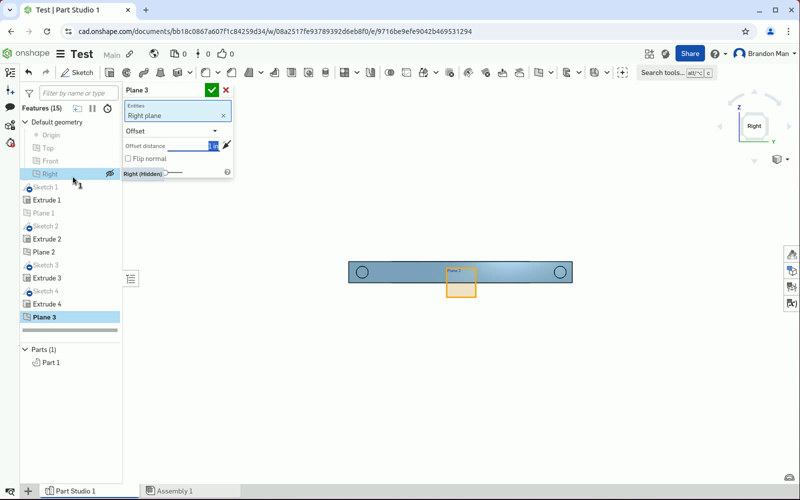
text(17.809)
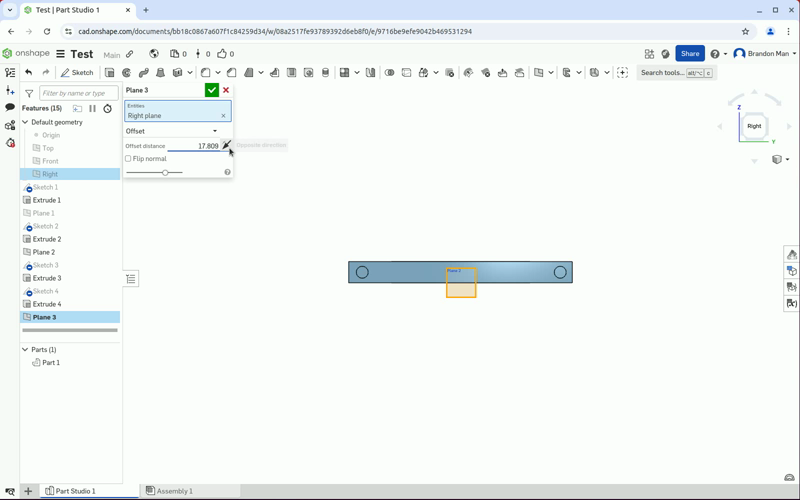
mouse_move(229, 147)
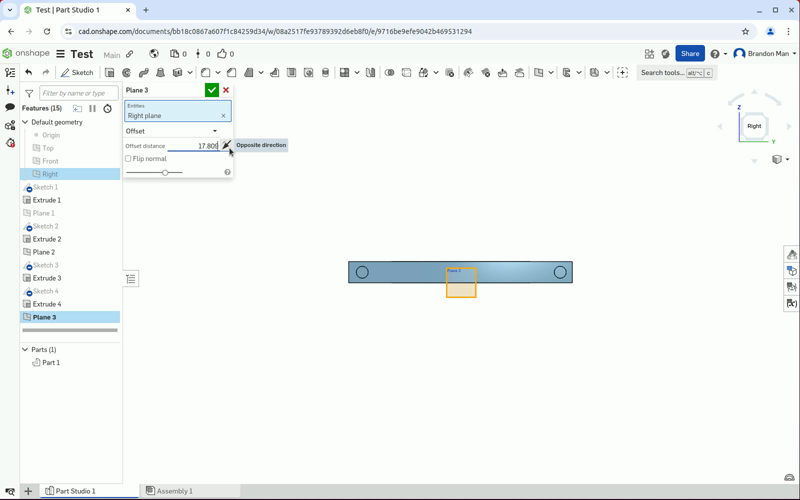
click(229, 147)
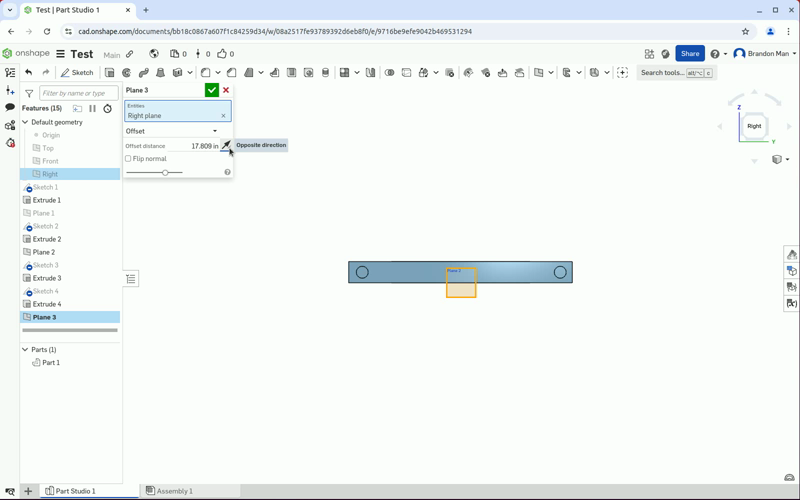
key(enter, 2)
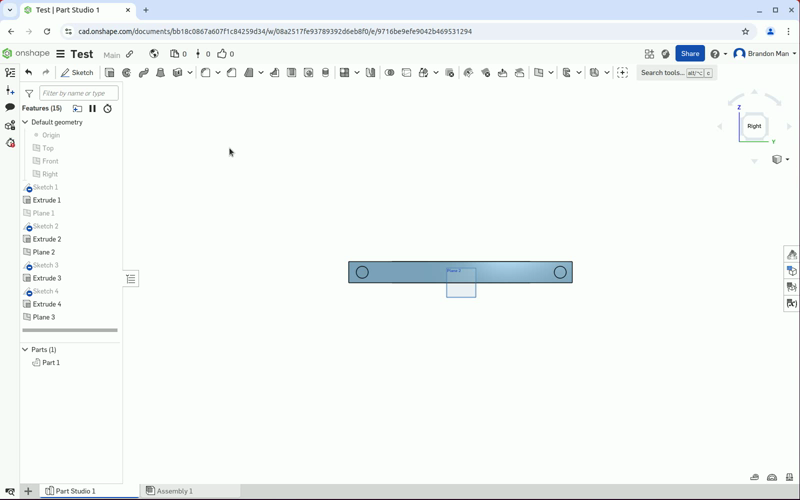
key(shift+s)
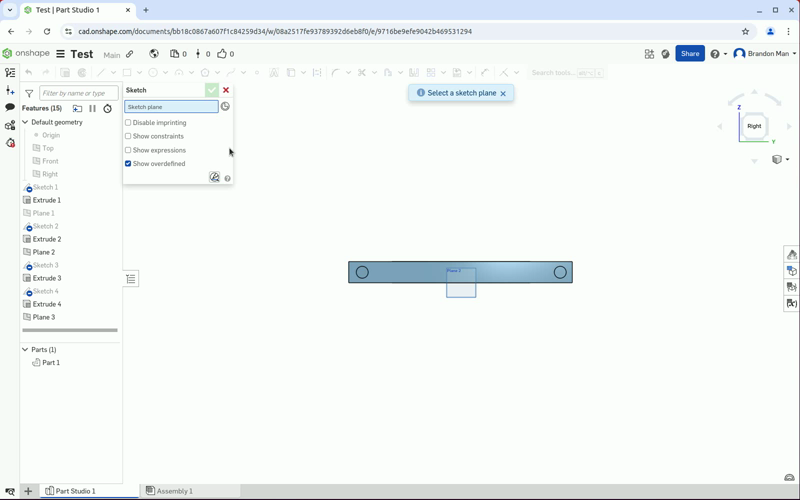
mouse_move(73, 319)
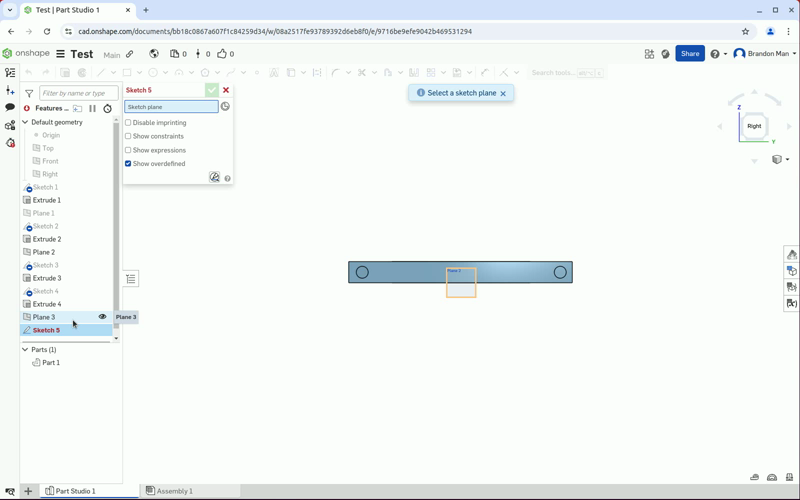
click(73, 319)
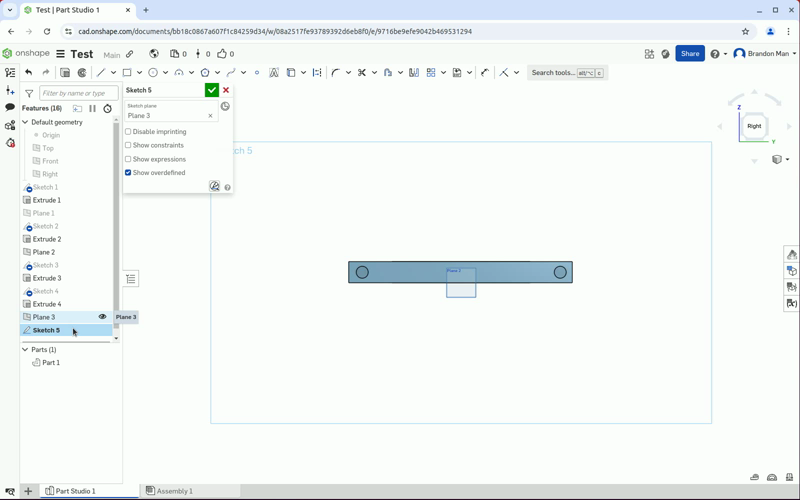
mouse_move(73, 352)
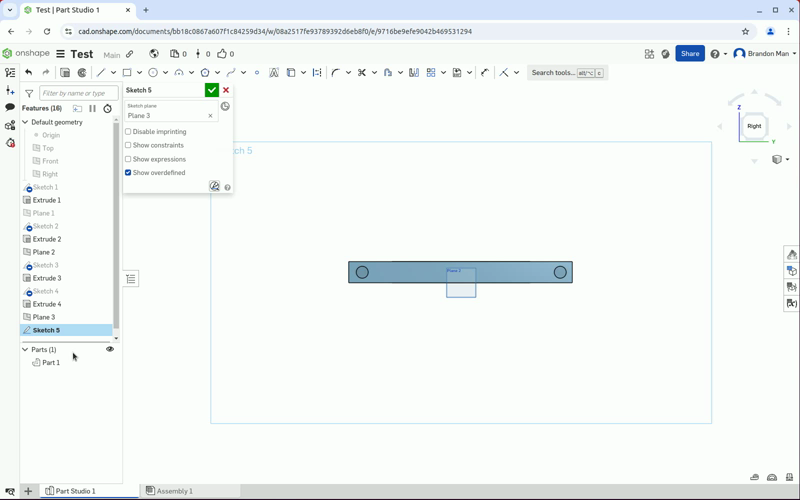
key(y)
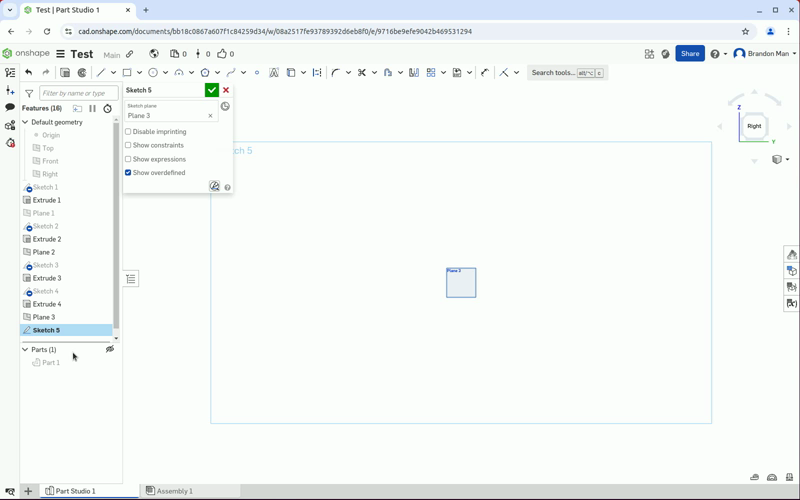
key(c)
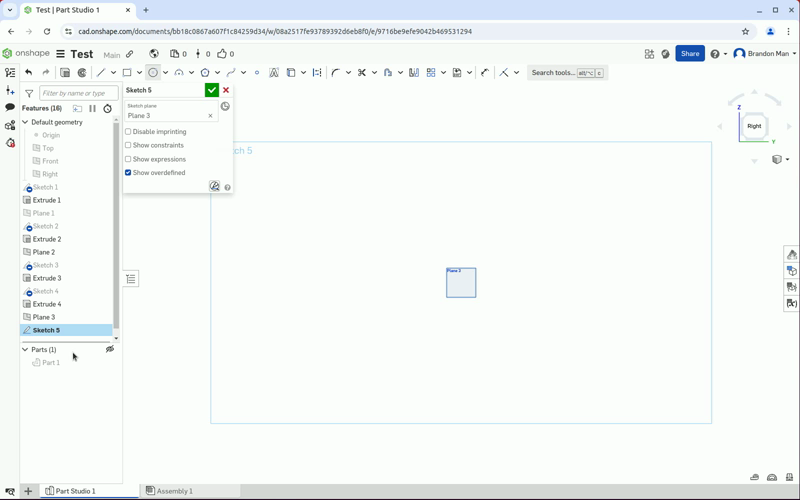
key_down(shift)
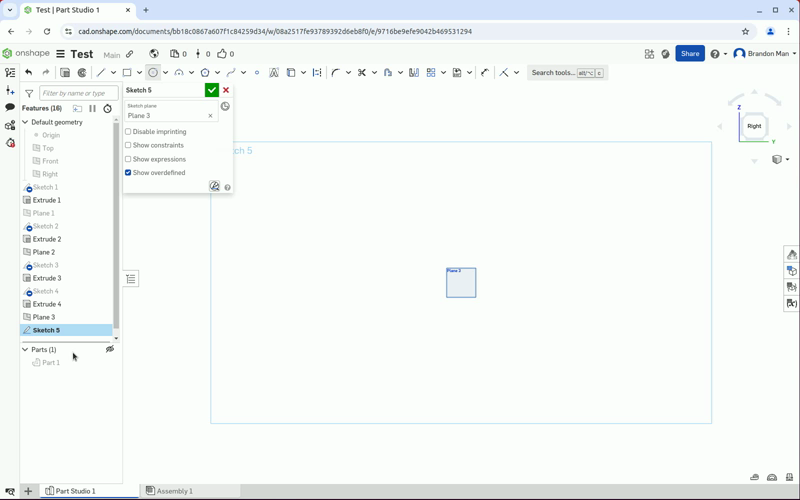
mouse_move(362, 272)
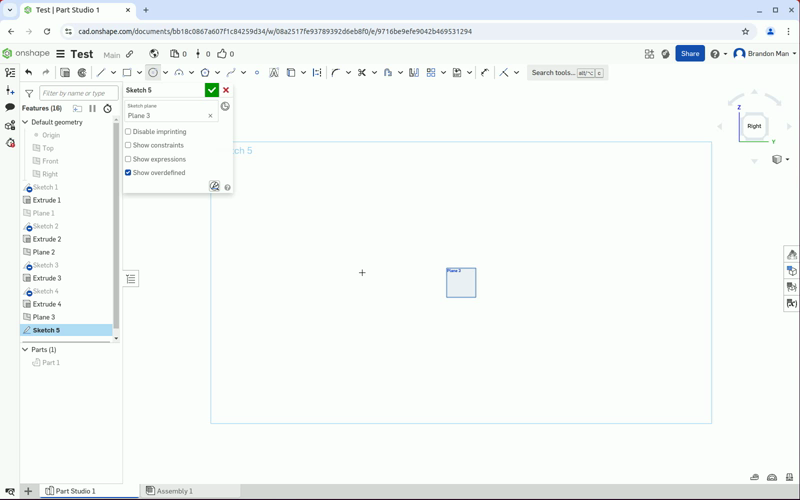
click(362, 272)
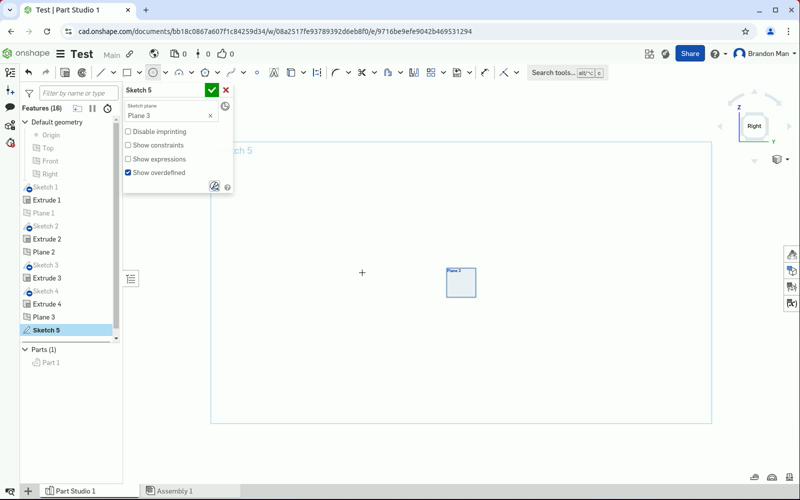
key_up(shift)
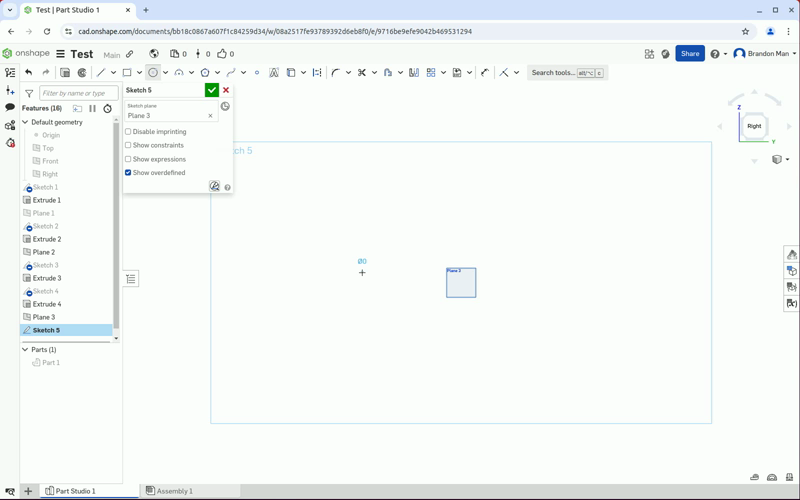
mouse_move(368, 272)
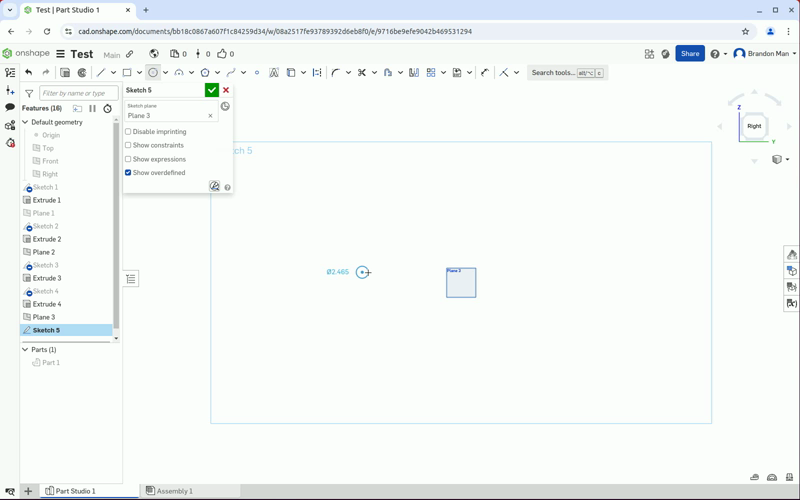
click(368, 272)
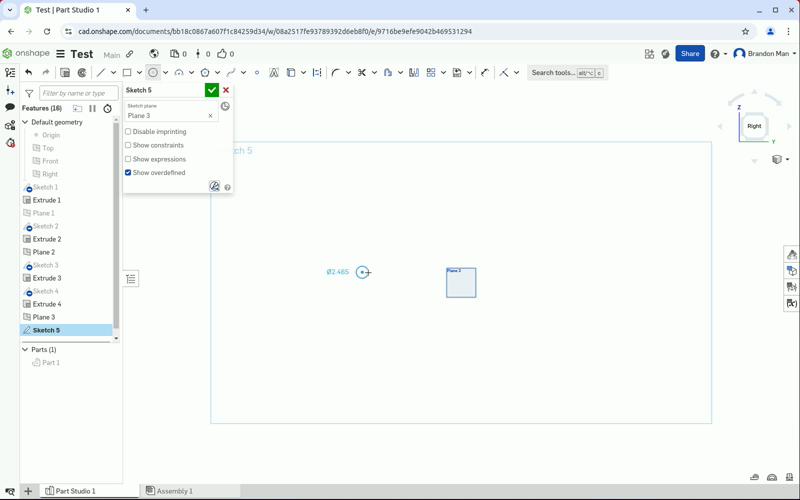
key(esc)
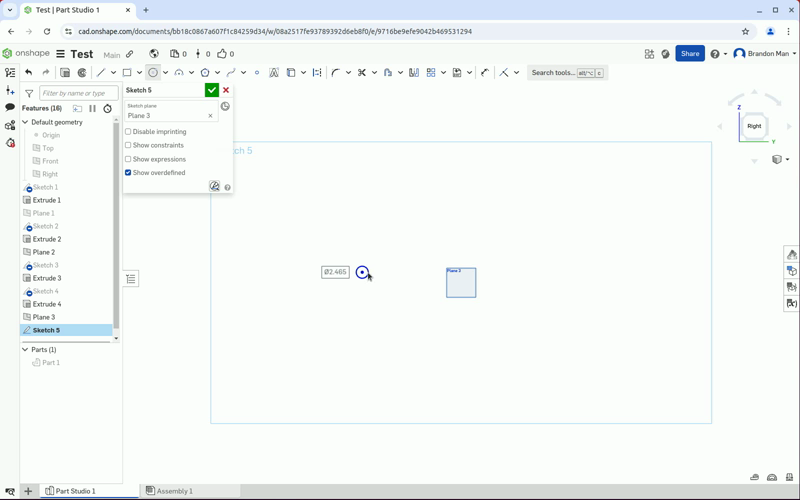
mouse_move(364, 270)
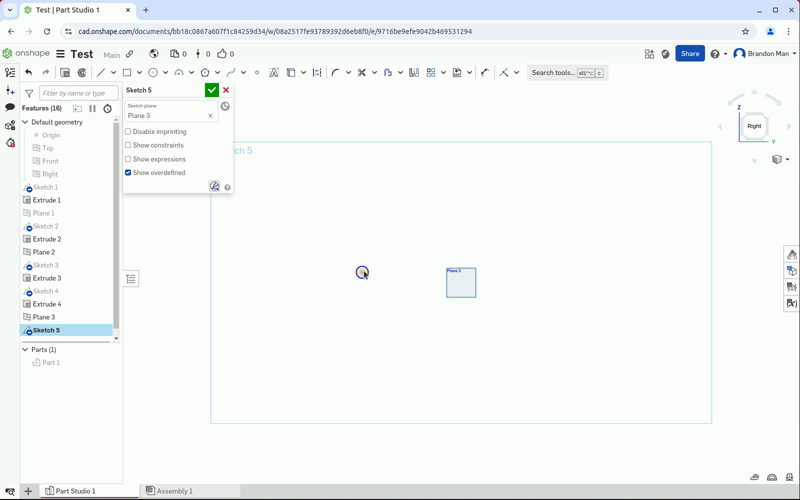
scroll(6)
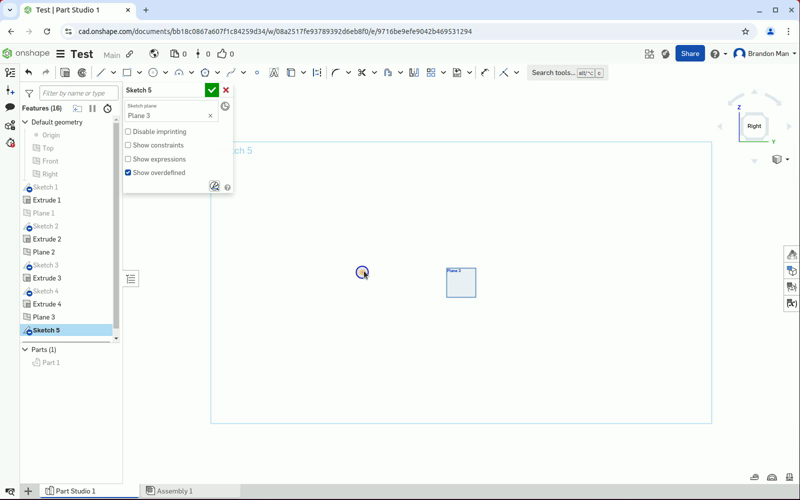
scroll(6)
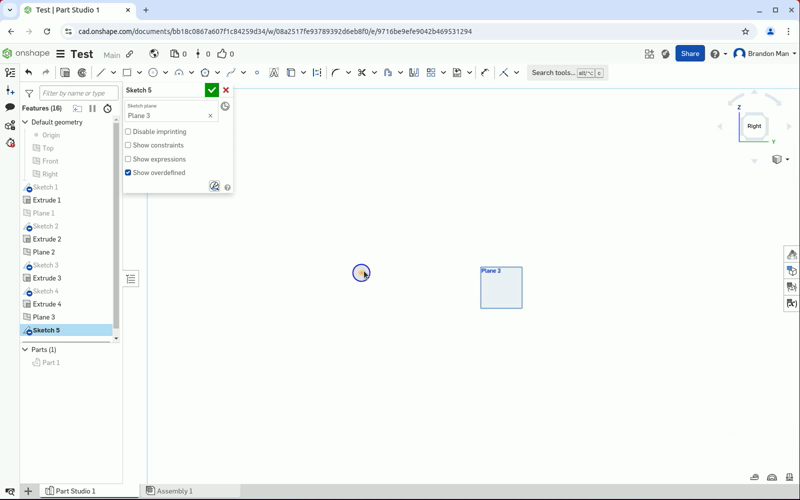
scroll(6)
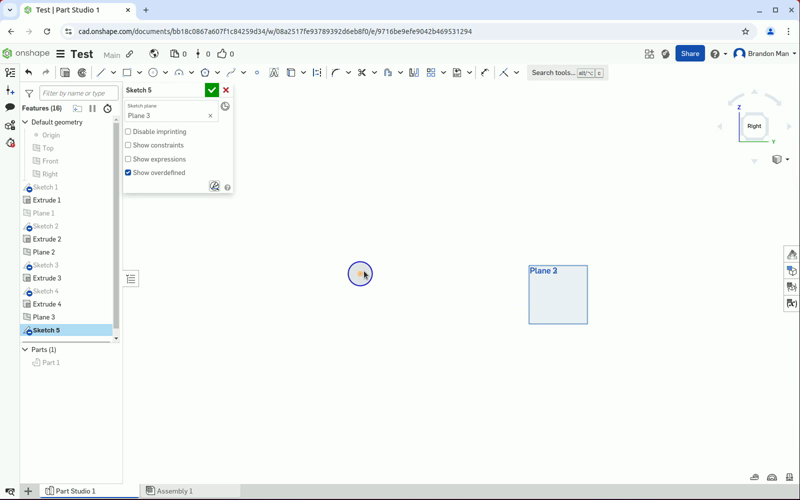
scroll(6)
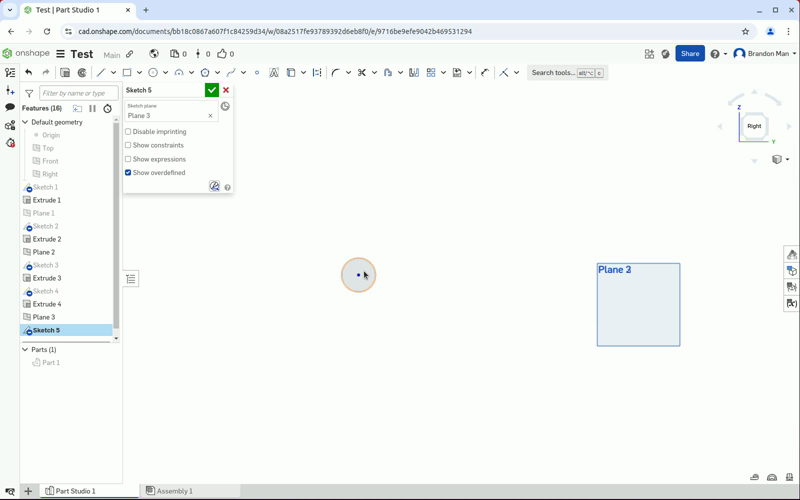
scroll(6)
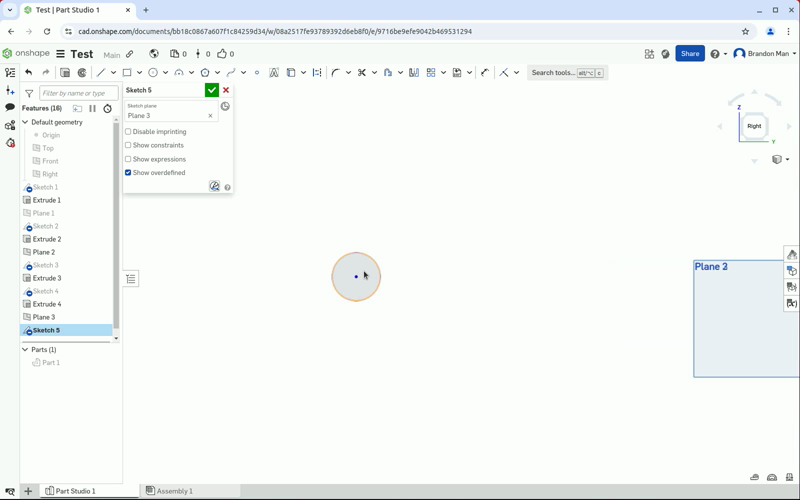
scroll(6)
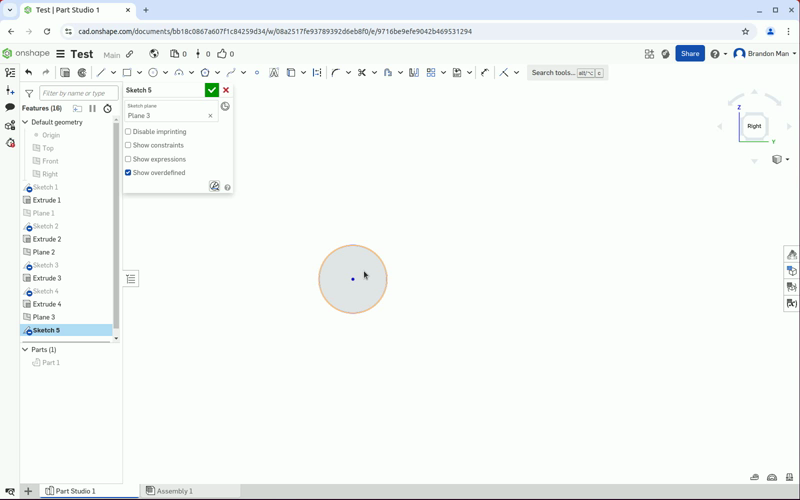
scroll(6)
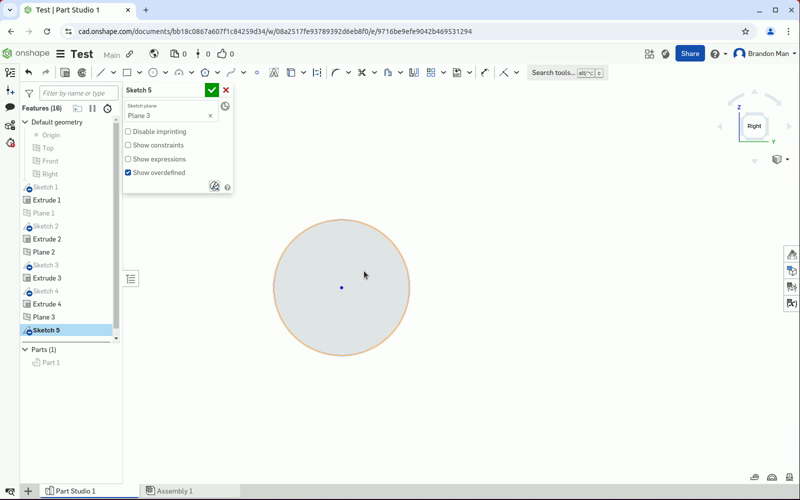
click(364, 270)
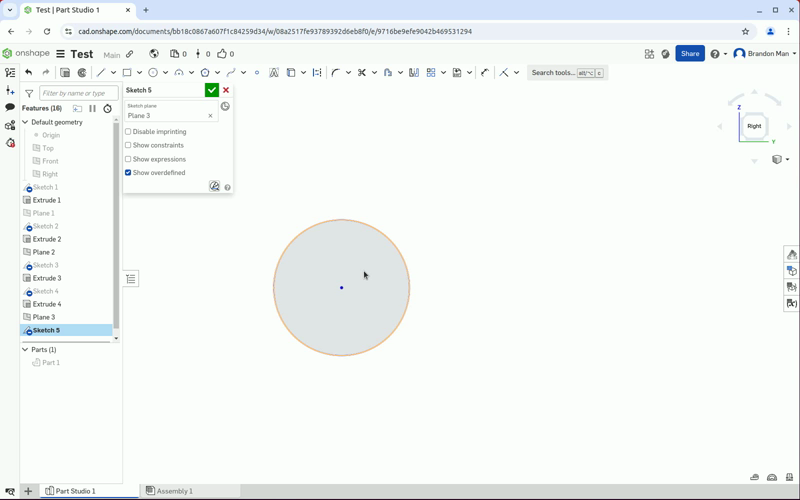
scroll(-6)
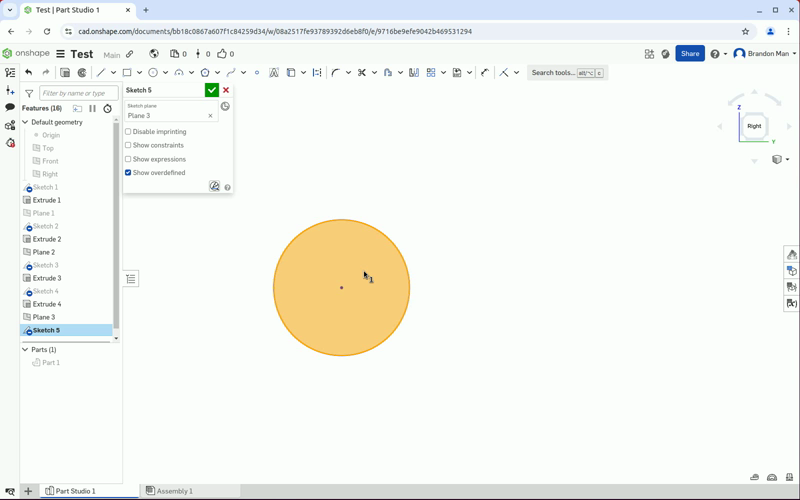
scroll(-6)
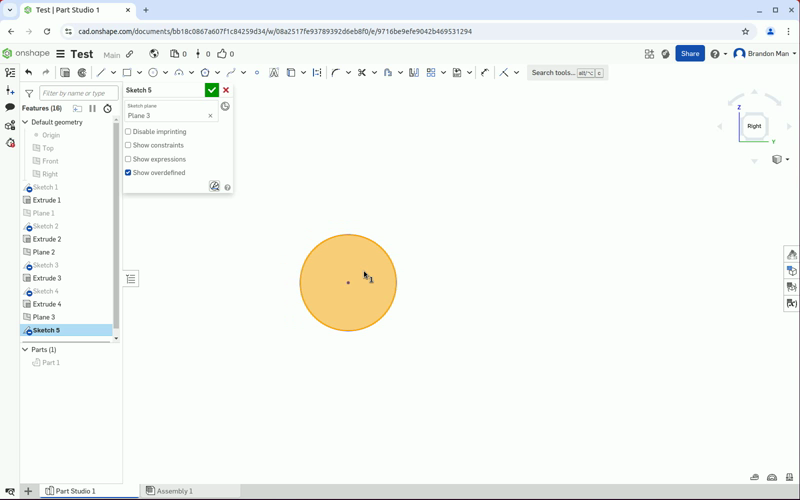
scroll(-6)
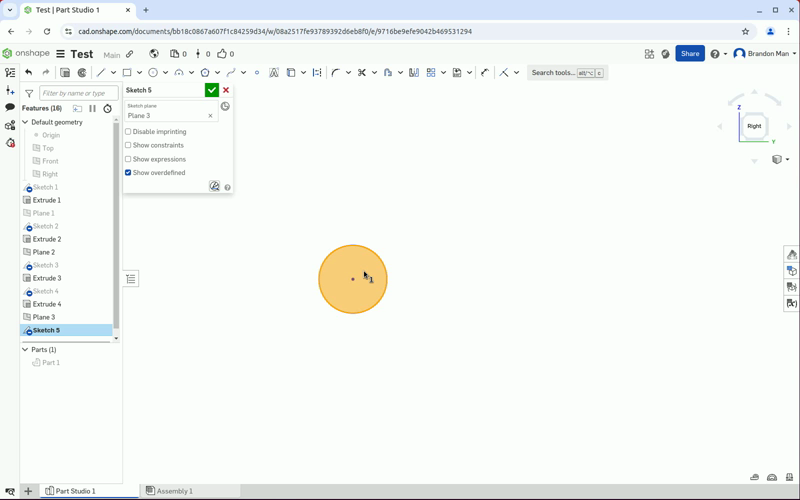
scroll(-6)
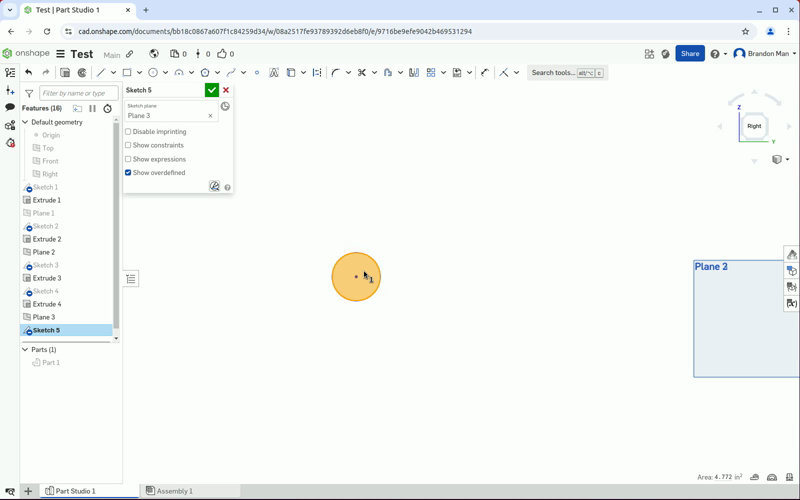
scroll(-6)
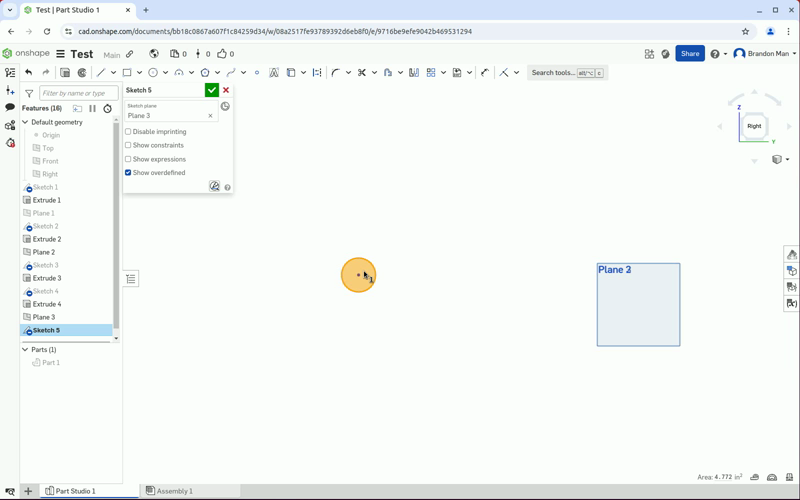
scroll(-6)
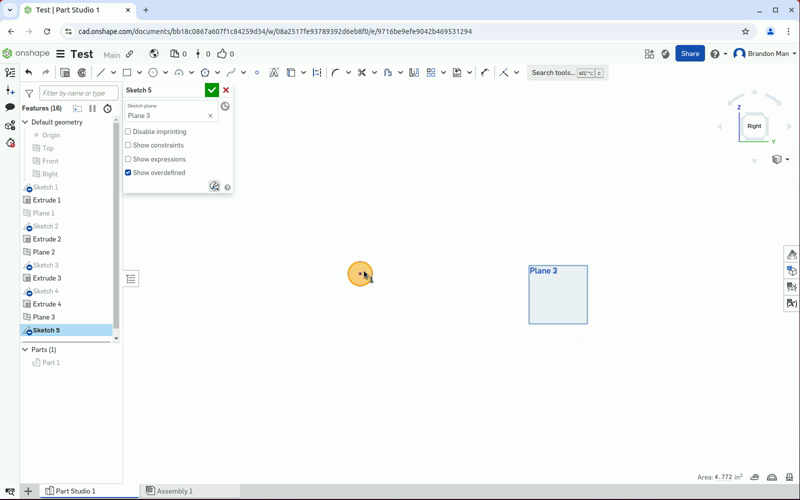
scroll(-6)
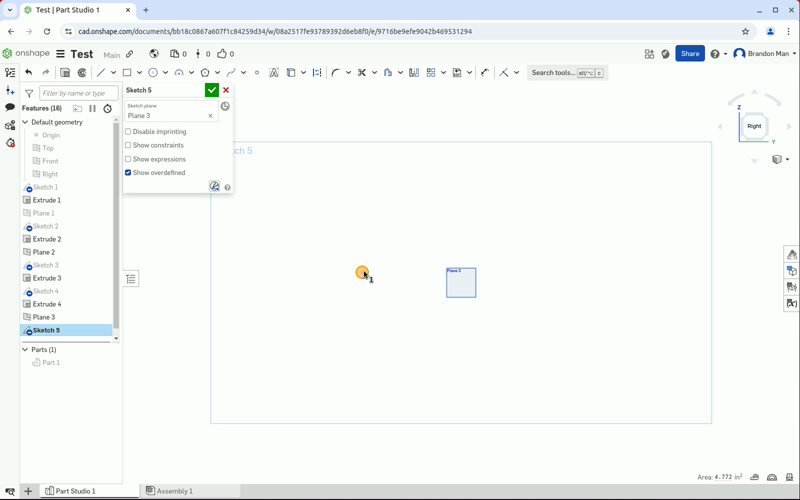
mouse_move(73, 352)
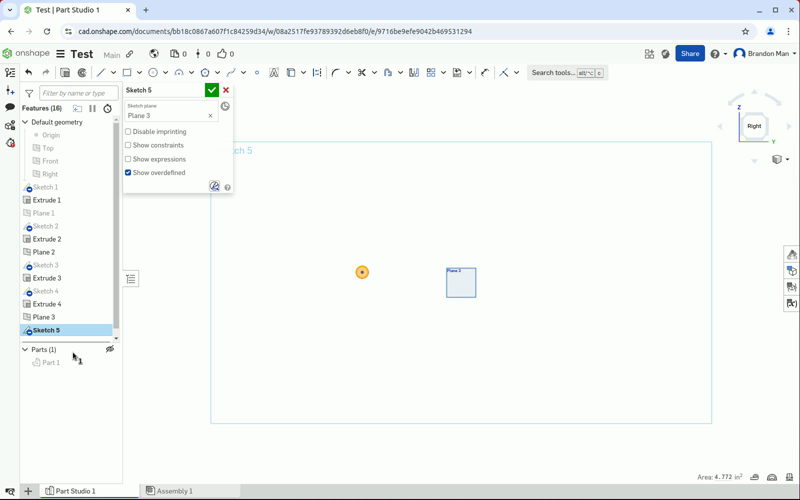
key(shift+y)
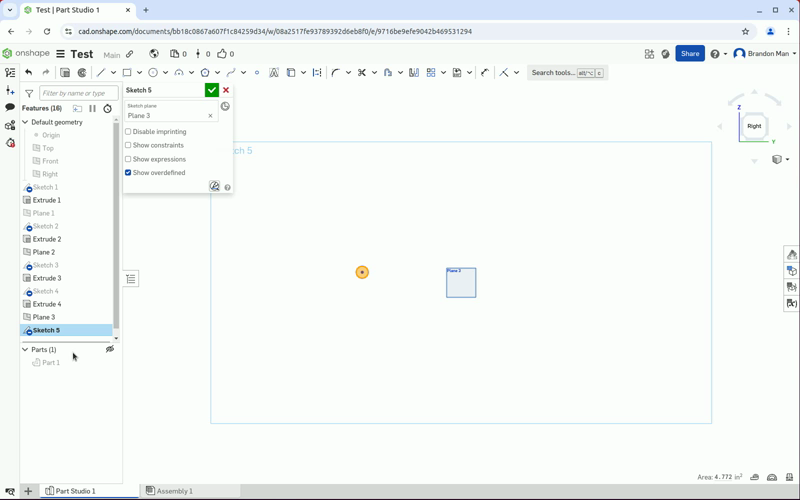
key(shift+e)
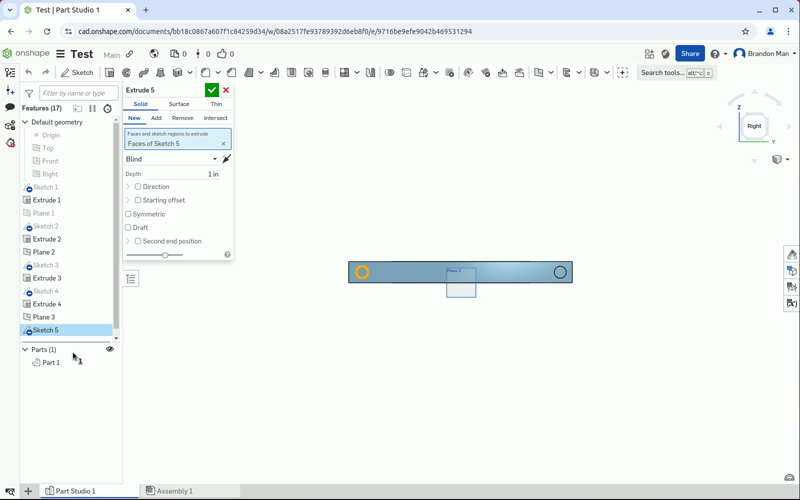
mouse_move(143, 106)
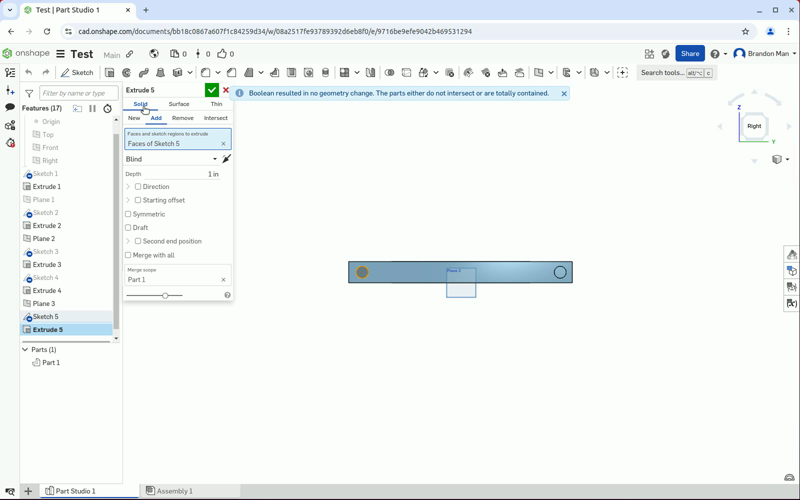
click(143, 106)
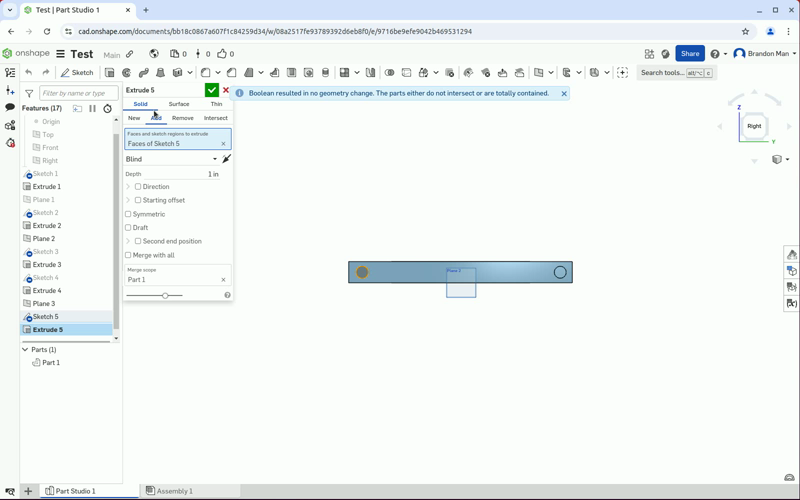
mouse_move(186, 120)
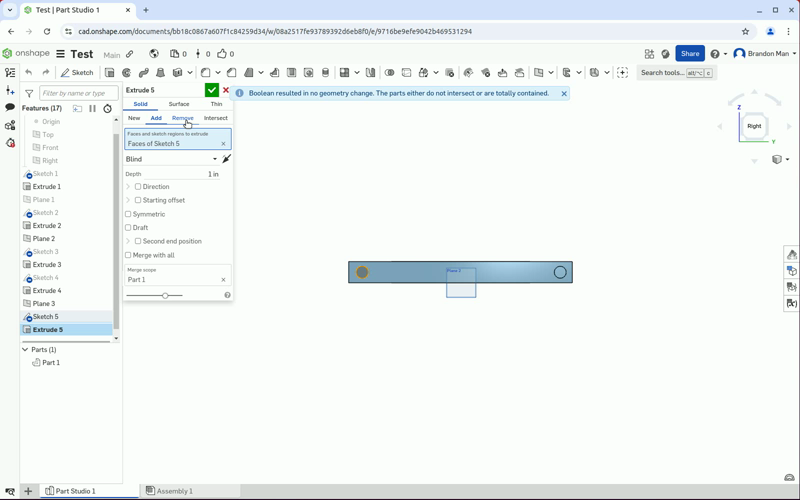
click(186, 120)
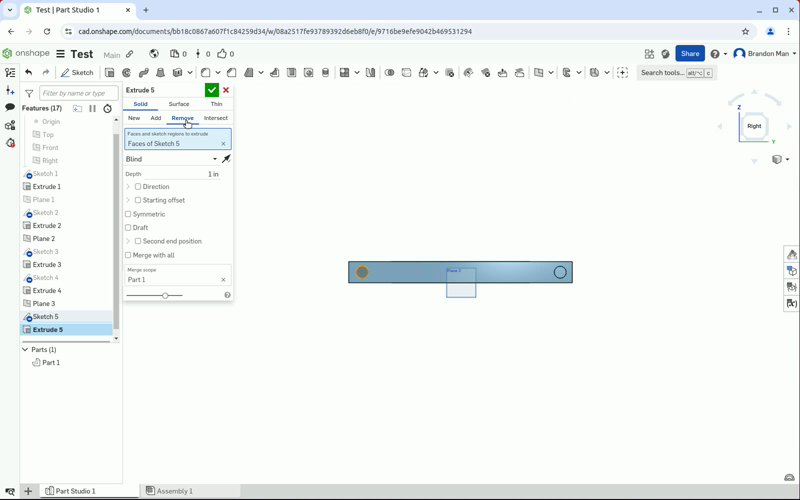
key(tab, 4)
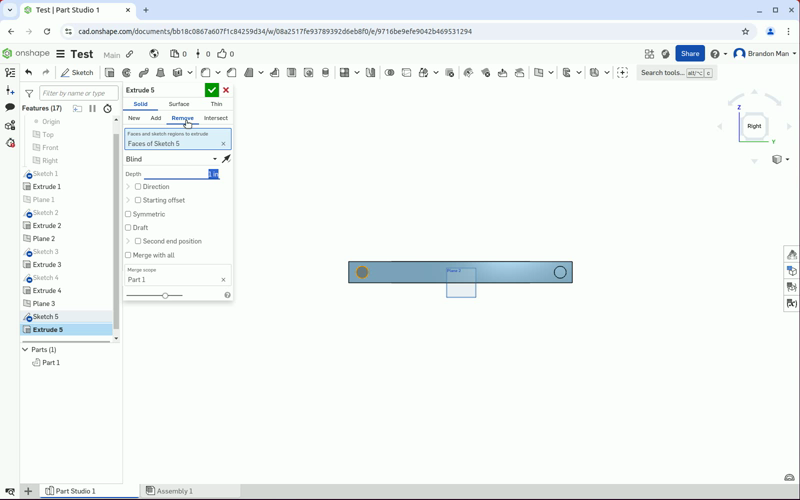
text(7.221)
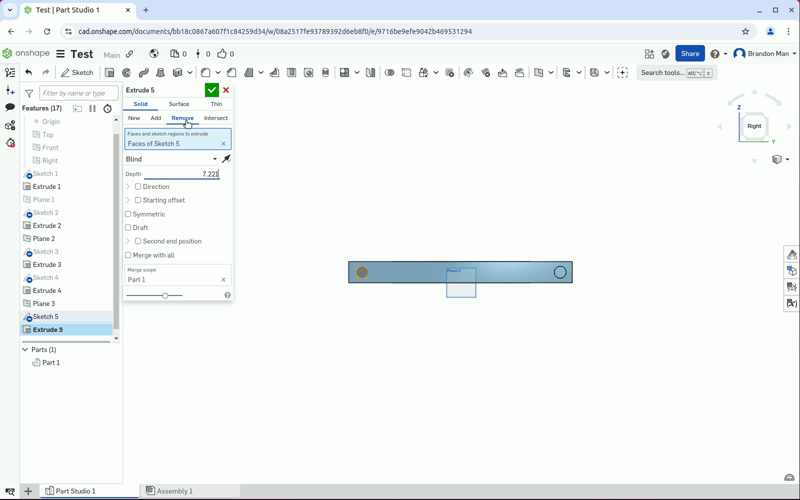
key(tab, 6)
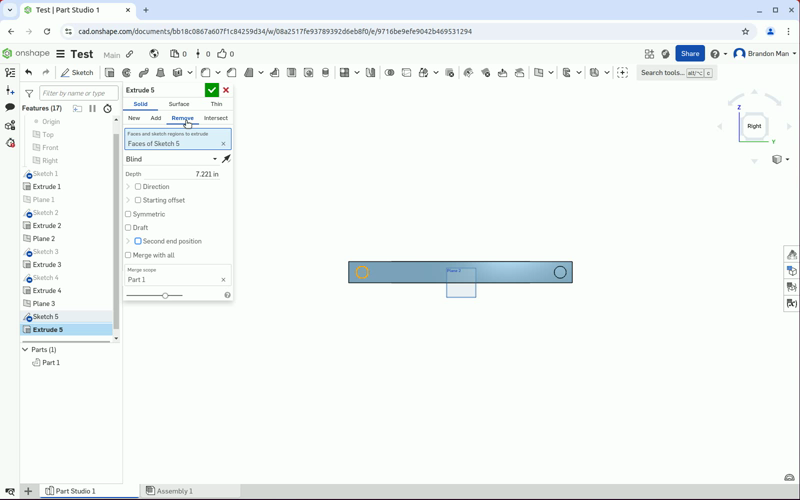
key(space)
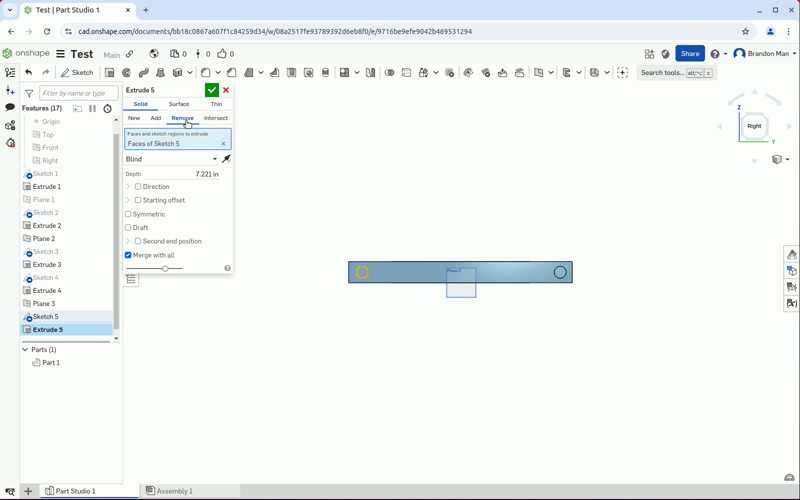
key(enter)
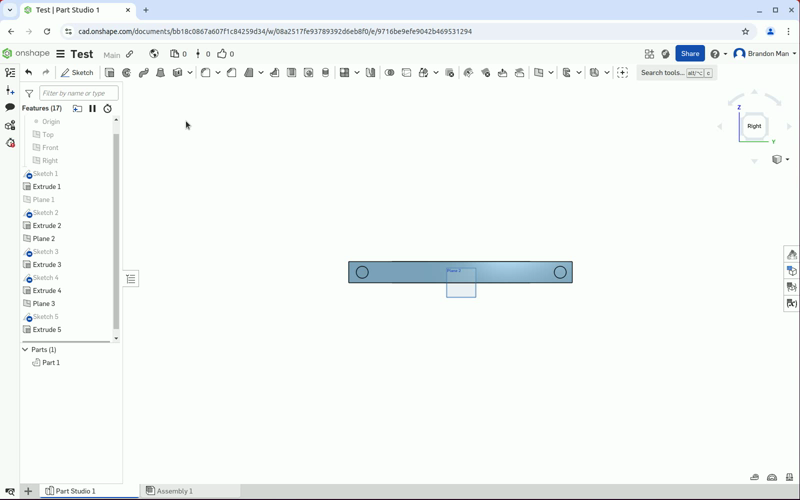
key(shift+h)
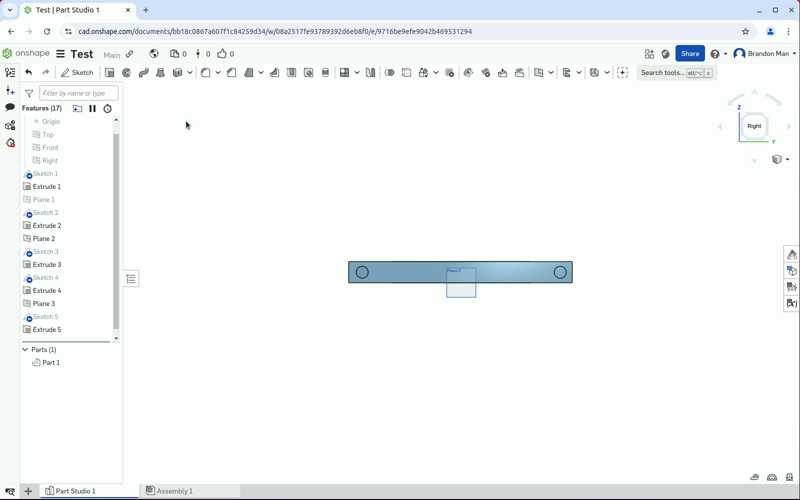
key(shift+h)
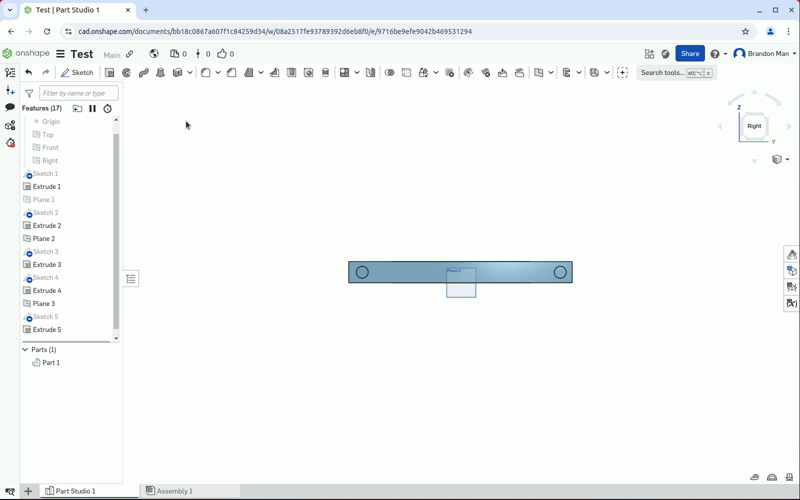
mouse_move(69, 176)
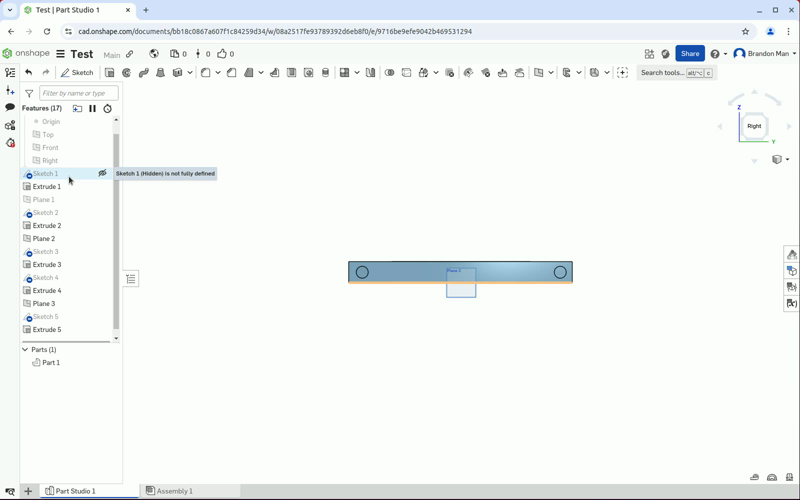
click(69, 176)
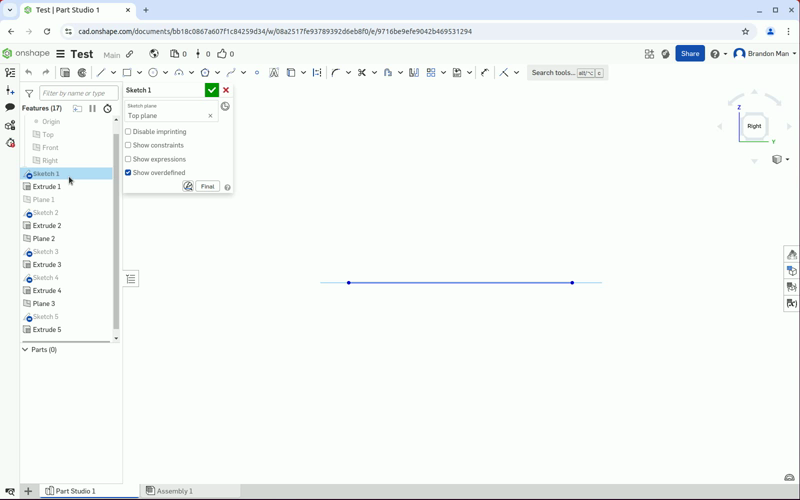
mouse_move(229, 92)
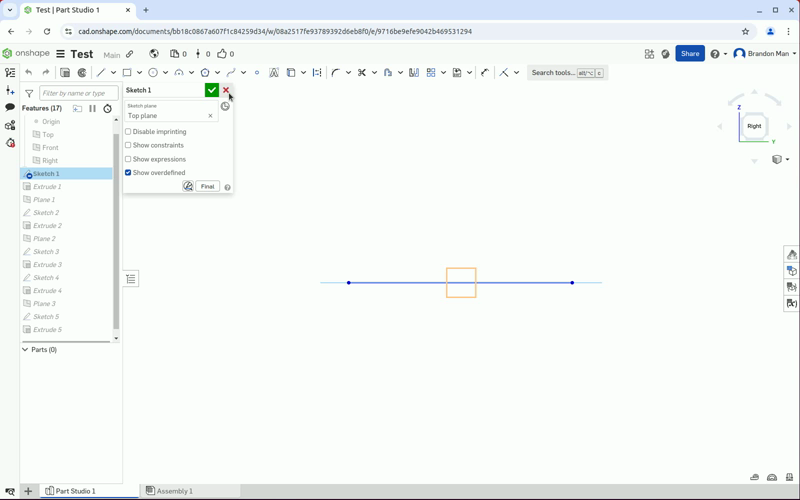
click(229, 92)
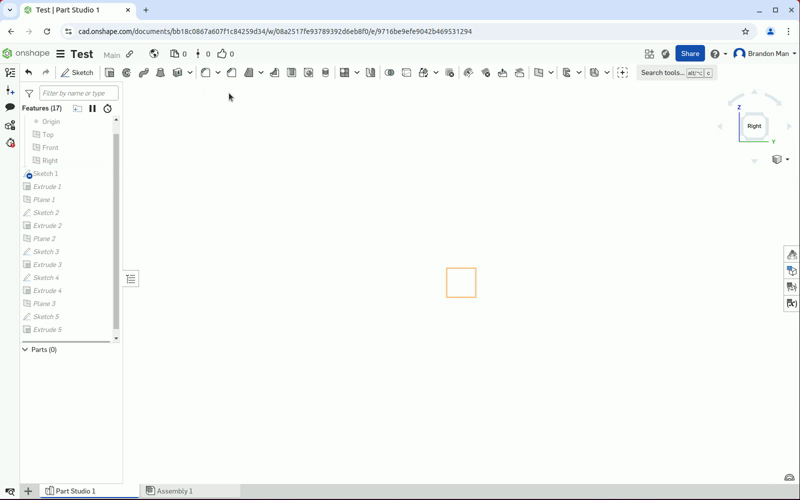
key(shift+s)
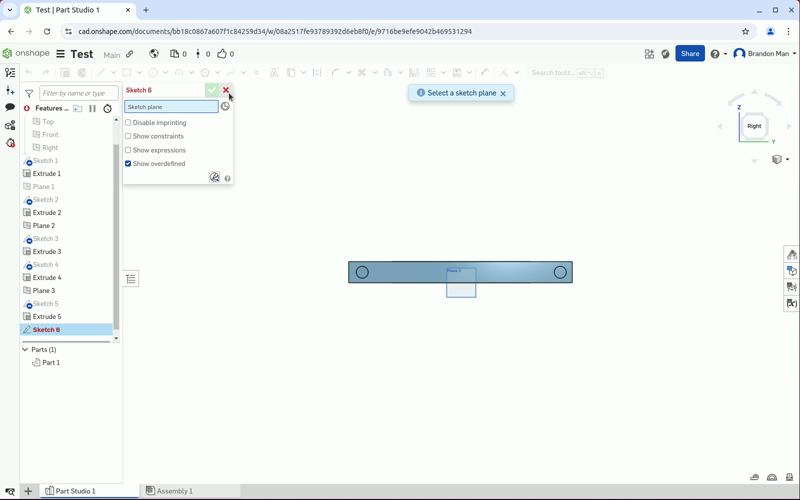
mouse_move(69, 293)
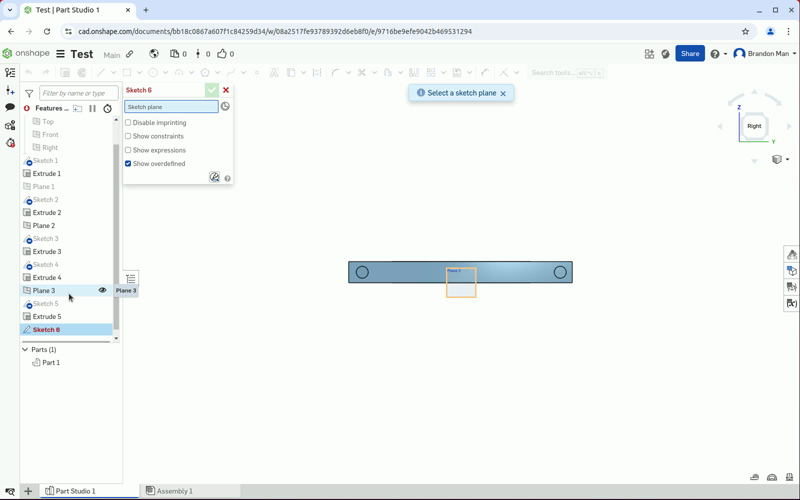
click(69, 293)
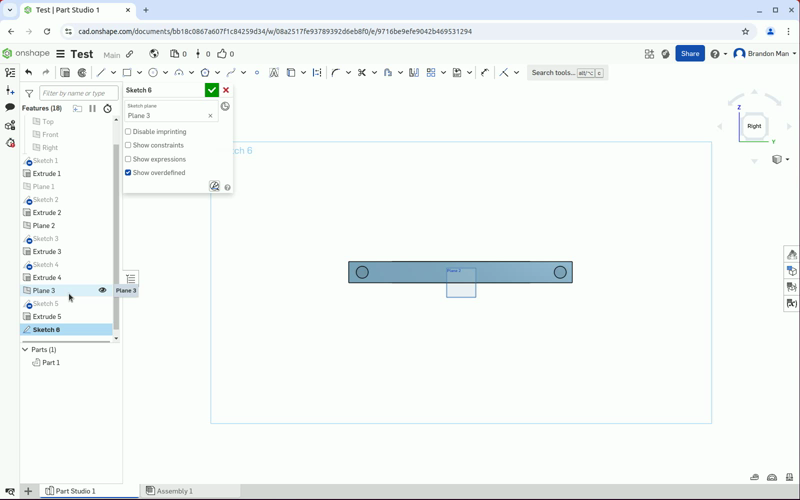
mouse_move(73, 352)
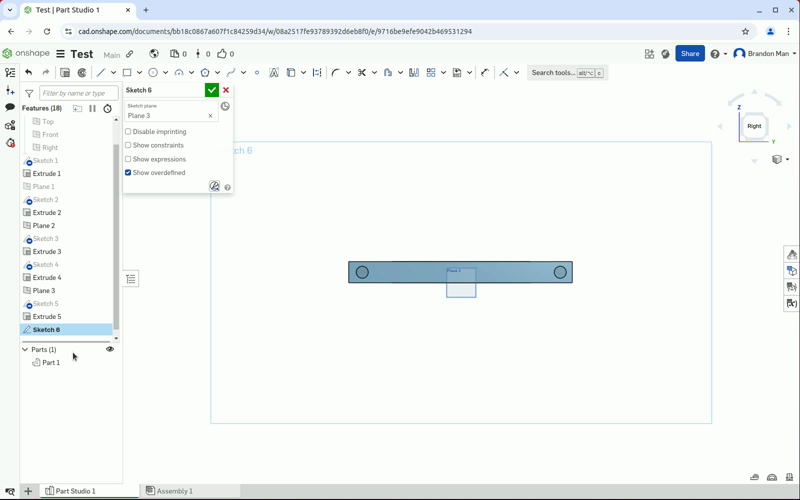
key(y)
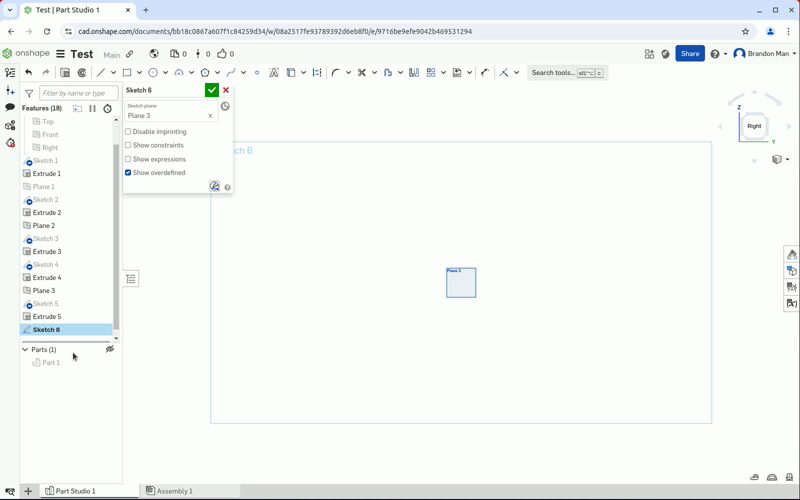
key(c)
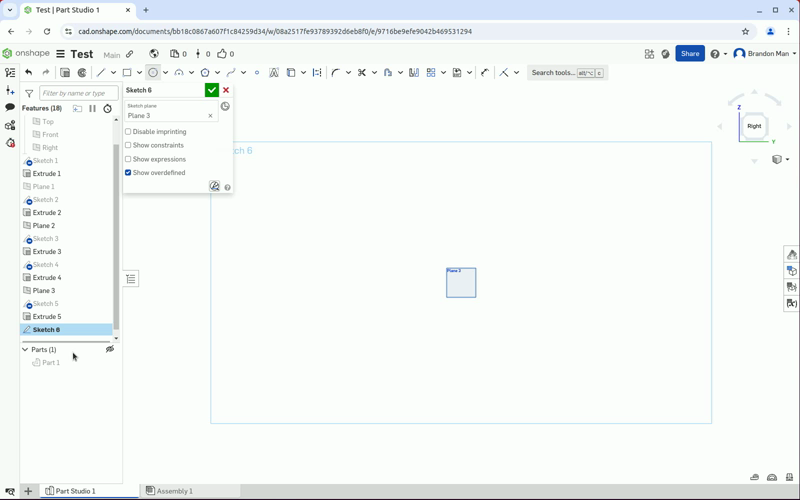
key_down(shift)
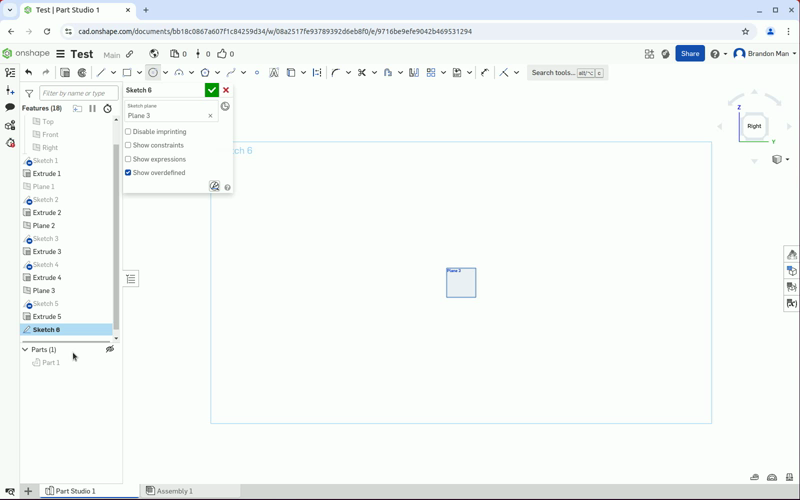
mouse_move(560, 272)
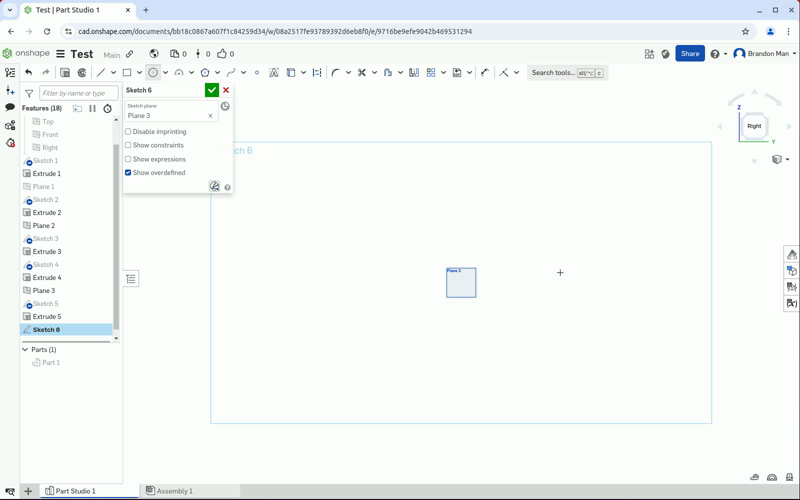
click(560, 272)
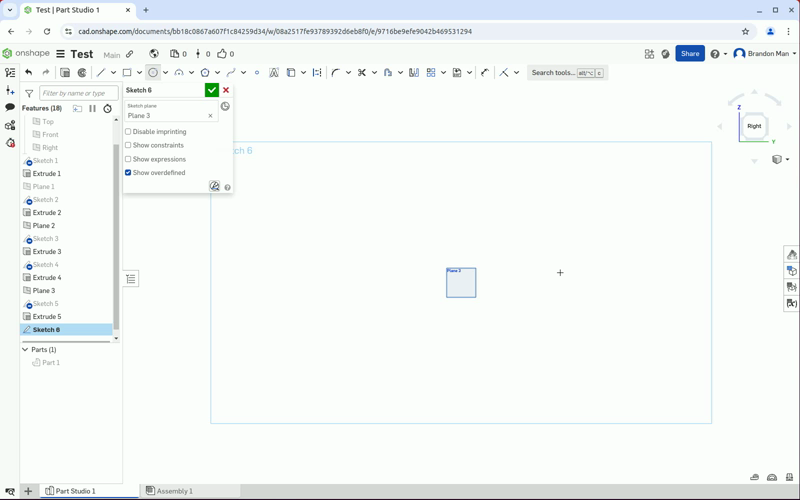
key_up(shift)
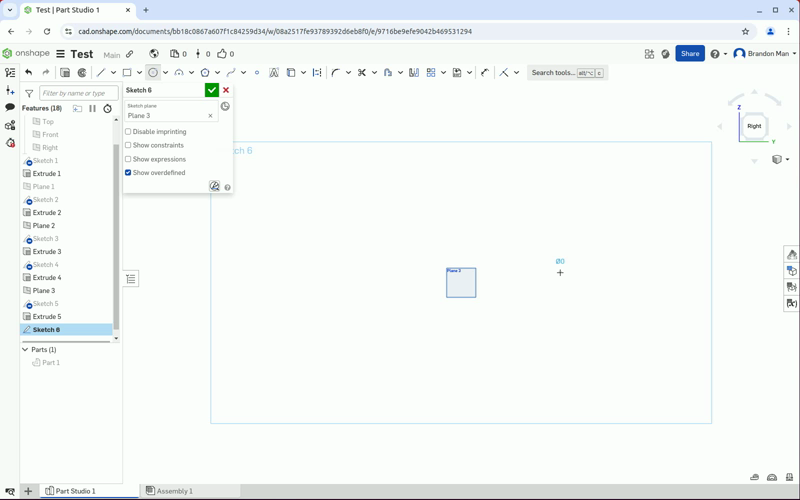
mouse_move(566, 272)
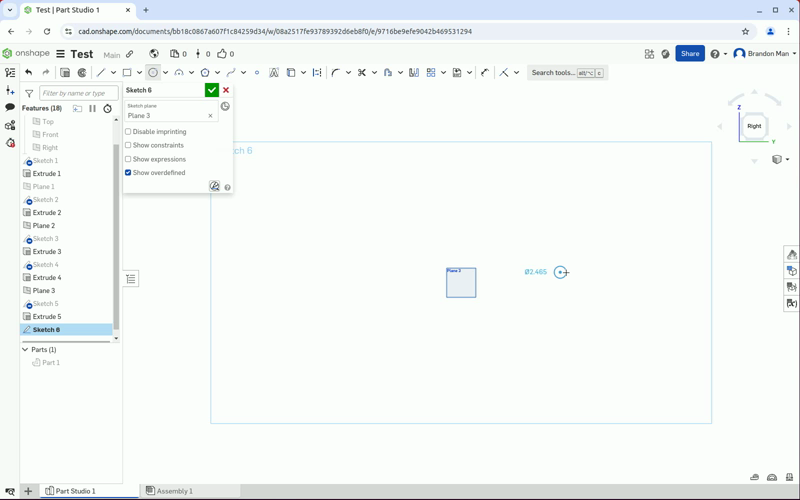
click(566, 272)
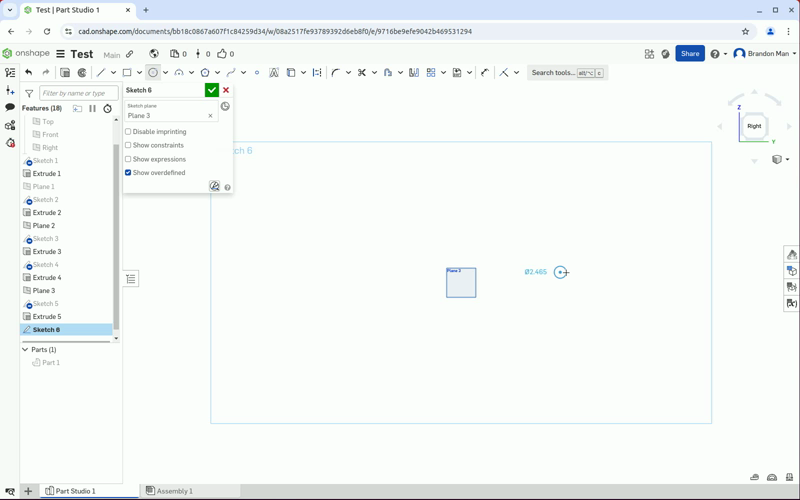
key(esc)
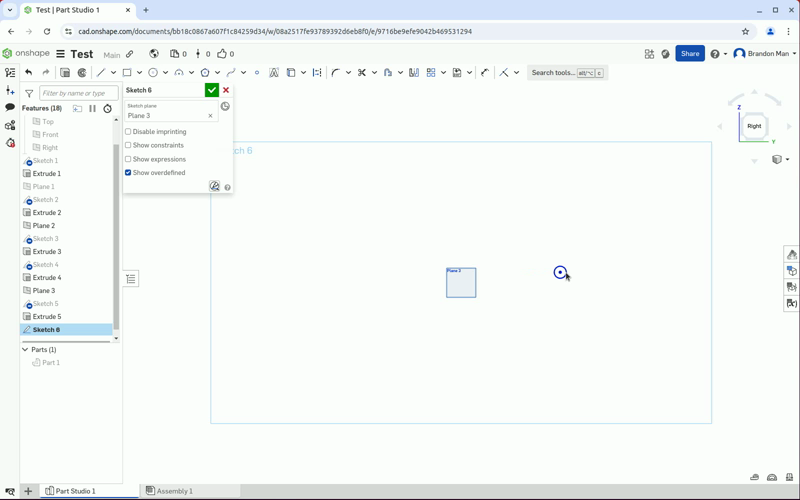
mouse_move(559, 271)
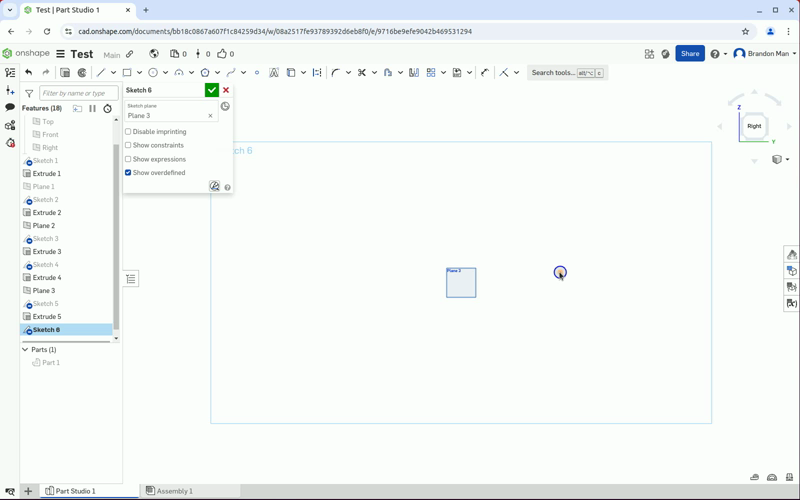
scroll(6)
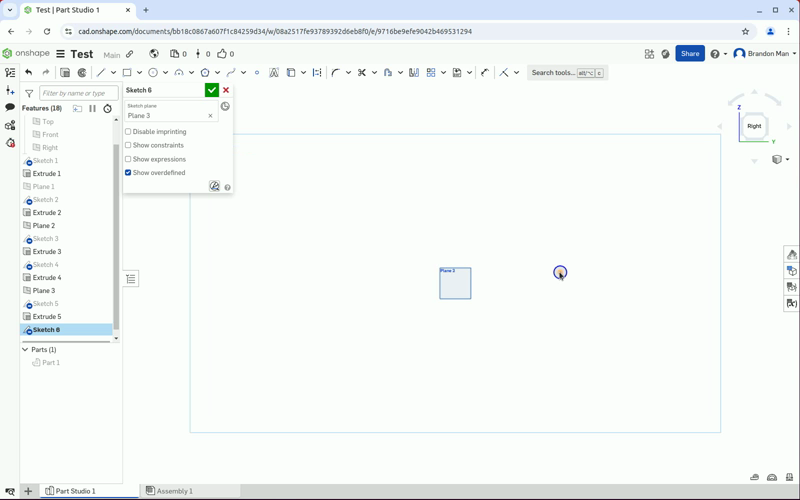
scroll(6)
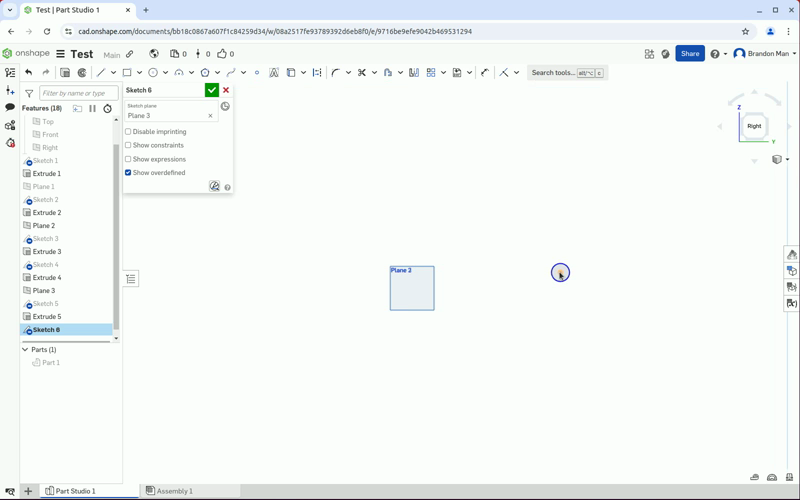
scroll(6)
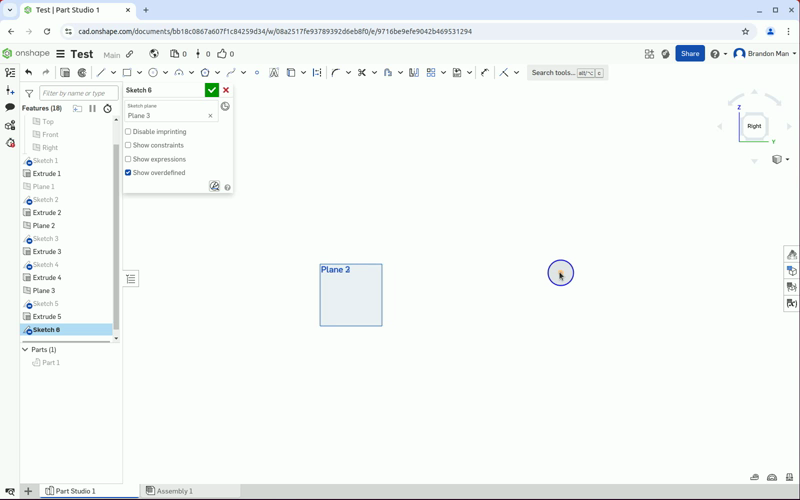
scroll(6)
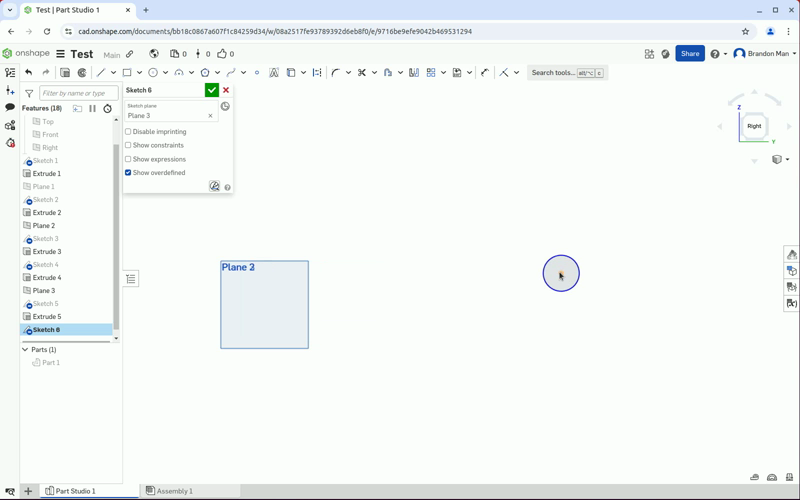
scroll(6)
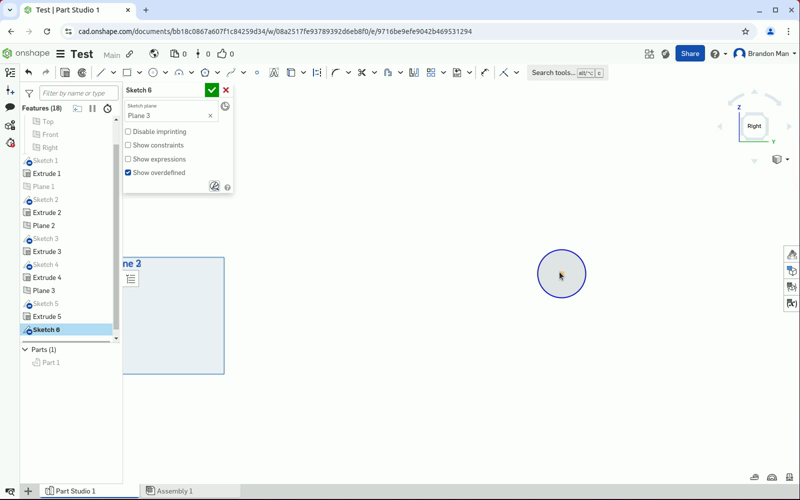
scroll(6)
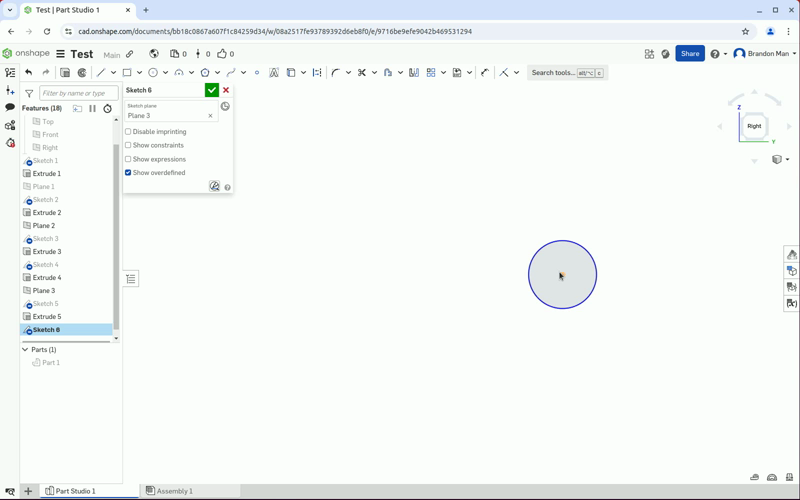
scroll(6)
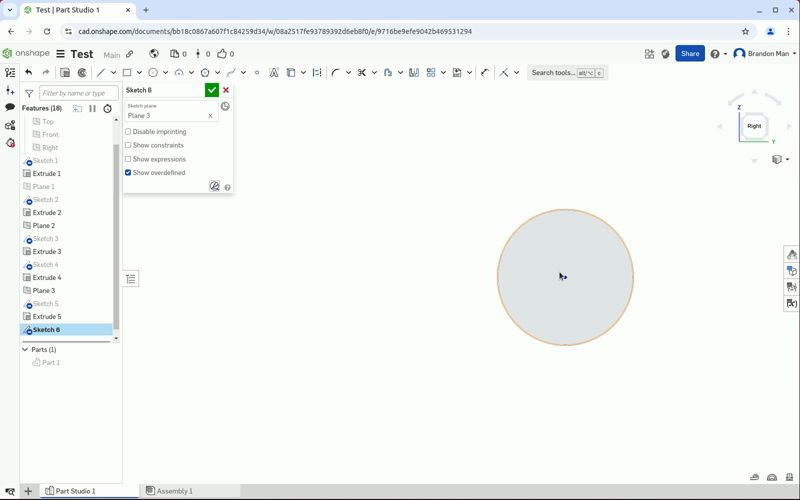
click(559, 271)
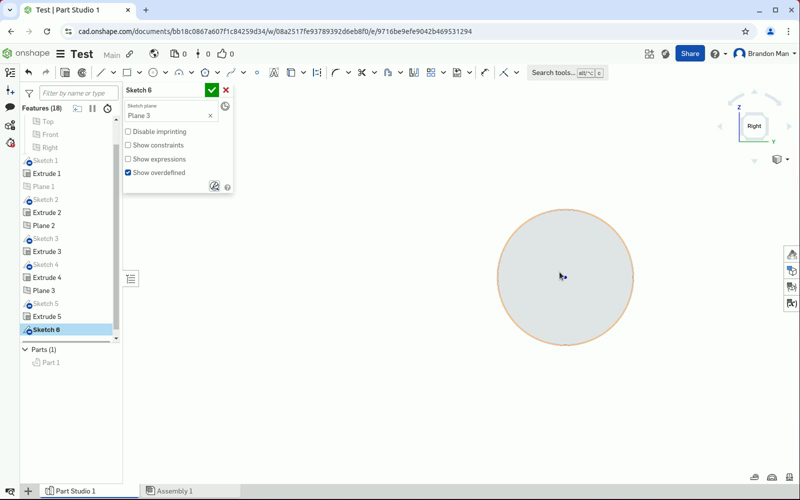
scroll(-6)
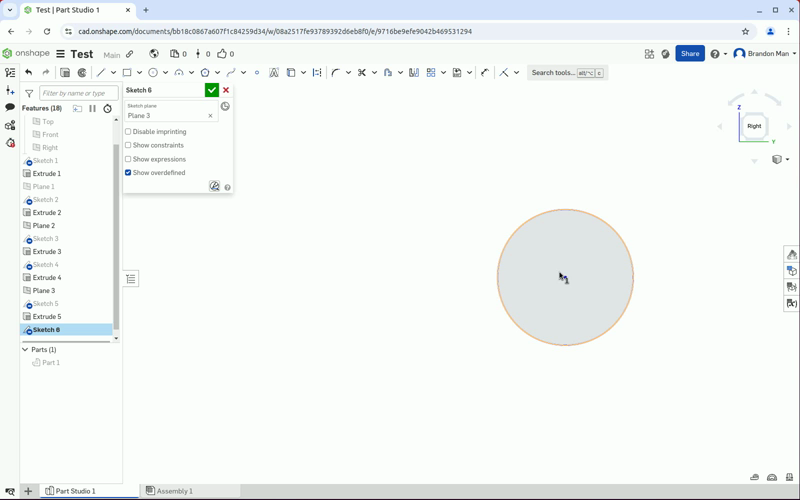
scroll(-6)
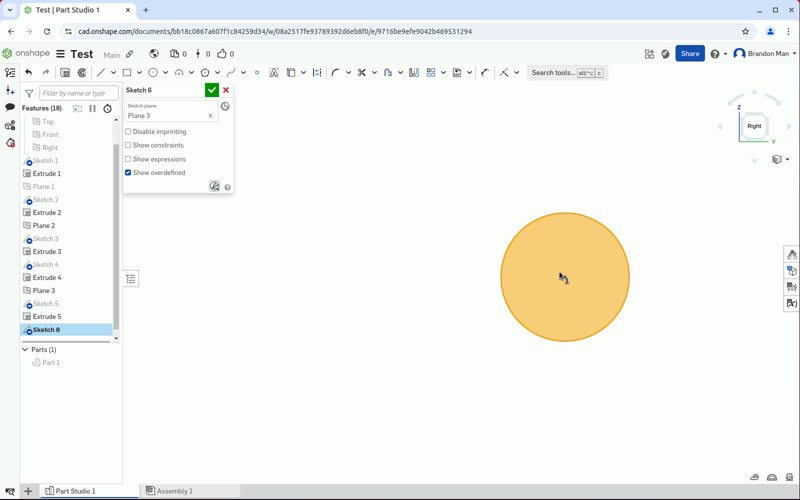
scroll(-6)
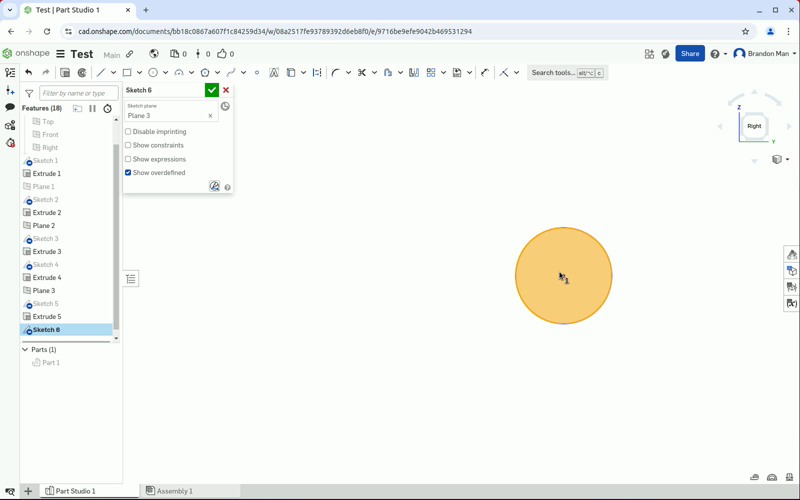
scroll(-6)
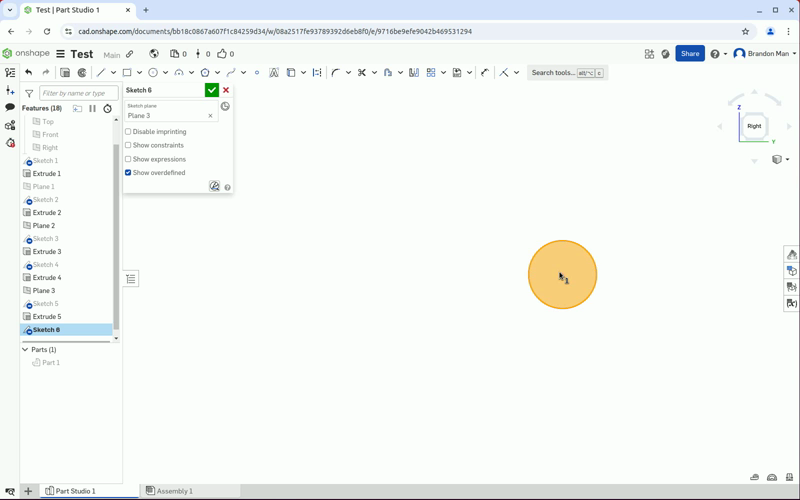
scroll(-6)
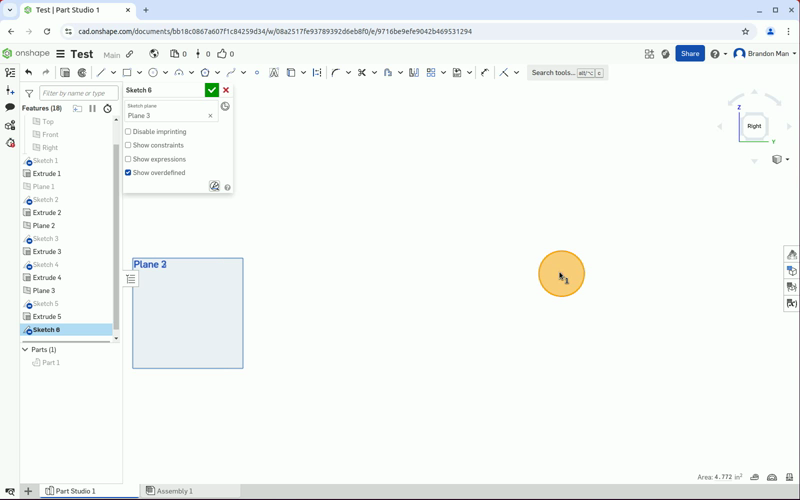
scroll(-6)
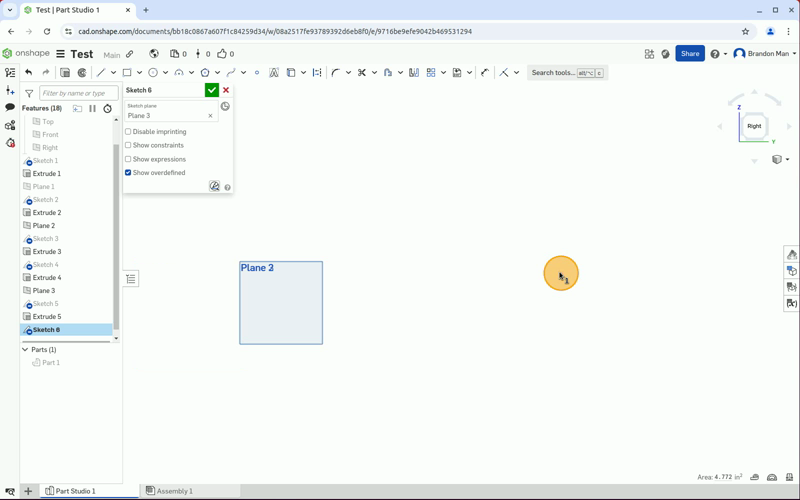
scroll(-6)
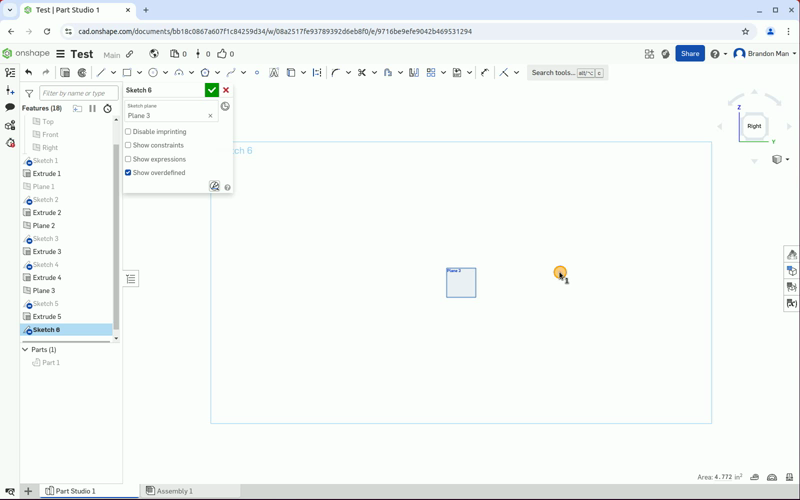
mouse_move(73, 352)
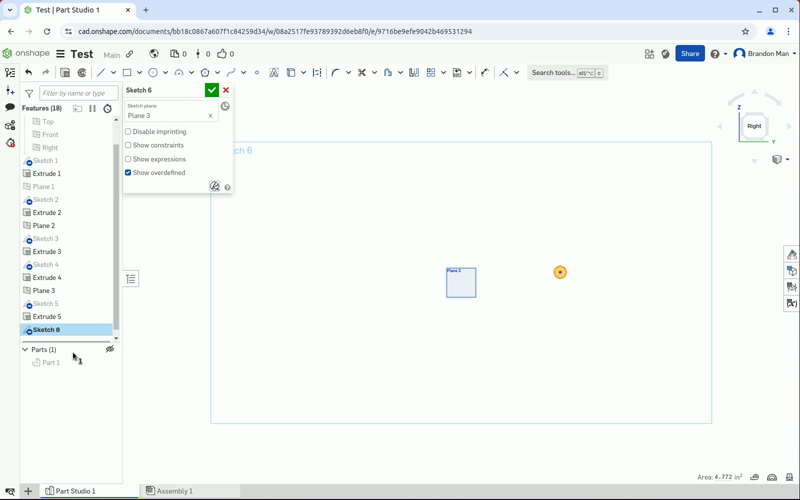
key(shift+y)
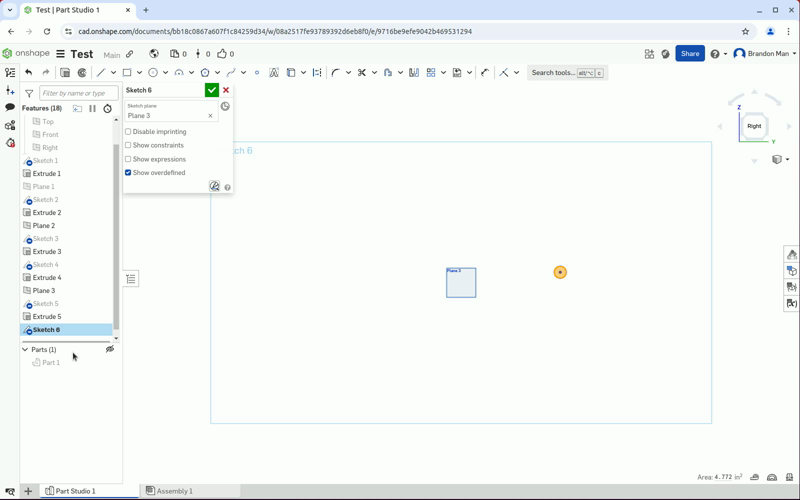
key(shift+e)
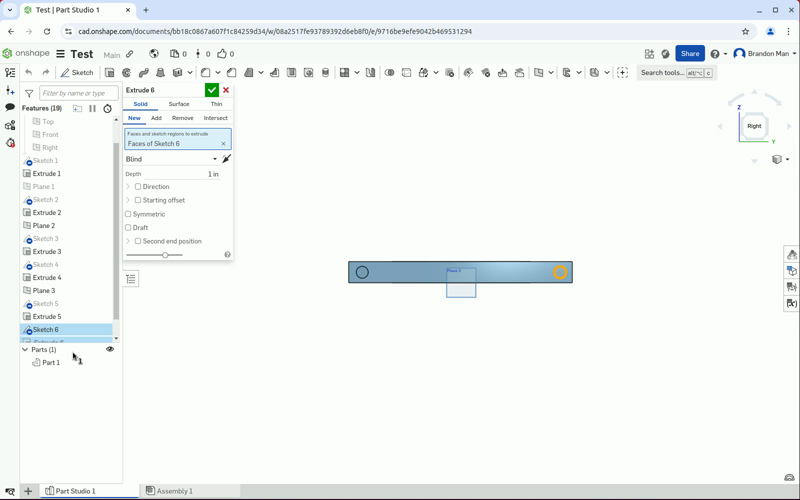
mouse_move(143, 106)
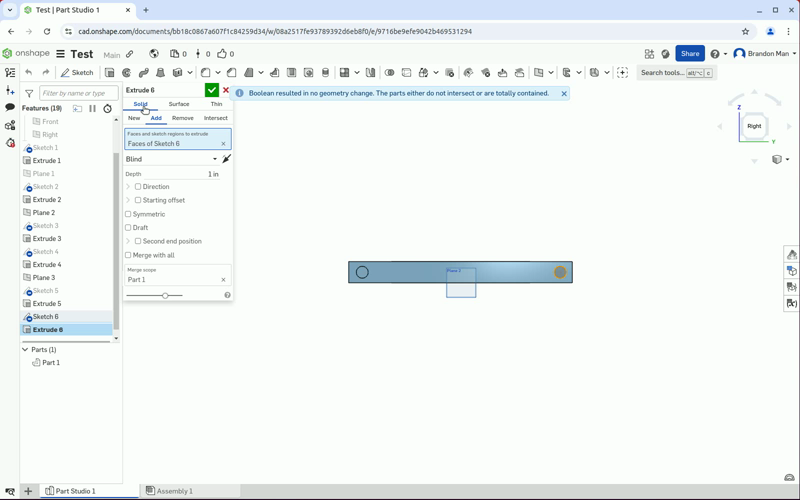
click(143, 106)
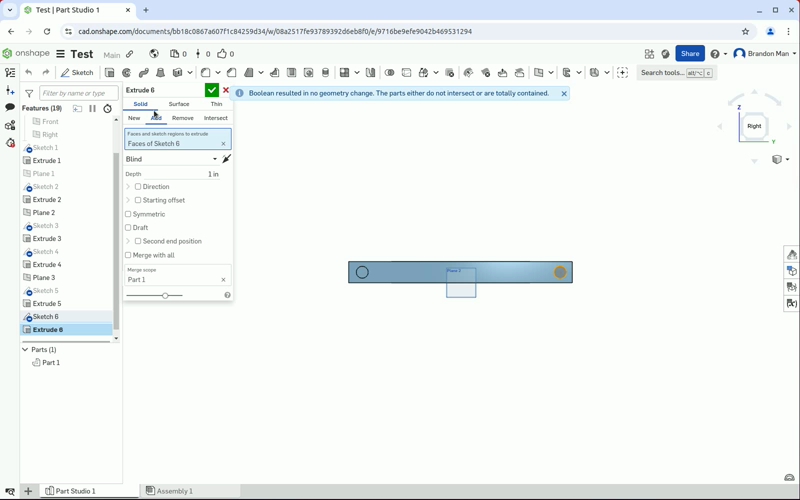
mouse_move(186, 120)
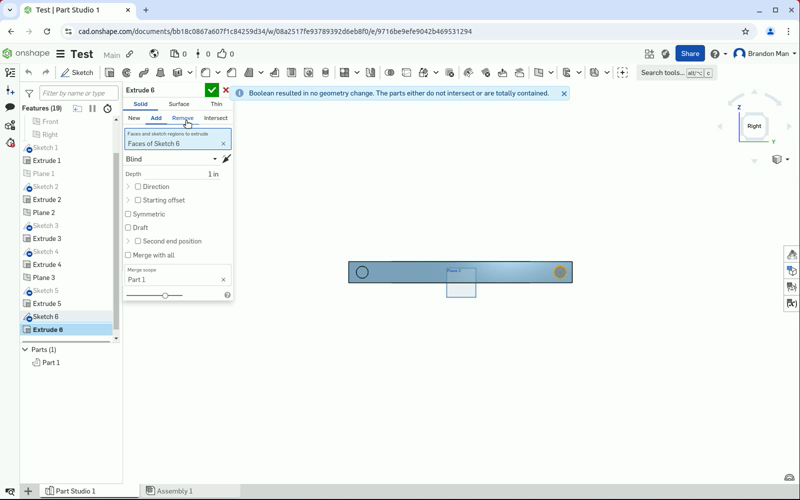
click(186, 120)
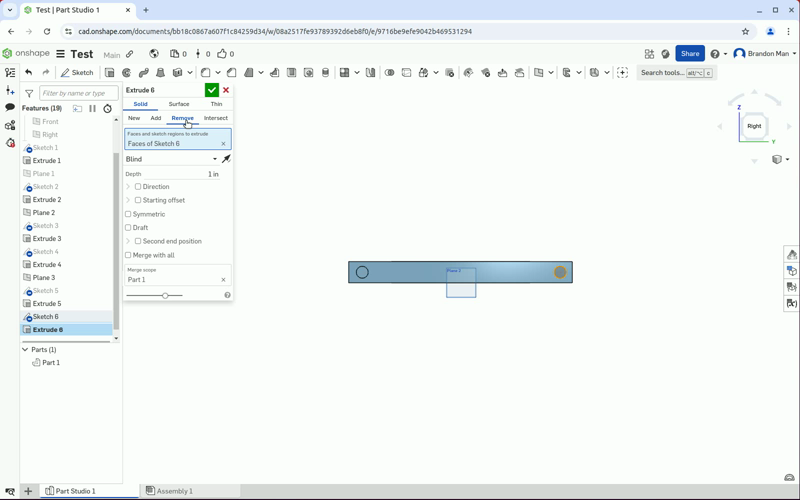
key(tab, 4)
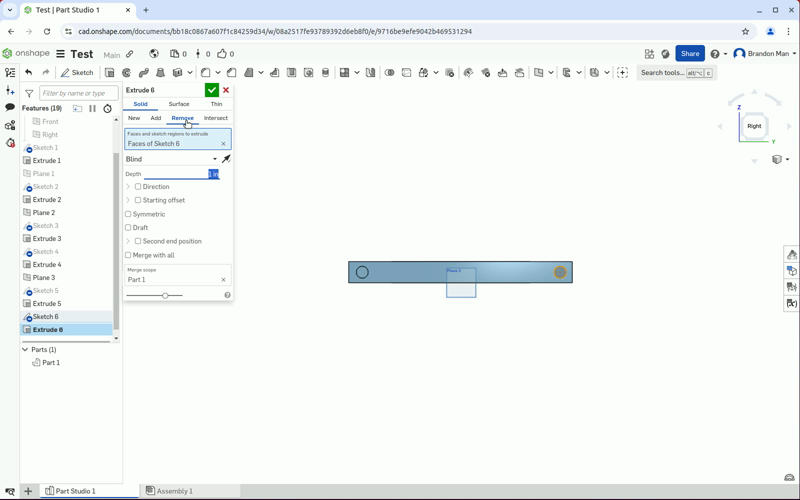
text(7.221)
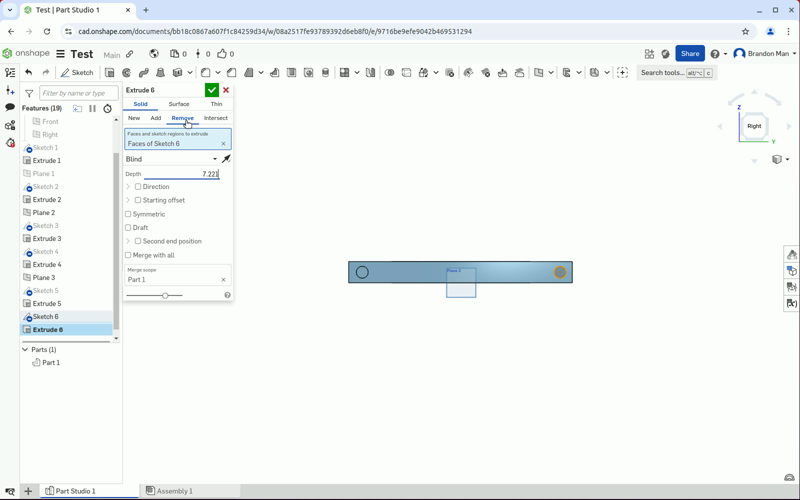
key(tab, 6)
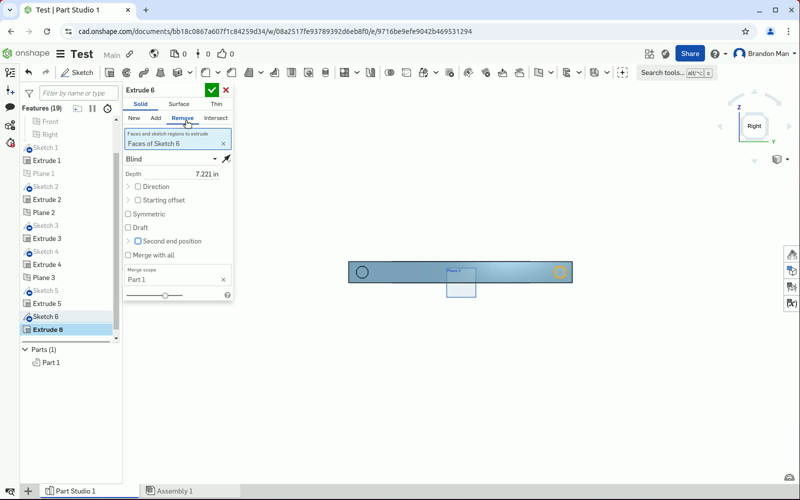
key(space)
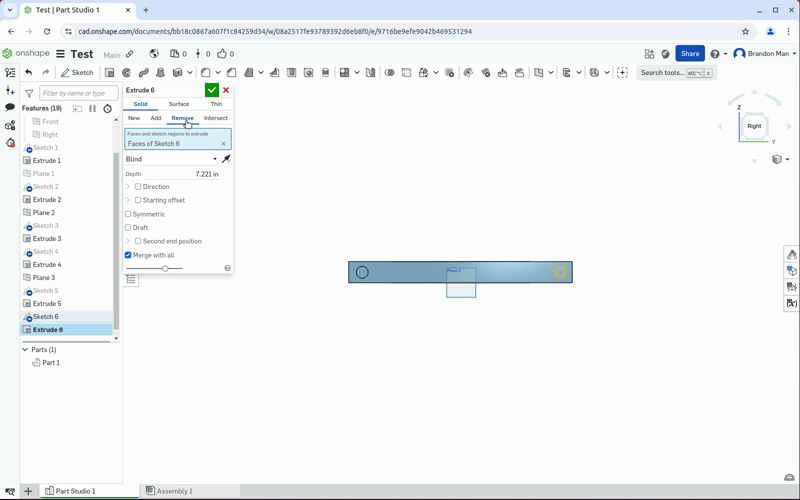
key(enter)
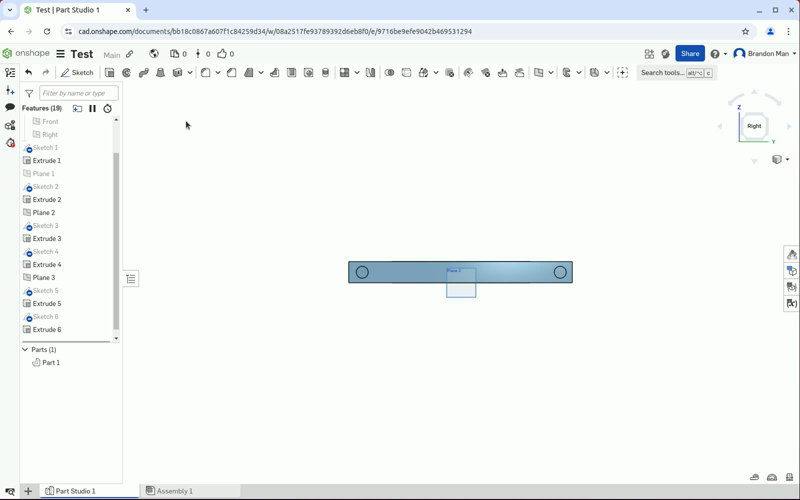
key(shift+h)
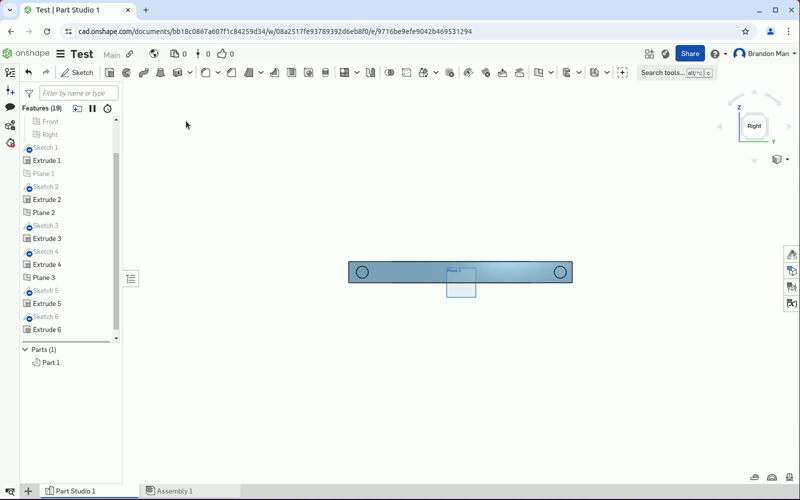
key(shift+h)
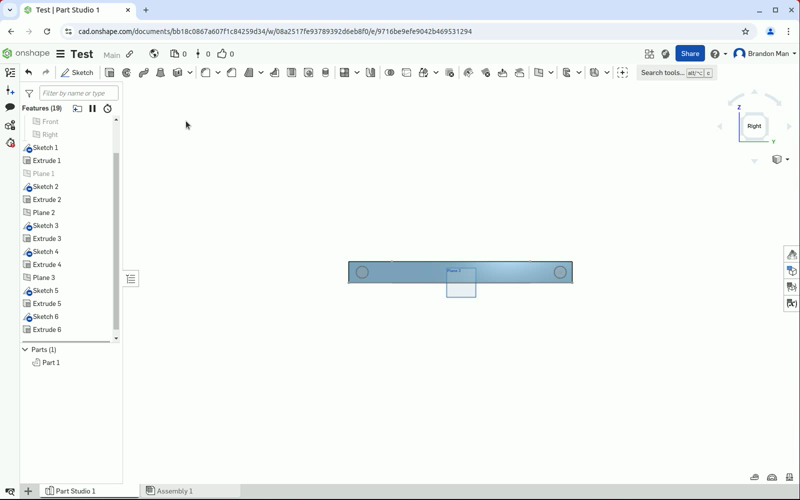
key(shift+7)
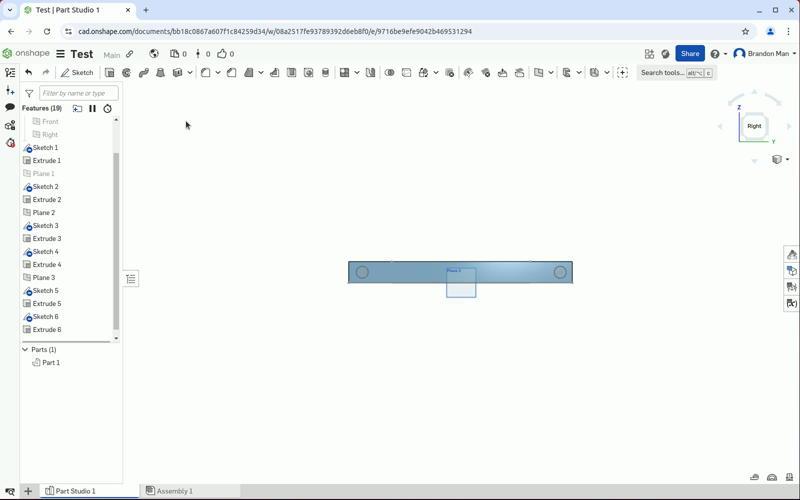
key(right, 2)
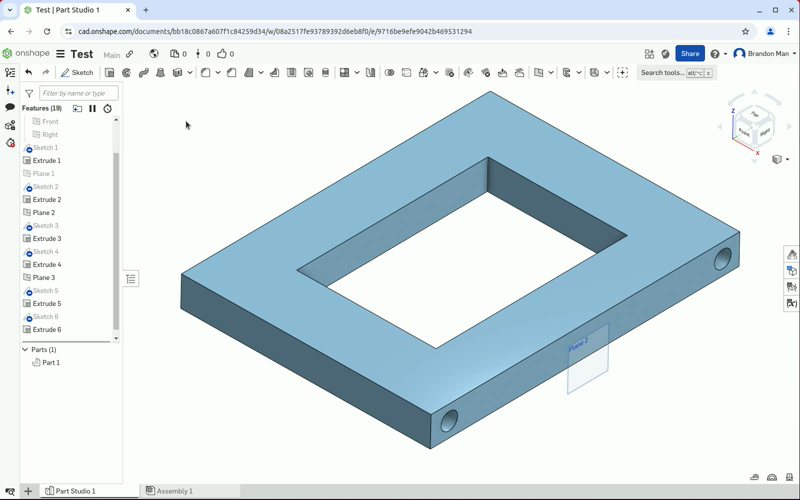
key(down, 2)
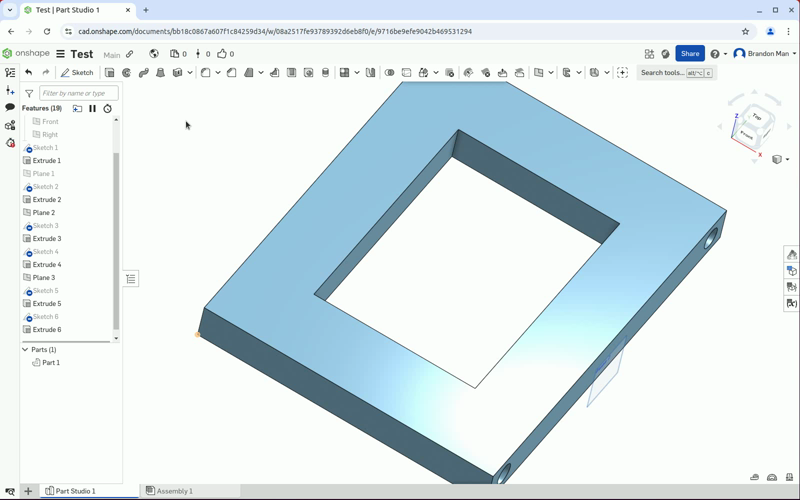
key(up, 2)
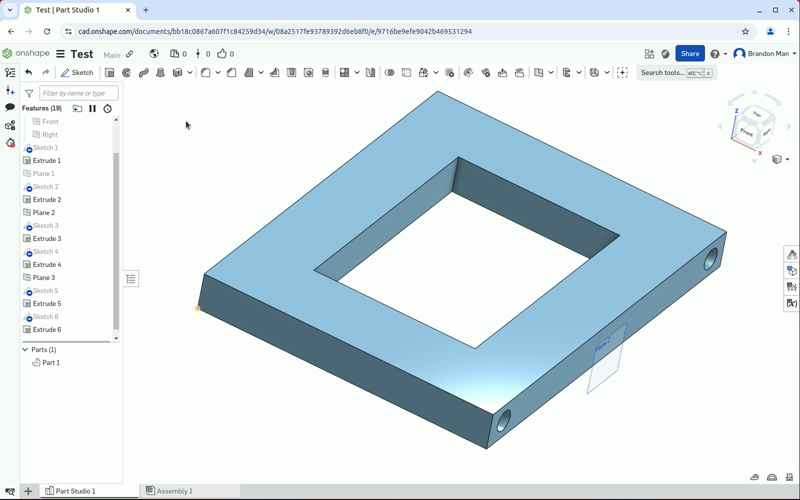
key(left, 2)
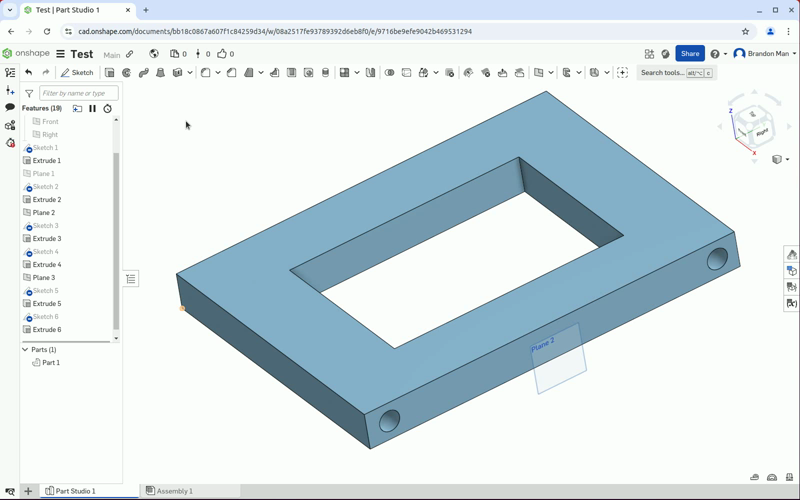
mouse_move(69, 150)
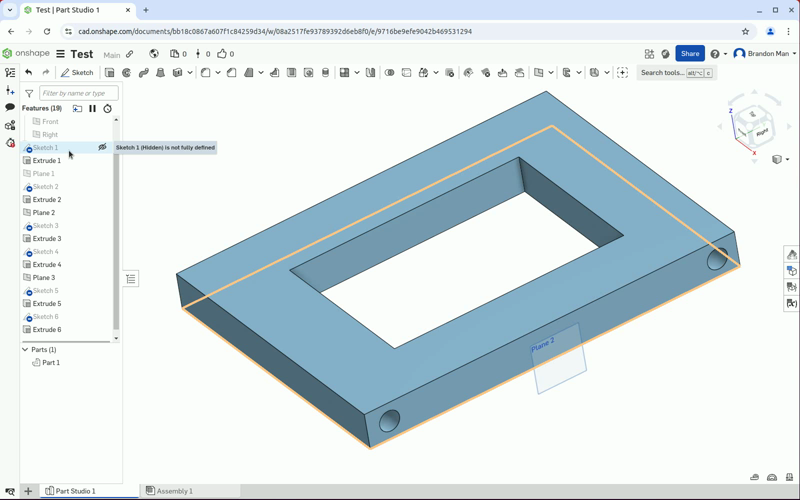
click(69, 150)